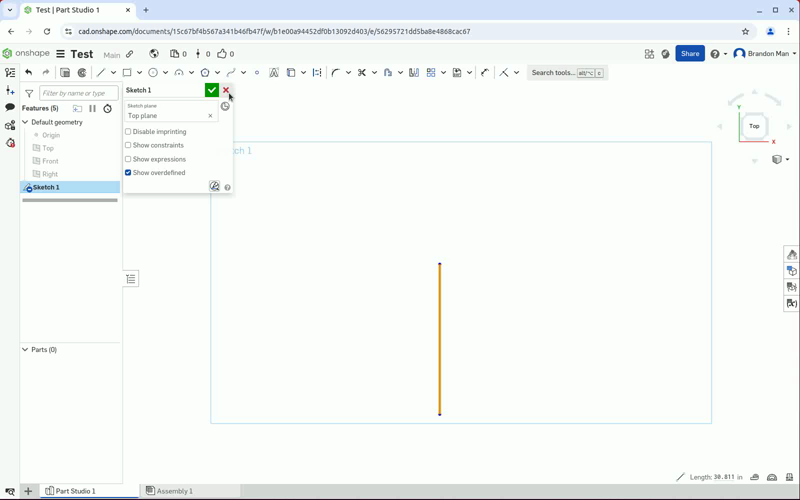
key(shift+h)
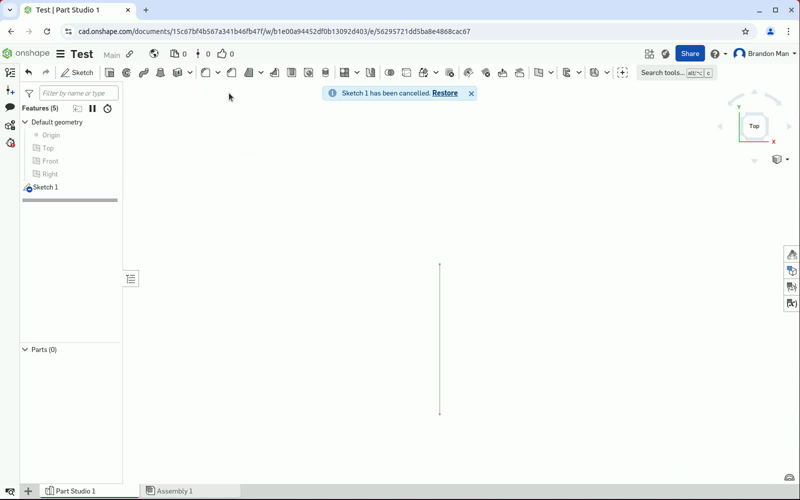
key(shift+s)
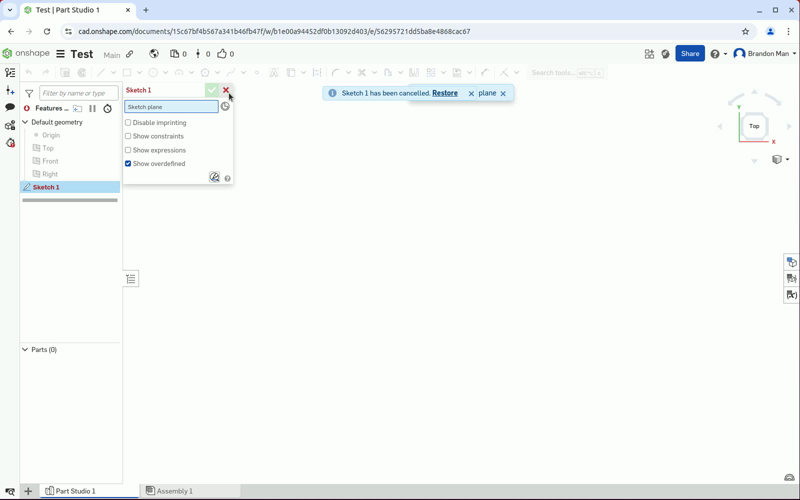
mouse_move(73, 150)
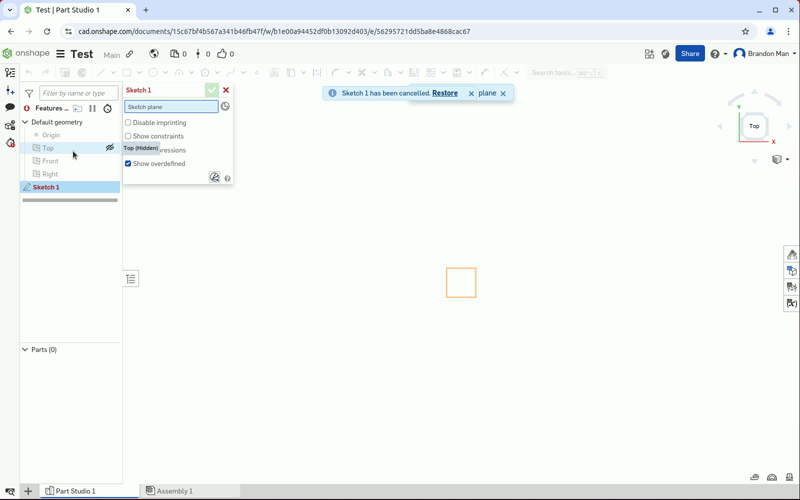
click(73, 150)
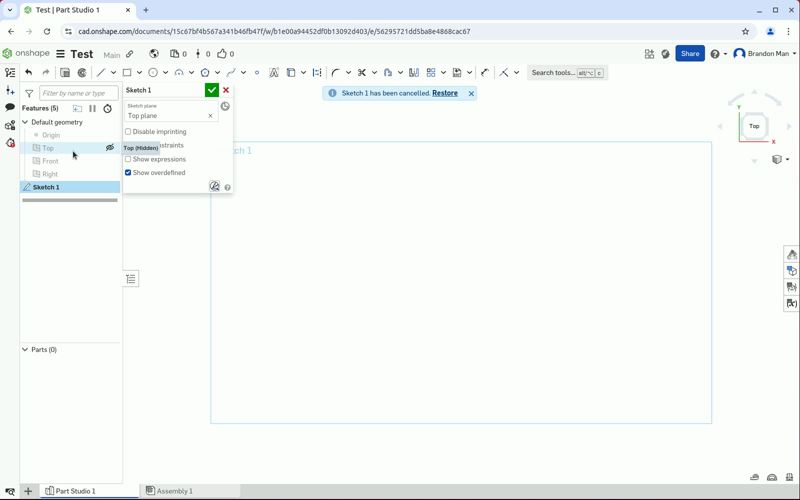
mouse_move(73, 352)
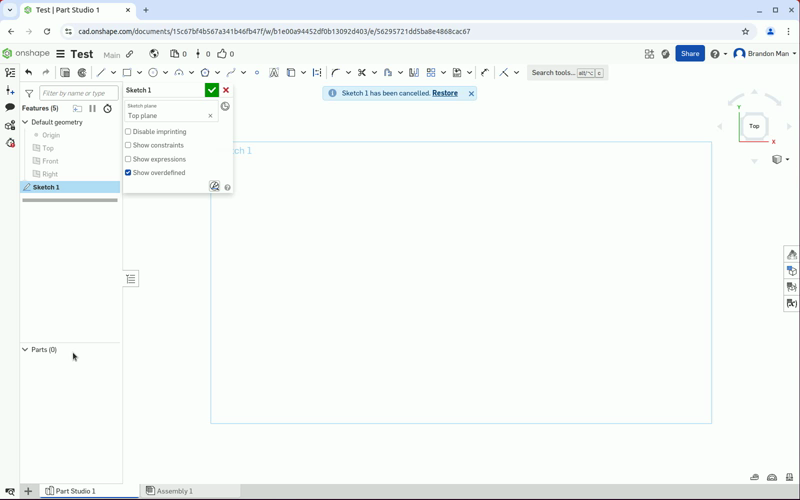
key(y)
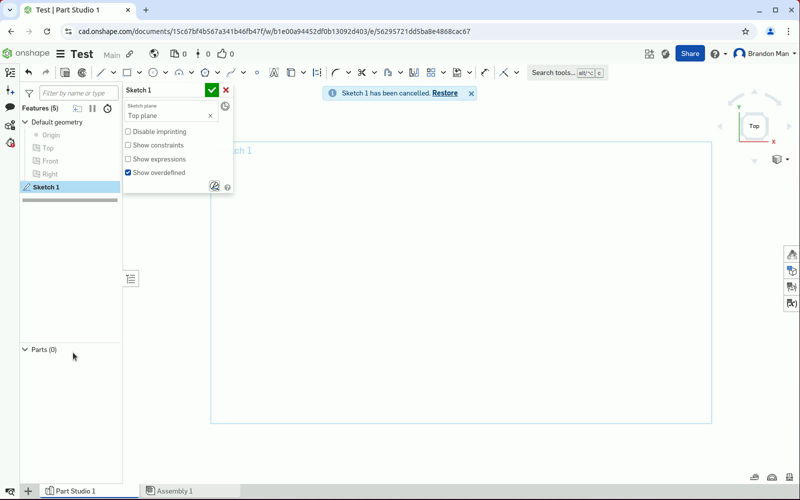
key(c)
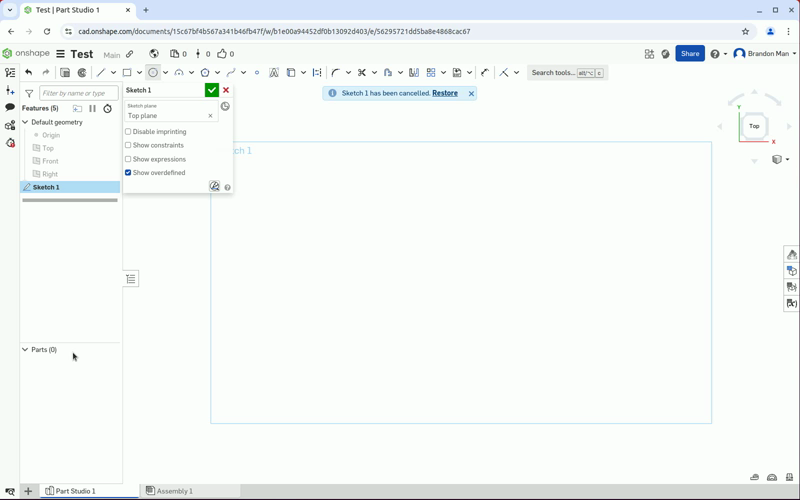
key_down(shift)
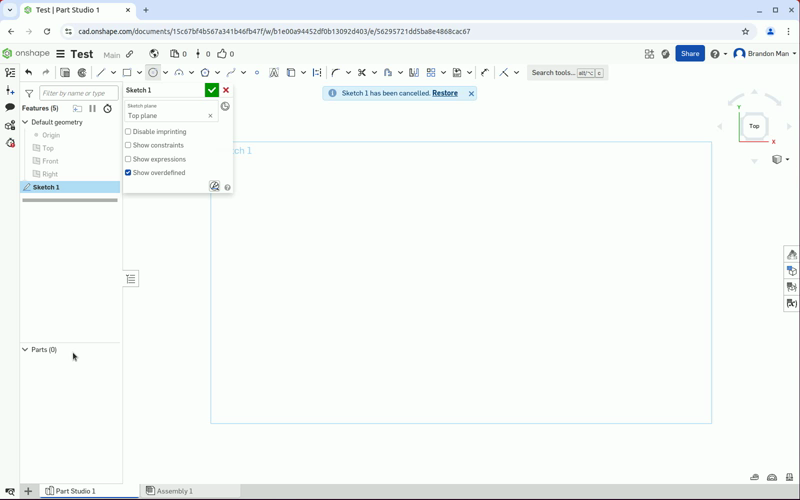
mouse_move(461, 282)
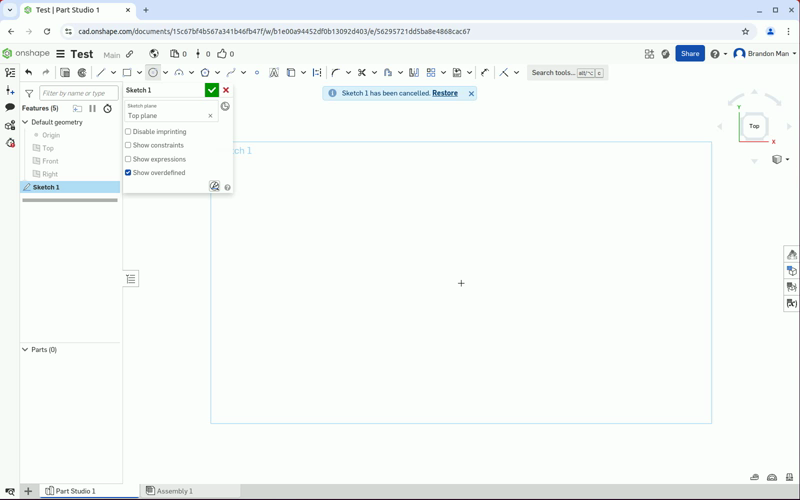
click(461, 282)
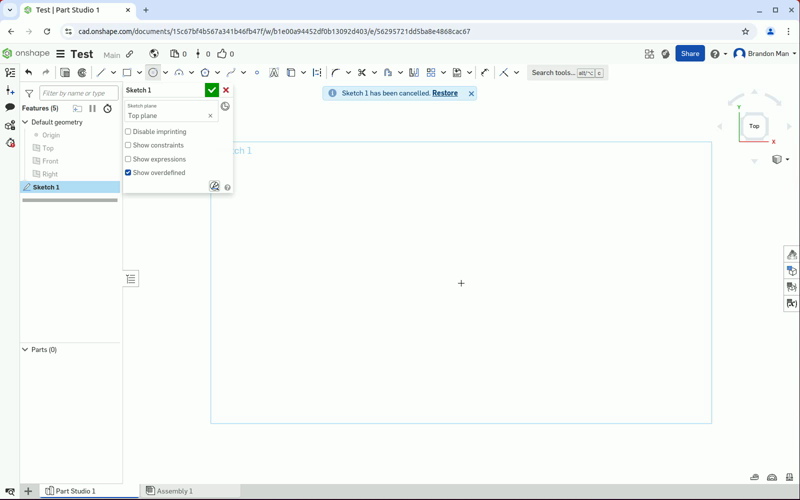
key_up(shift)
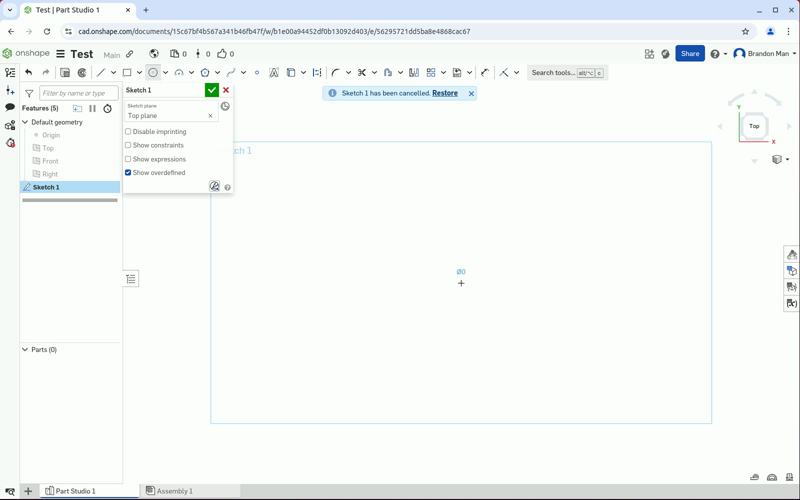
mouse_move(574, 282)
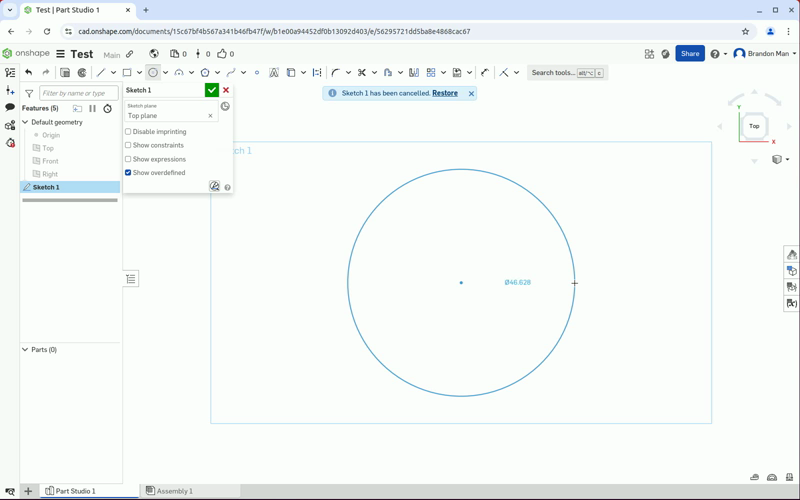
click(574, 282)
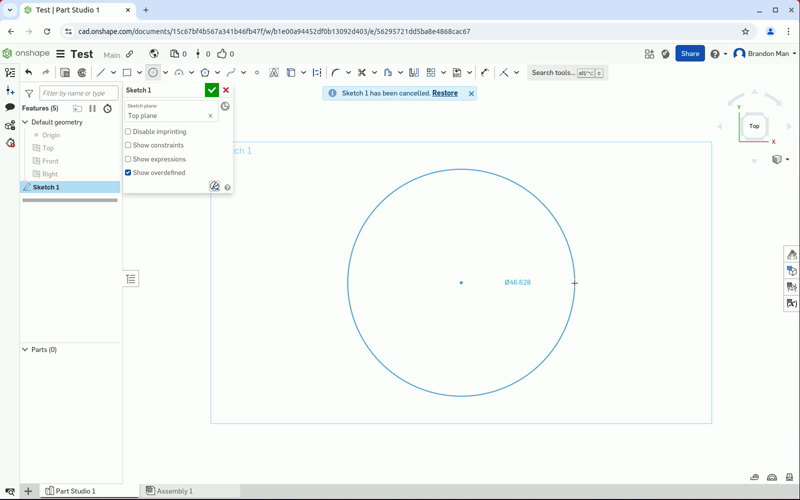
key(esc)
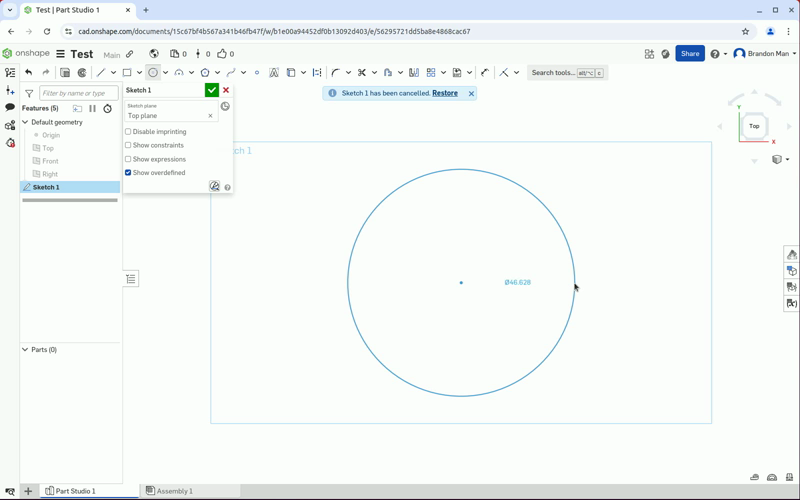
key(c)
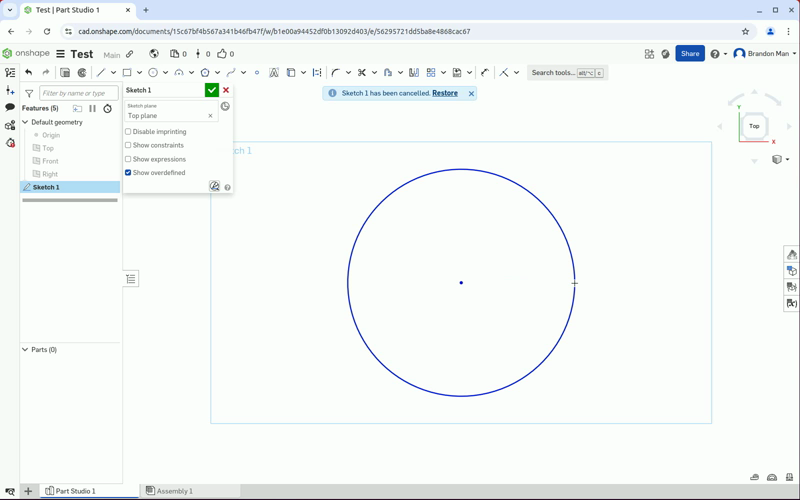
key_down(shift)
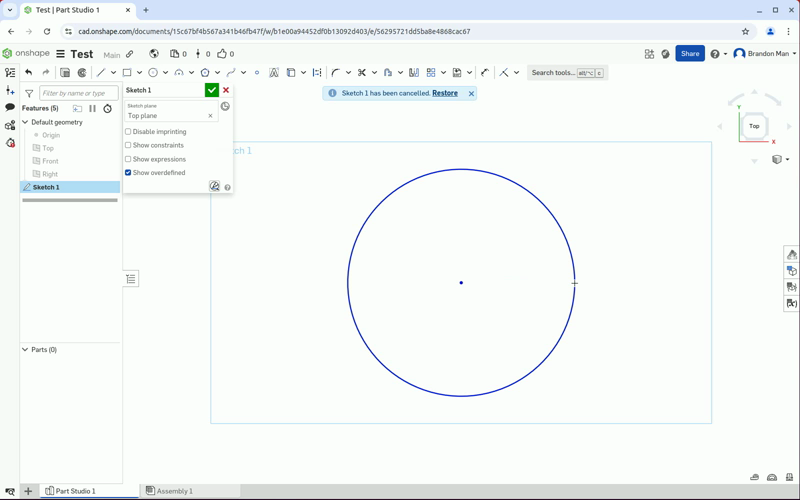
mouse_move(461, 282)
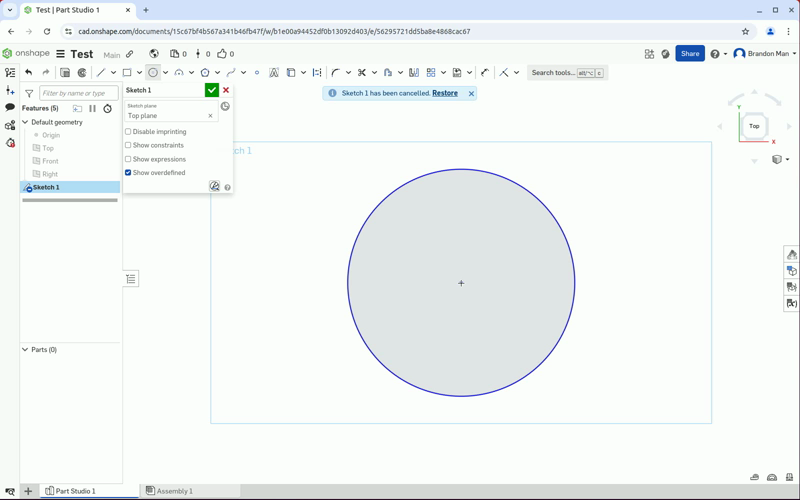
click(461, 282)
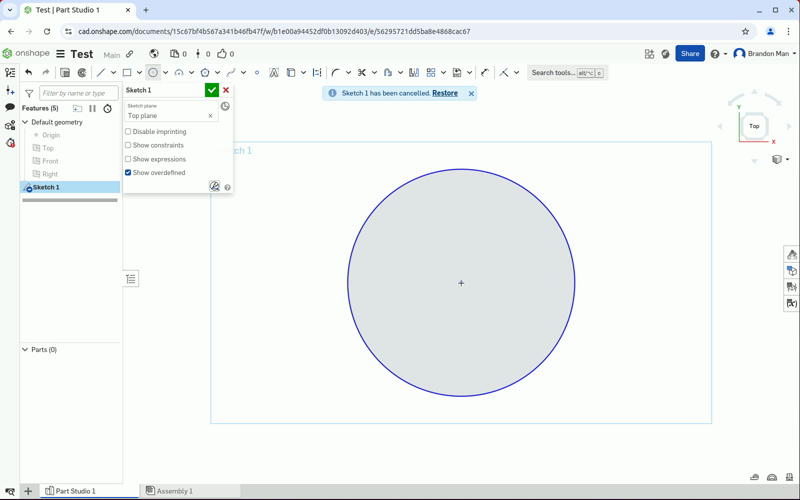
key_up(shift)
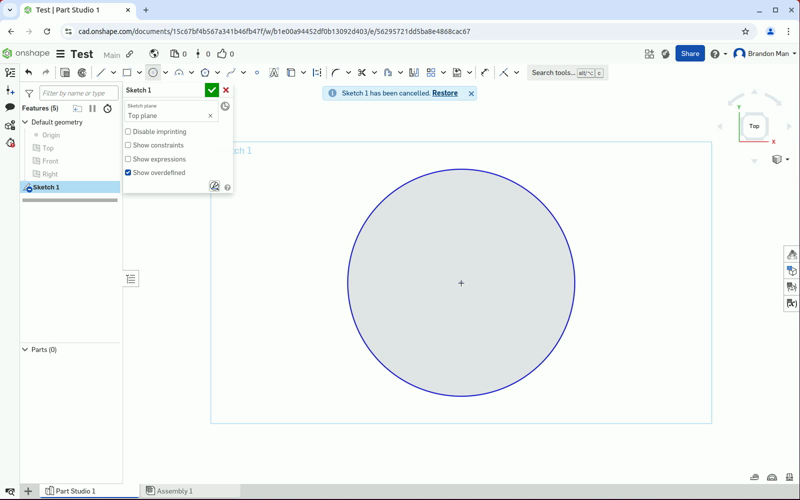
mouse_move(558, 282)
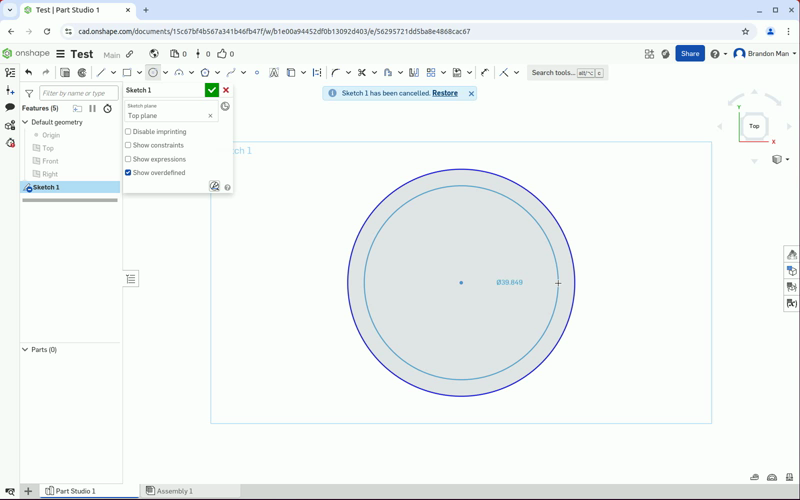
click(558, 282)
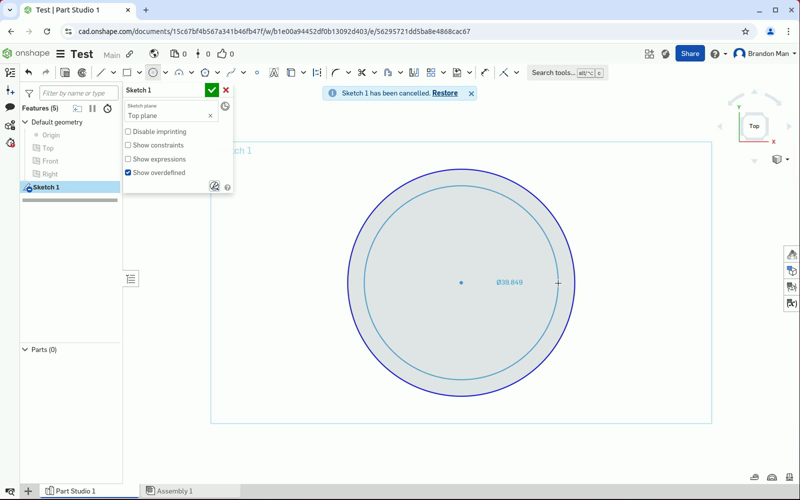
key(esc)
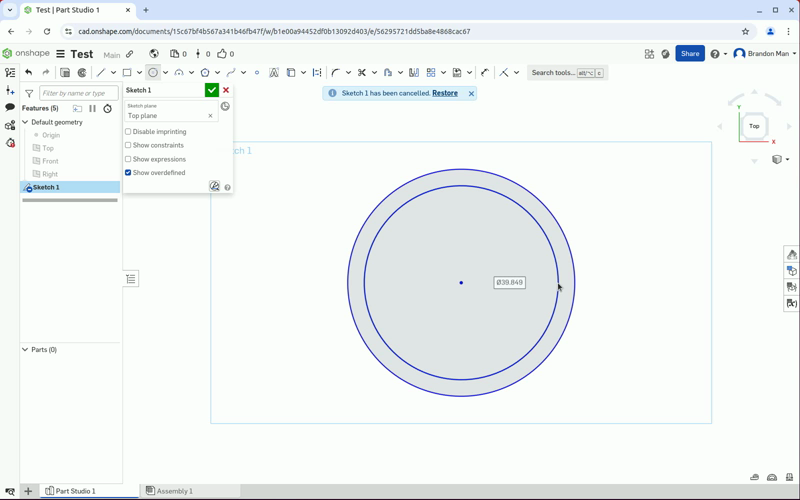
mouse_move(452, 388)
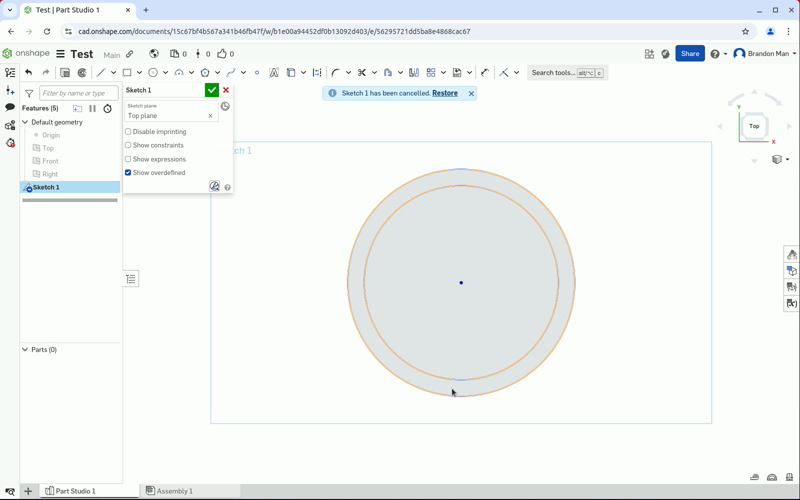
click(452, 388)
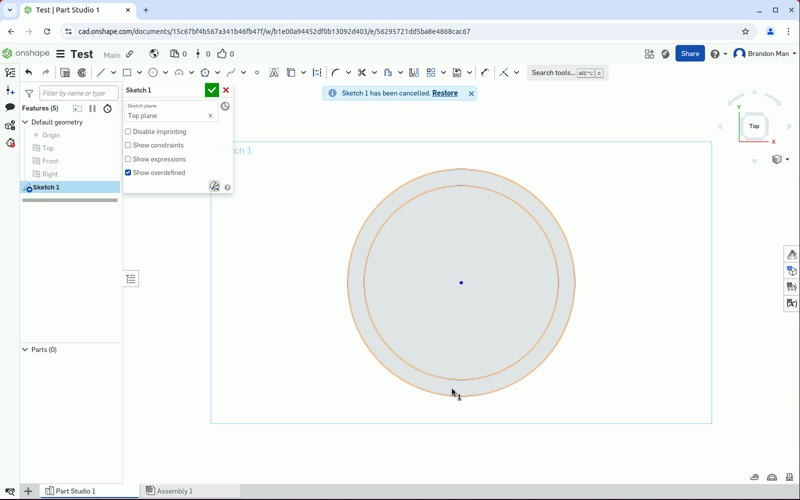
mouse_move(73, 352)
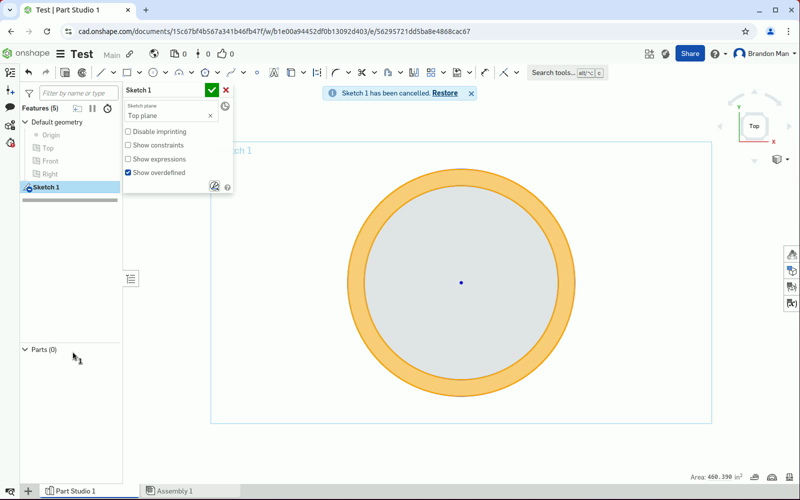
key(shift+y)
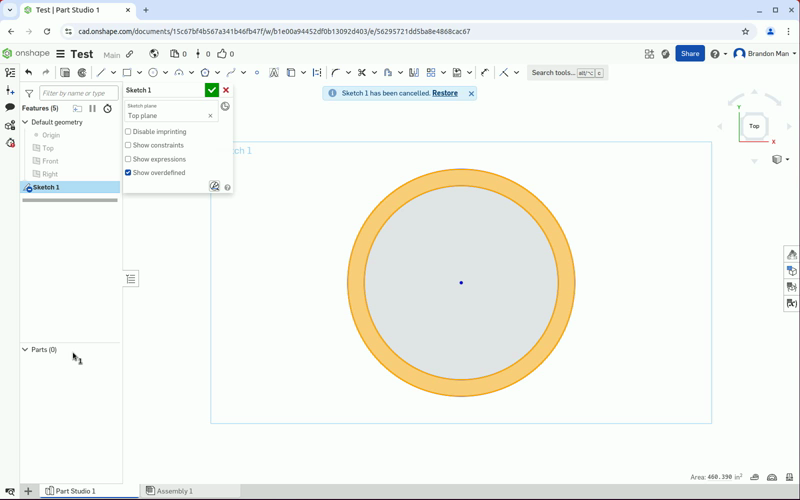
key(shift+e)
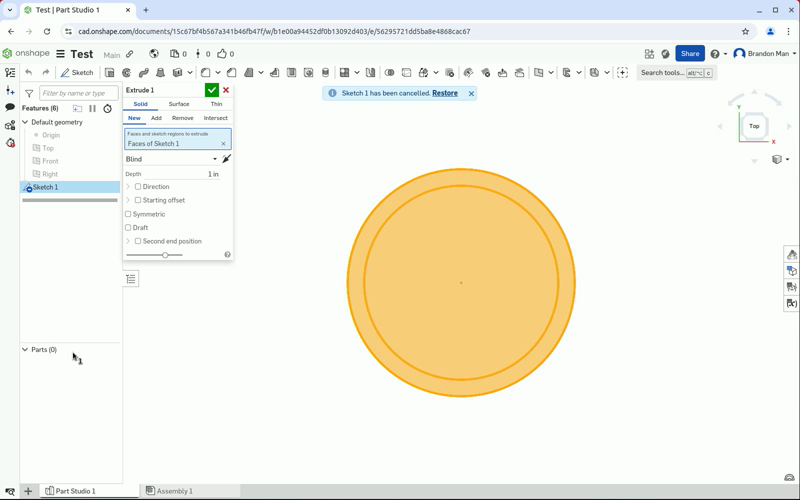
mouse_move(143, 106)
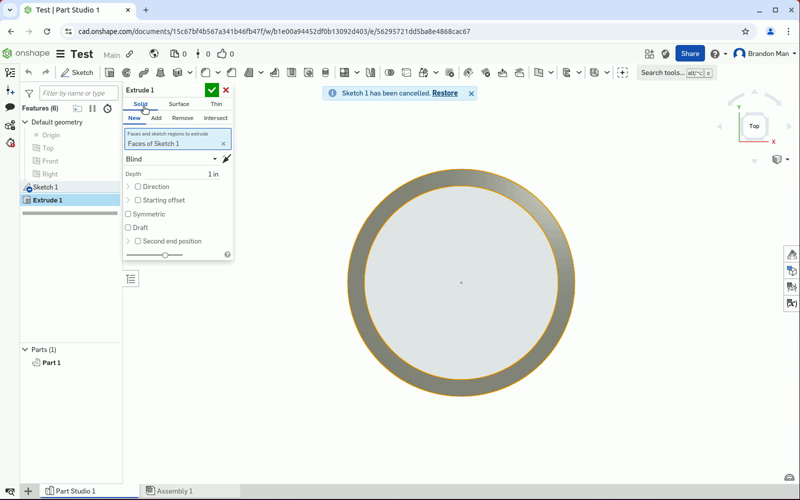
click(143, 106)
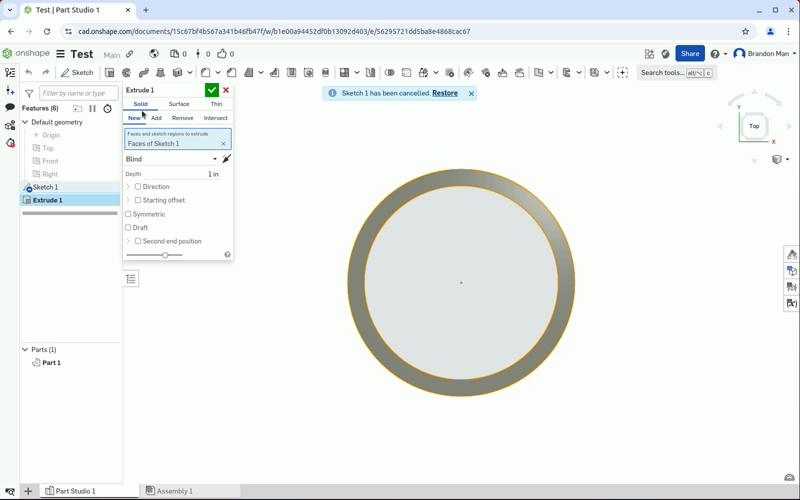
mouse_move(137, 120)
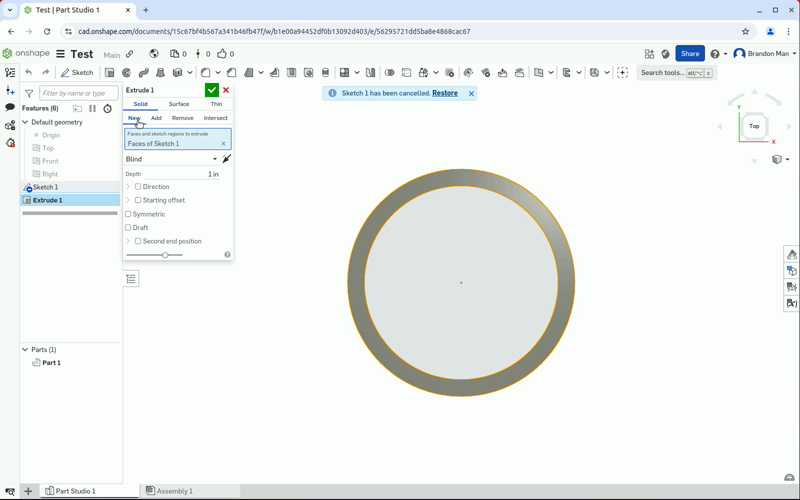
click(137, 120)
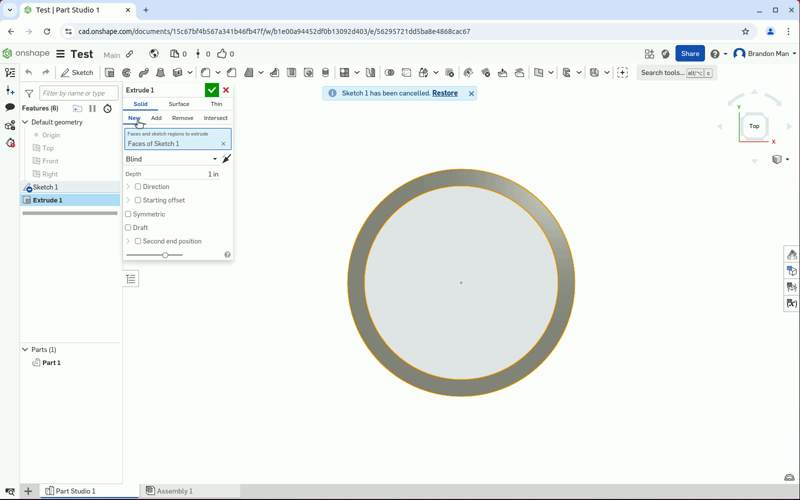
key(tab, 4)
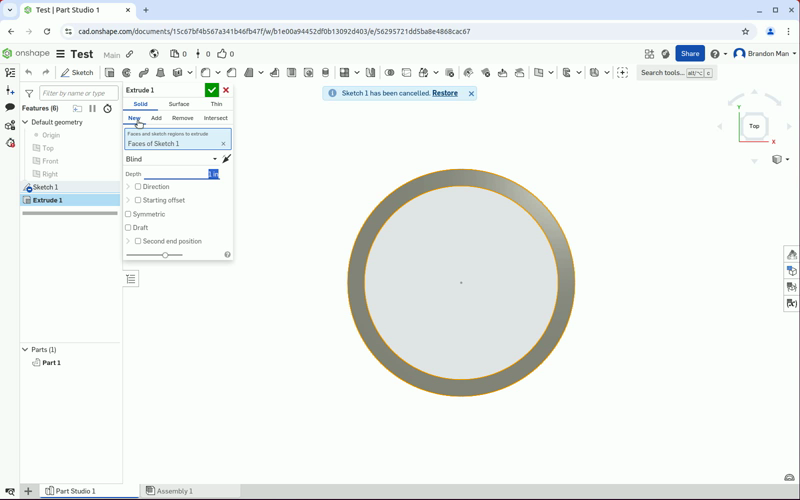
text(9.869)
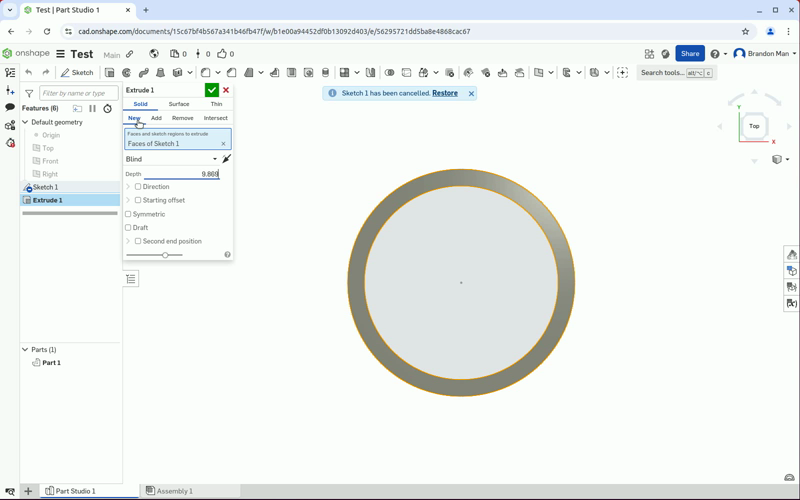
key(enter)
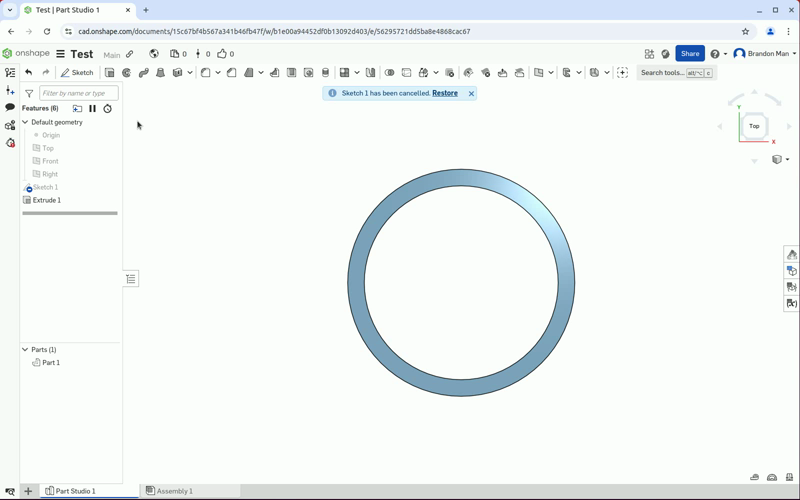
key(shift+h)
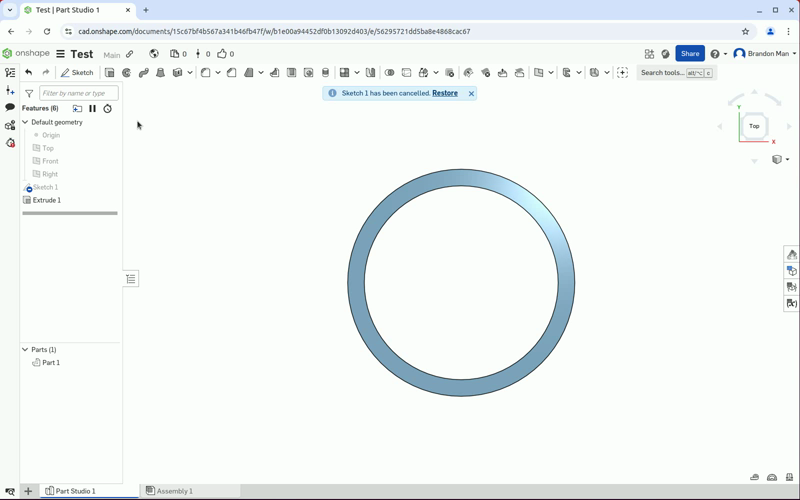
key(shift+h)
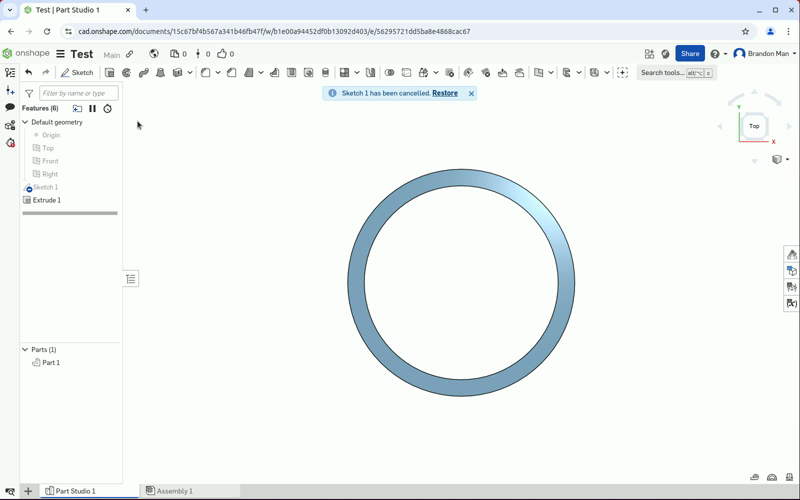
mouse_move(73, 189)
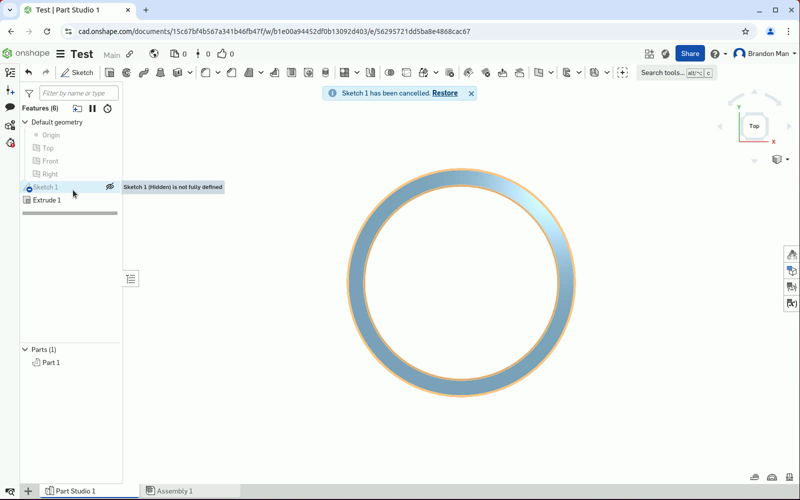
click(73, 189)
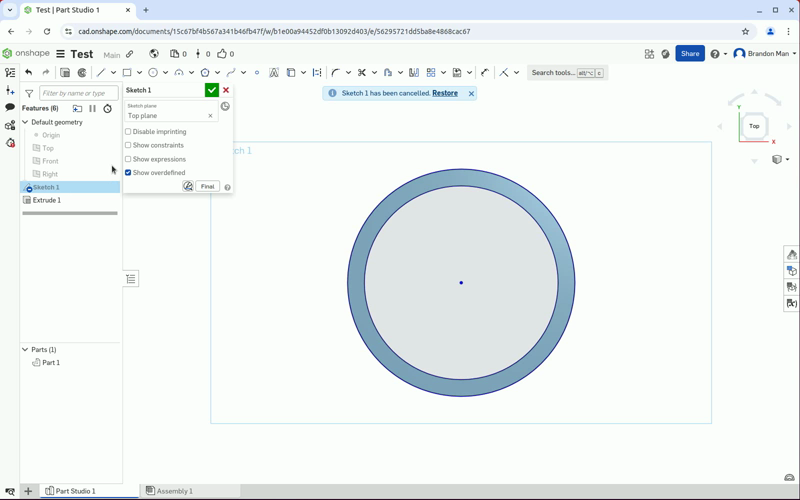
mouse_move(229, 92)
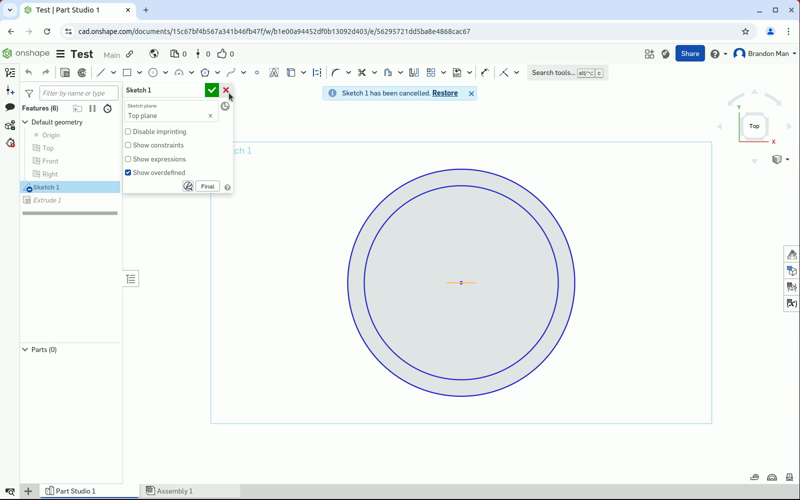
click(229, 92)
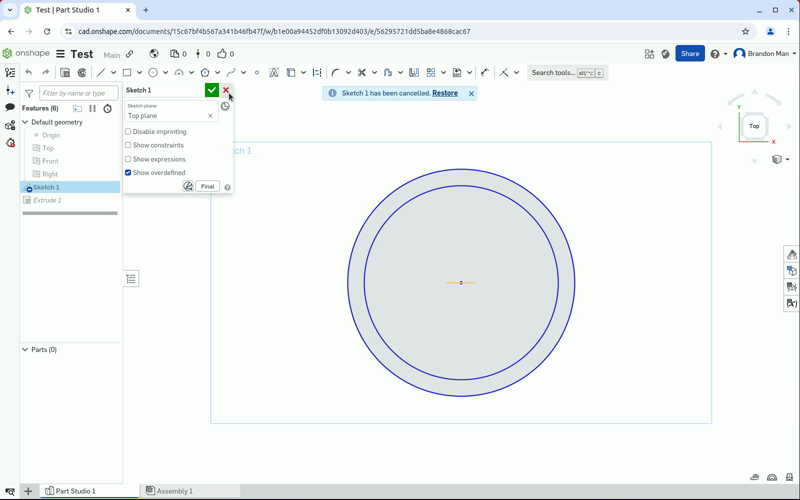
key(shift+s)
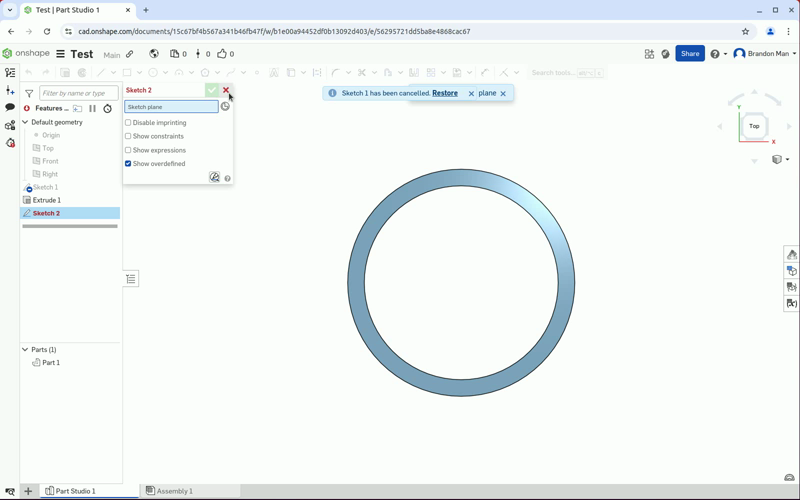
mouse_move(73, 150)
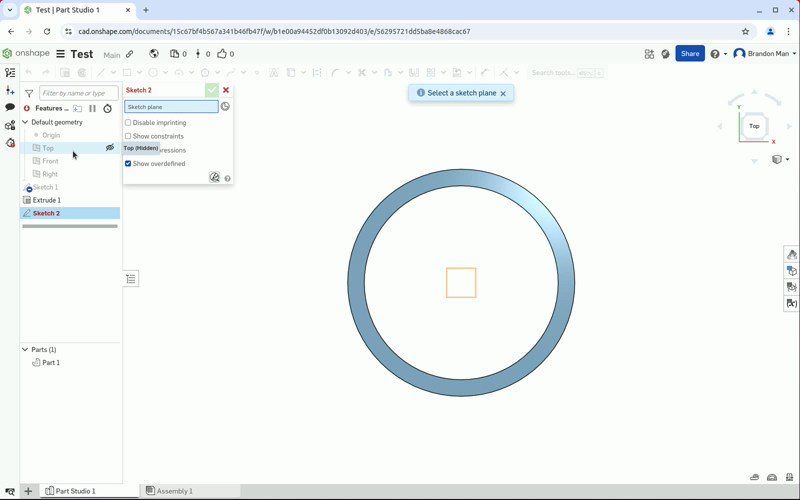
click(73, 150)
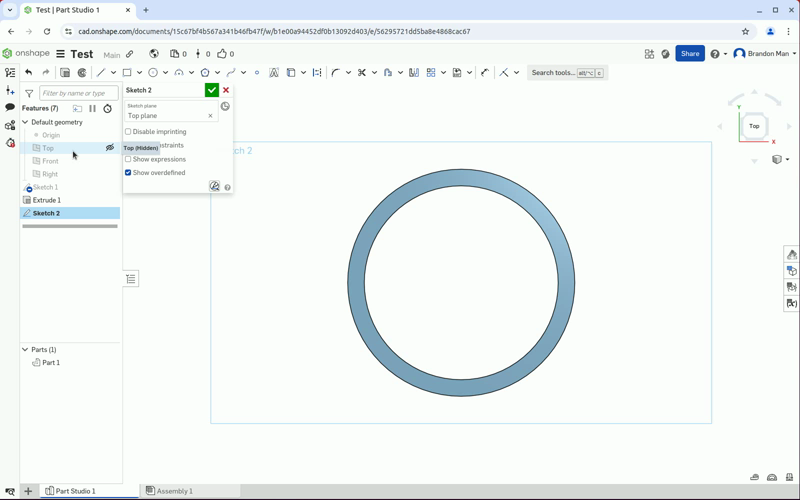
mouse_move(73, 352)
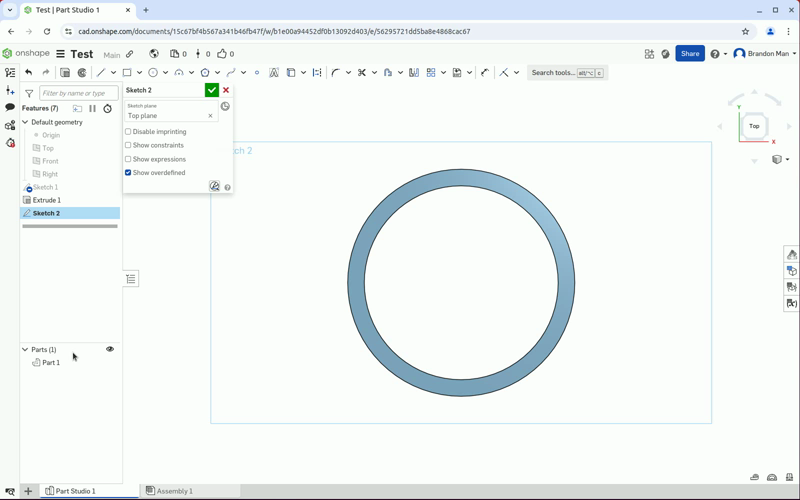
key(y)
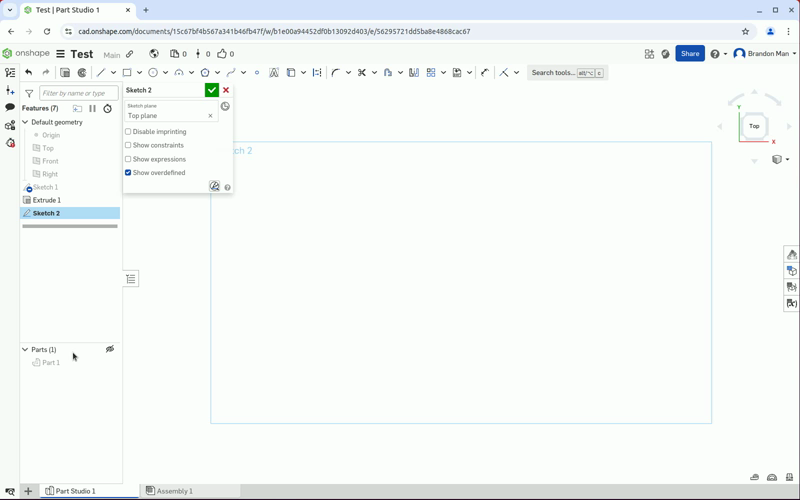
key(c)
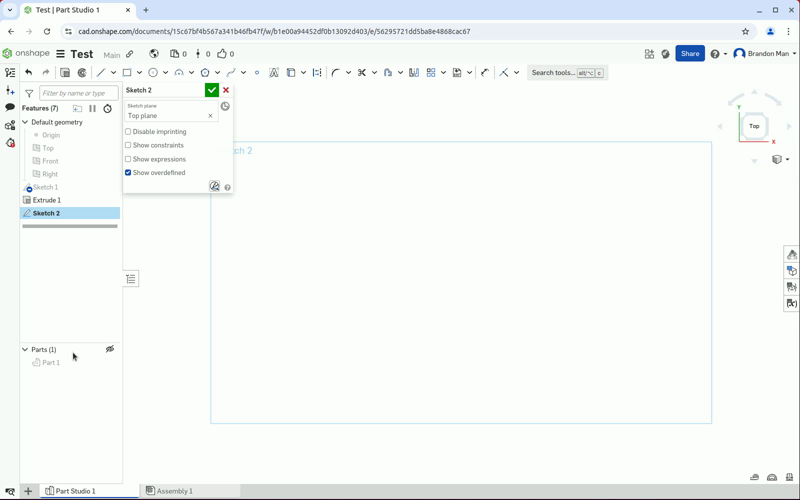
key_down(shift)
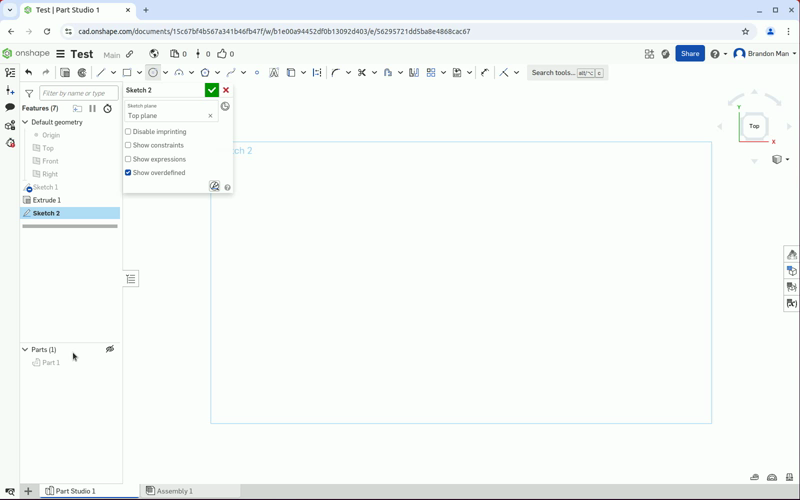
mouse_move(461, 282)
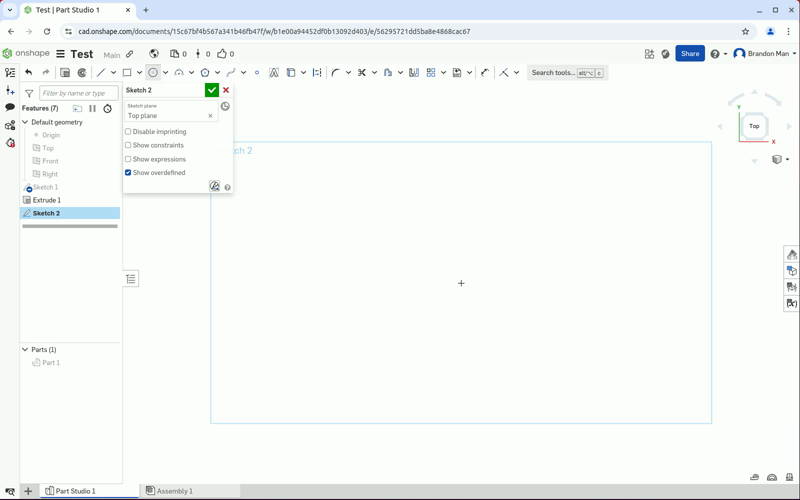
click(461, 282)
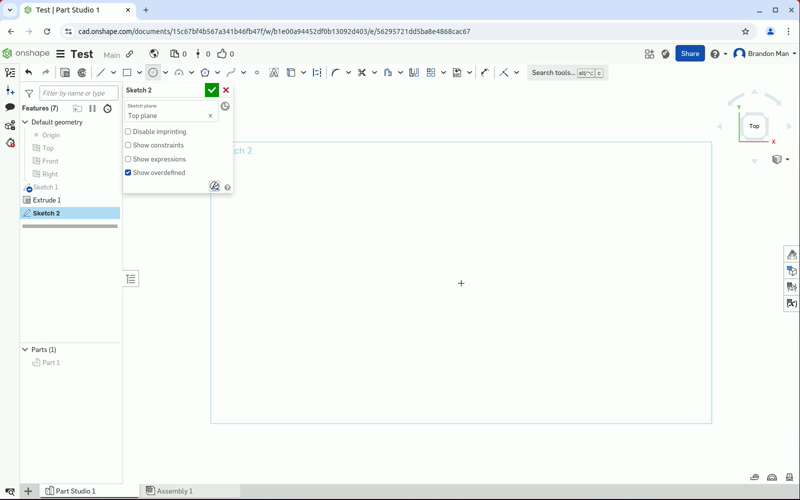
key_up(shift)
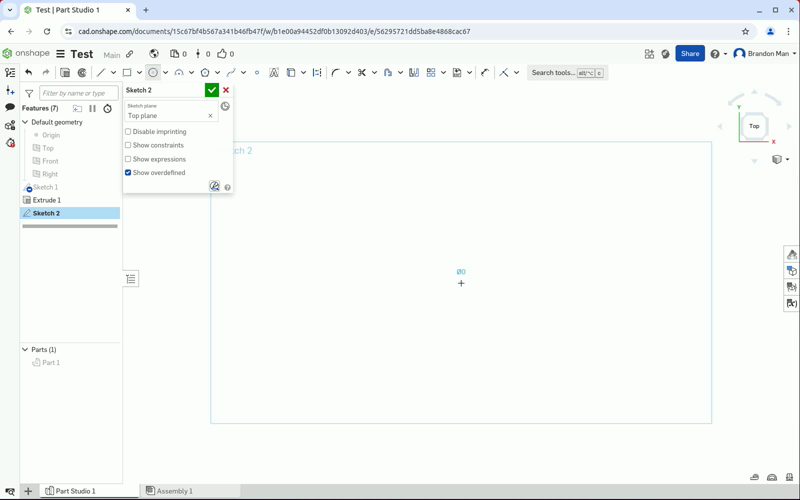
mouse_move(574, 282)
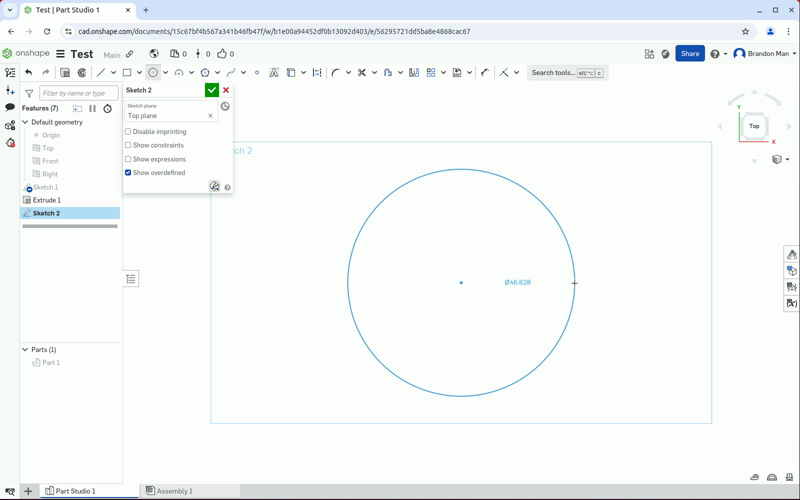
click(574, 282)
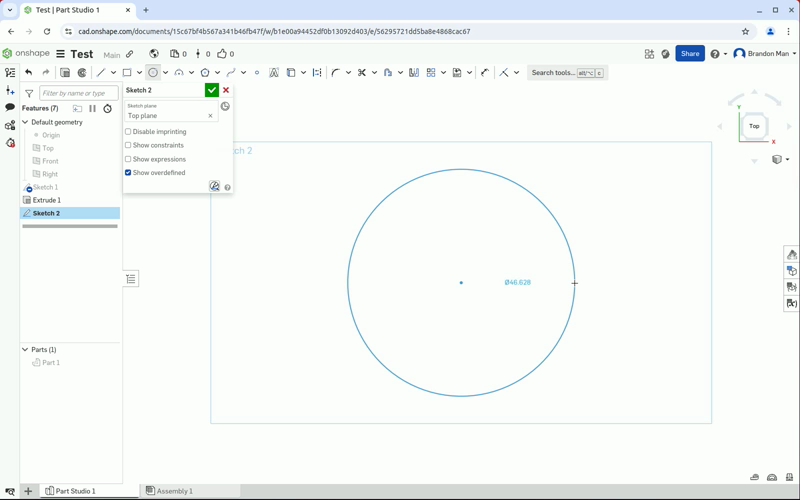
key(esc)
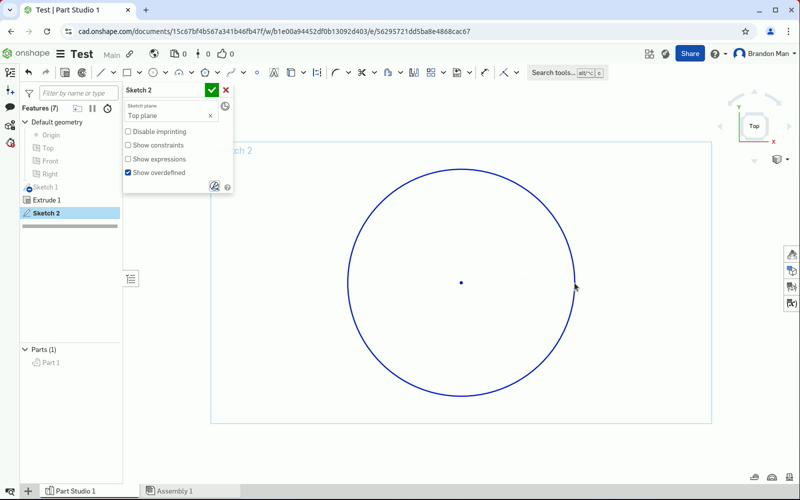
key(c)
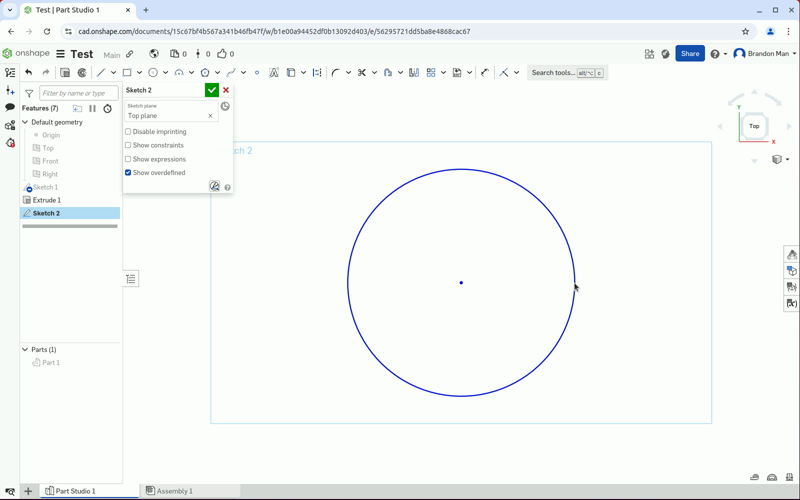
key_down(shift)
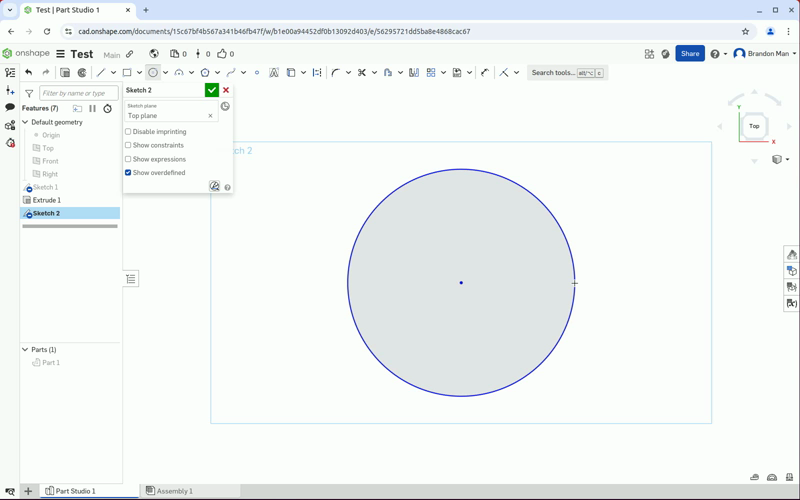
mouse_move(461, 282)
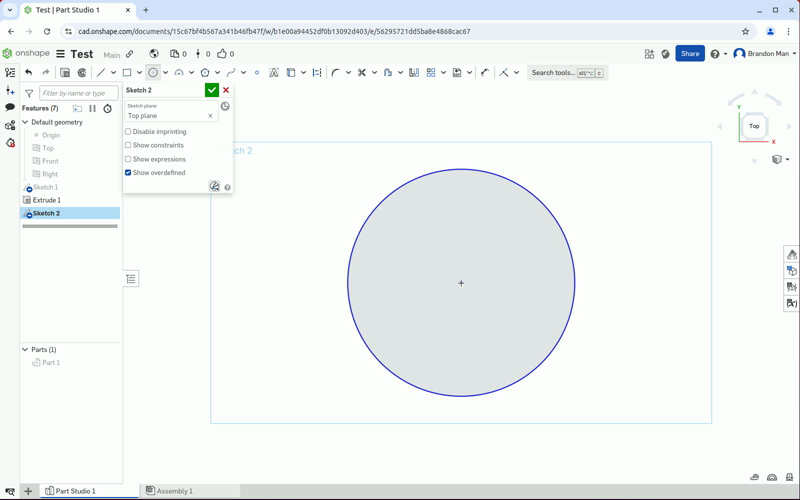
click(461, 282)
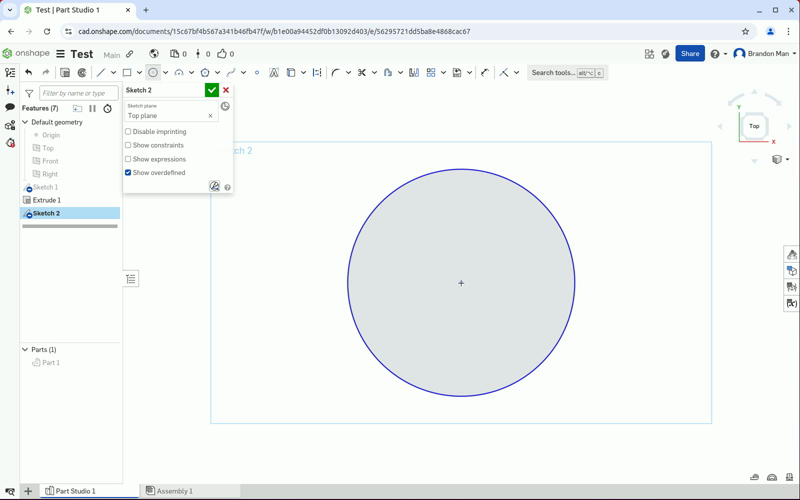
key_up(shift)
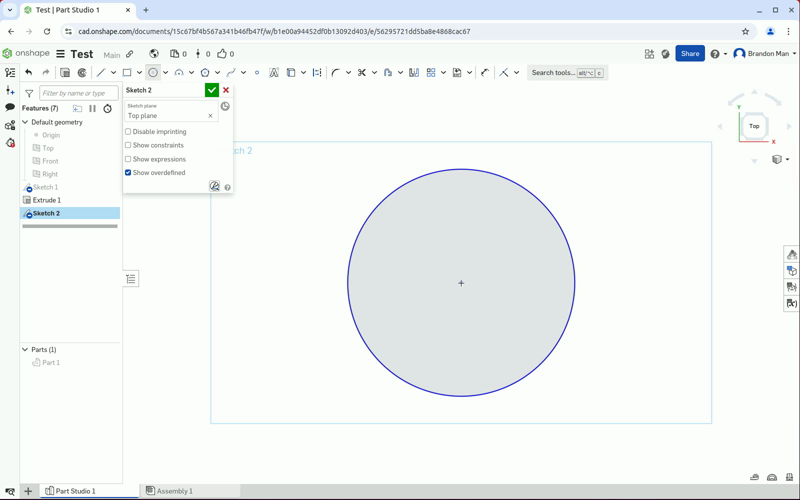
mouse_move(558, 282)
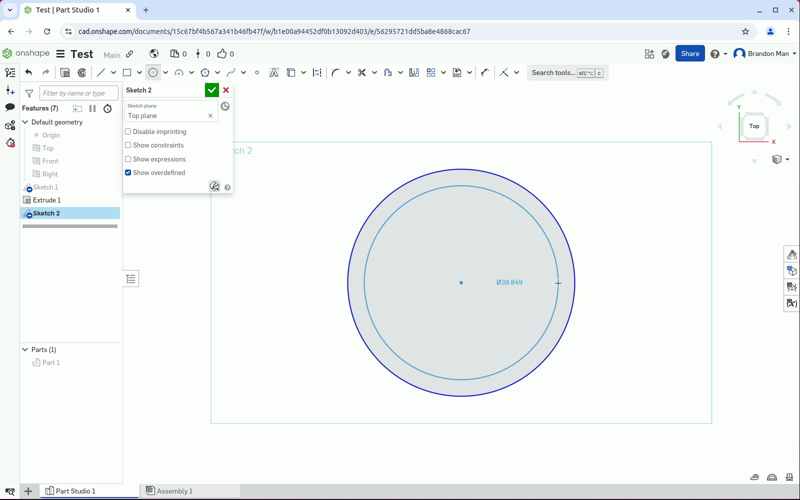
click(558, 282)
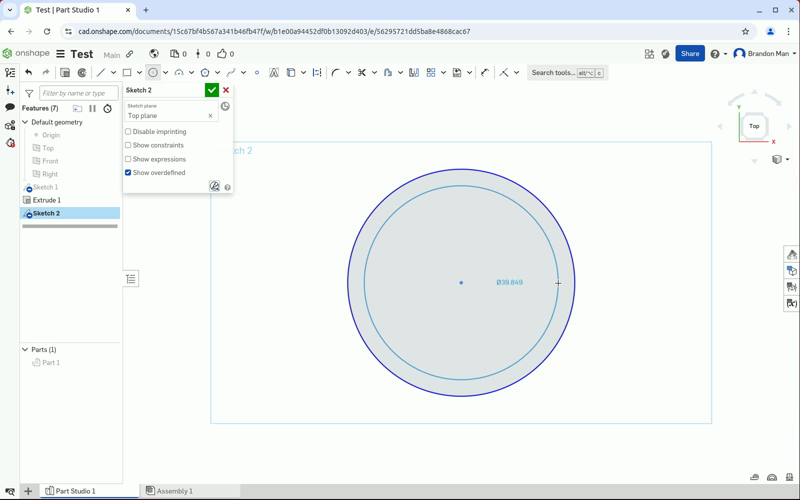
key(esc)
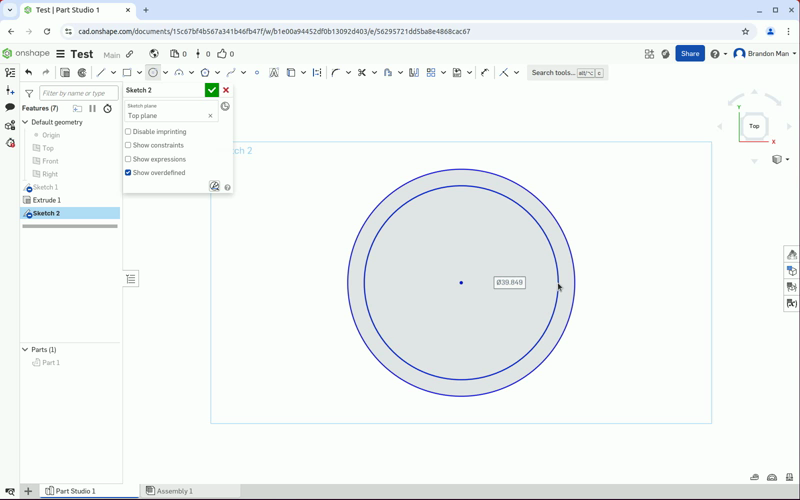
mouse_move(388, 358)
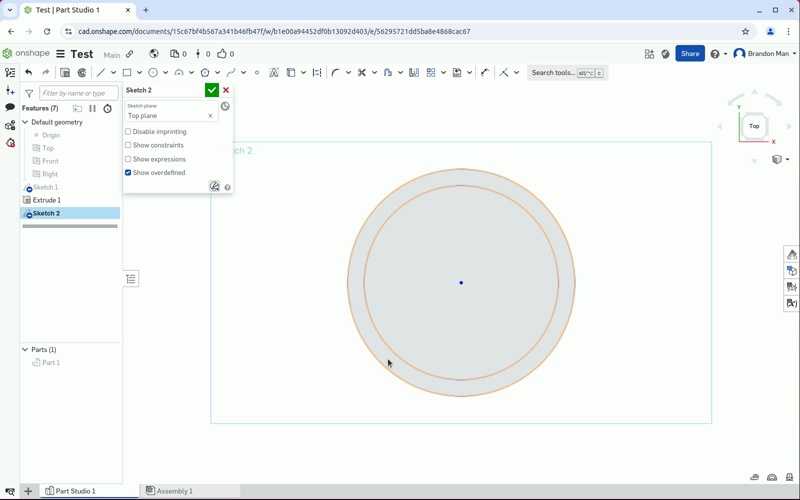
click(388, 358)
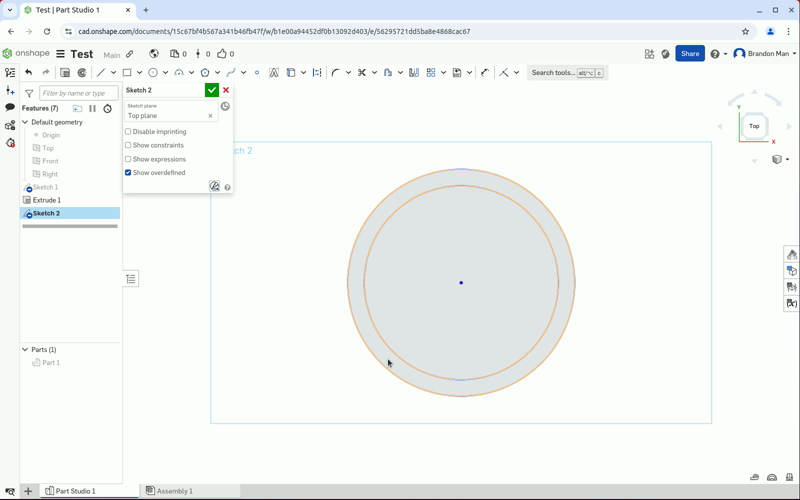
mouse_move(73, 352)
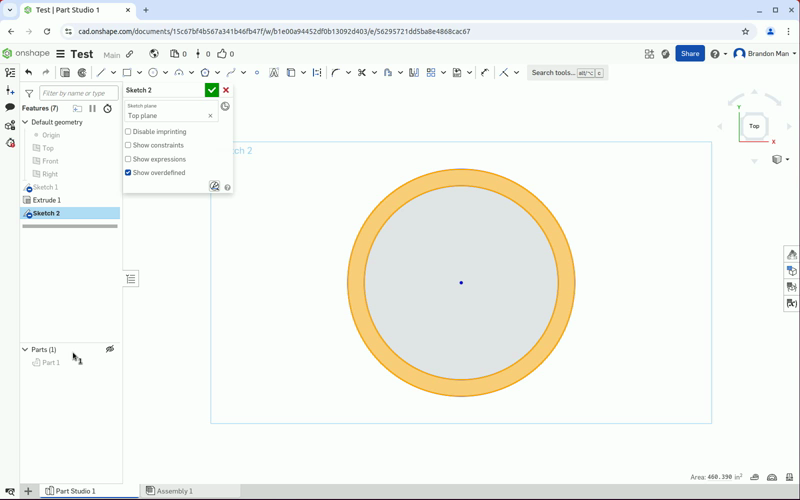
key(shift+y)
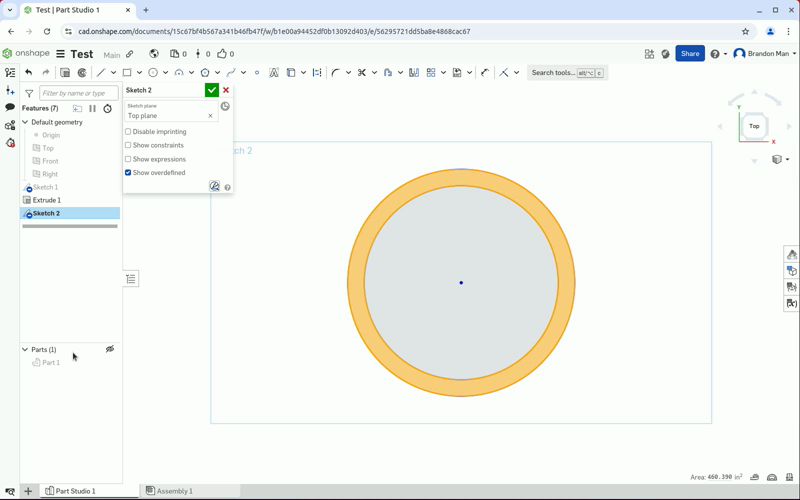
key(shift+e)
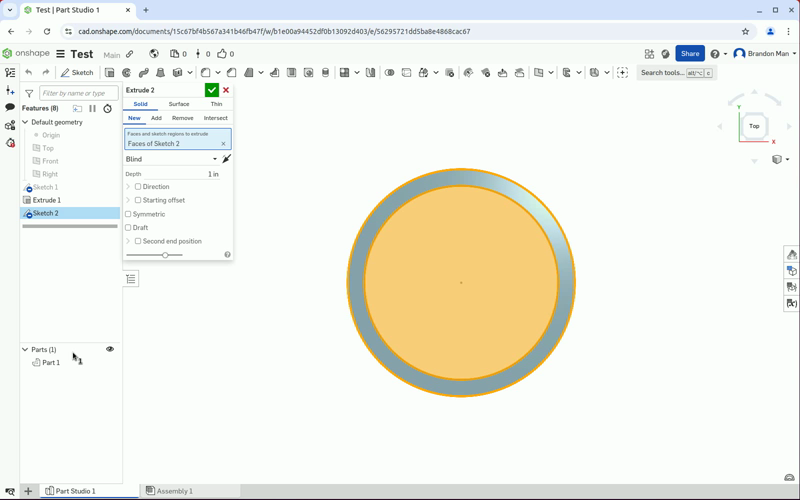
mouse_move(143, 106)
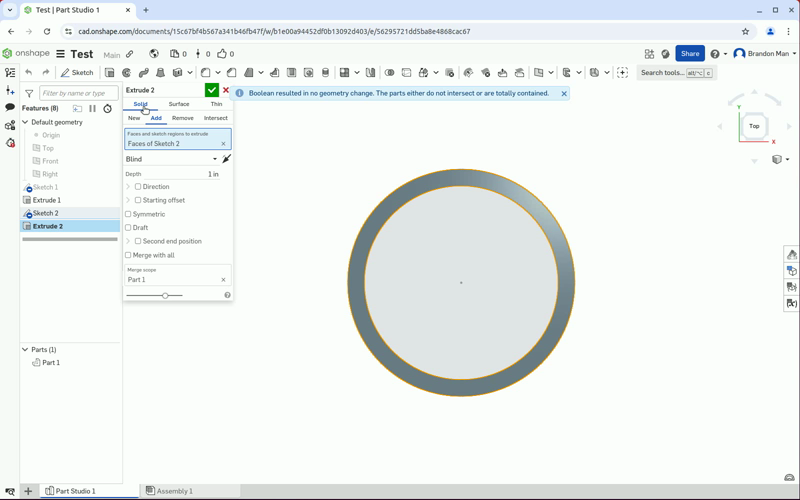
click(143, 106)
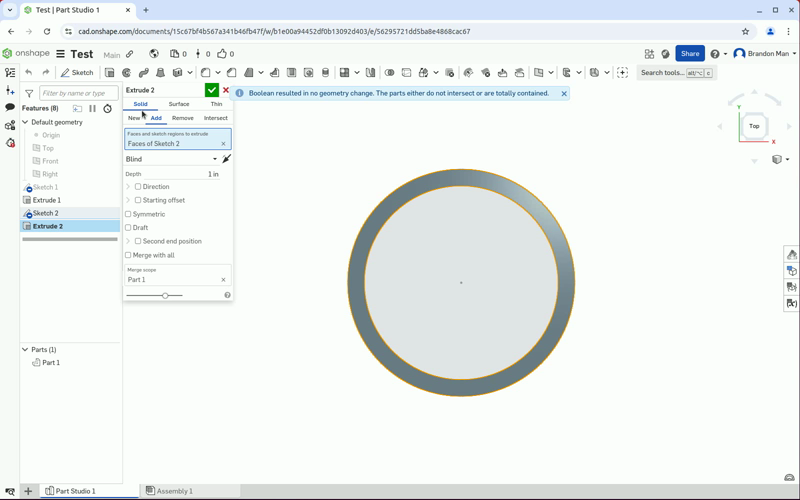
mouse_move(137, 120)
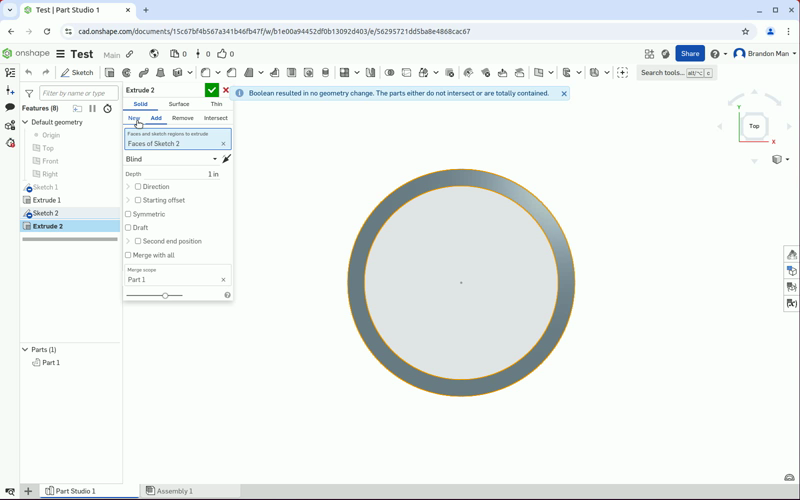
click(137, 120)
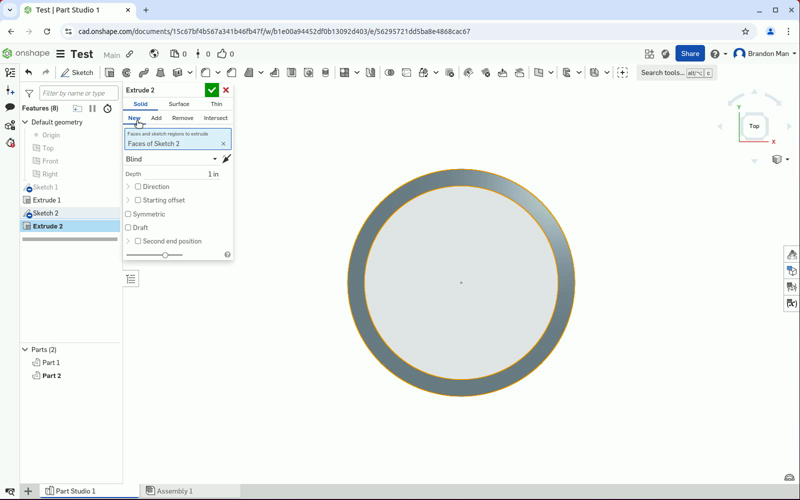
key(tab, 4)
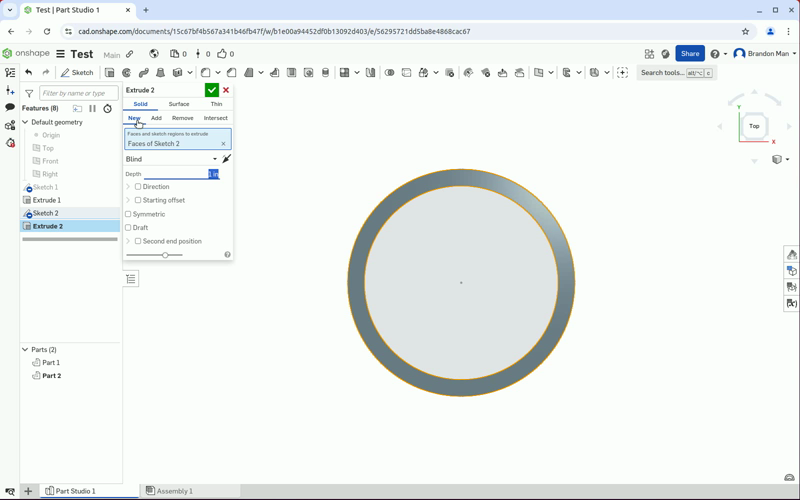
text(9.869)
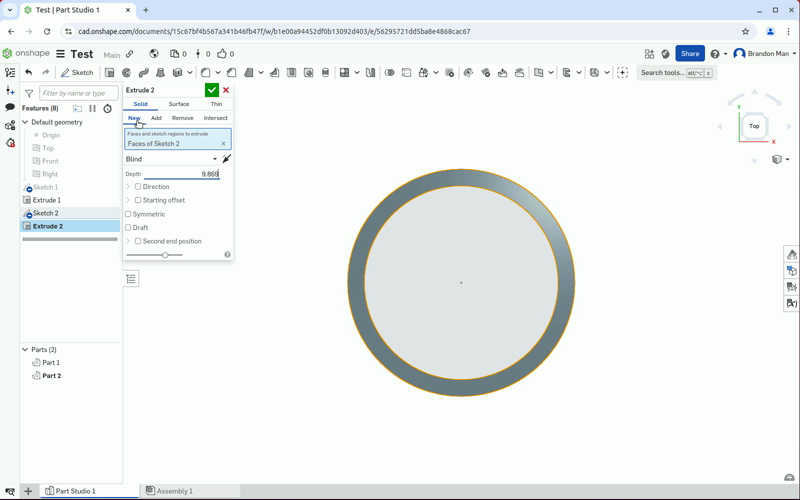
key(enter)
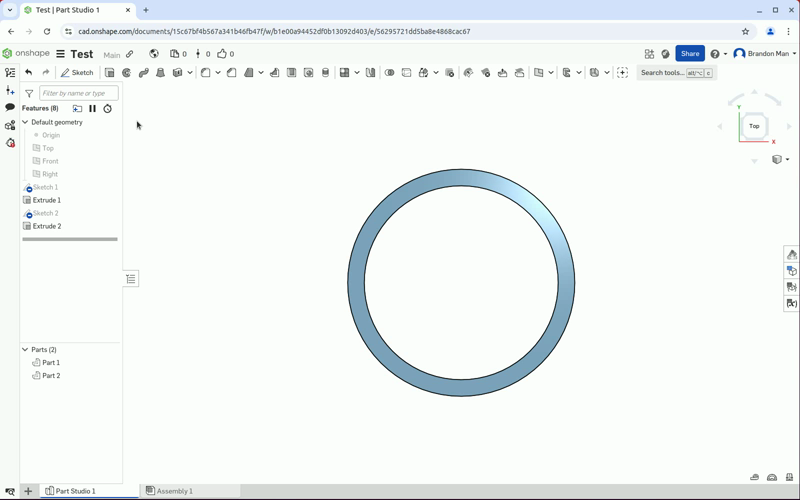
key(shift+h)
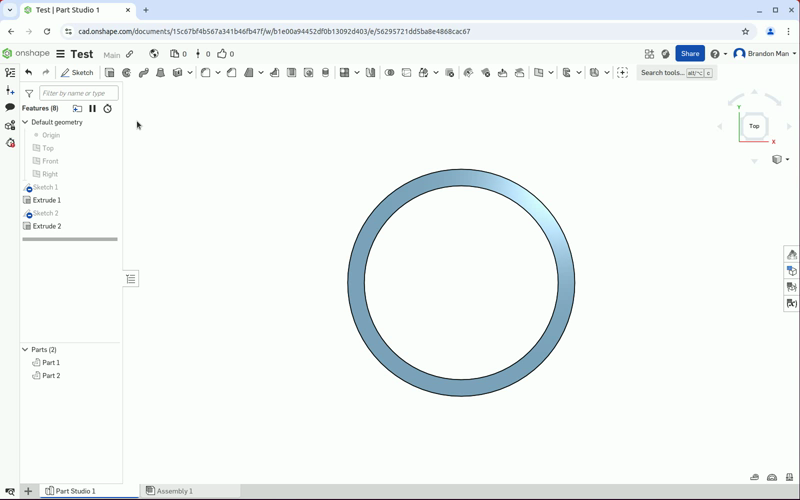
key(shift+h)
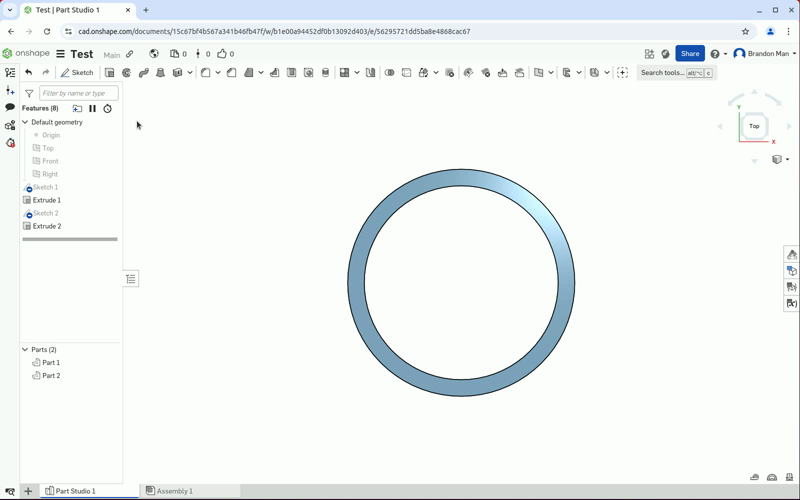
mouse_move(73, 189)
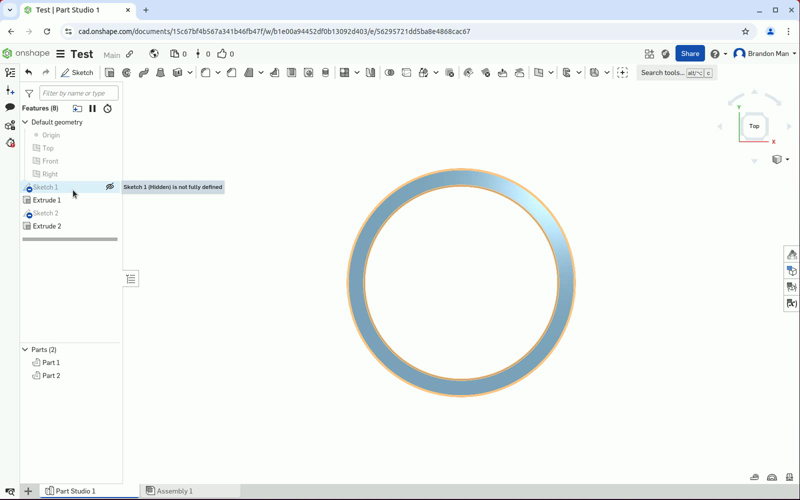
click(73, 189)
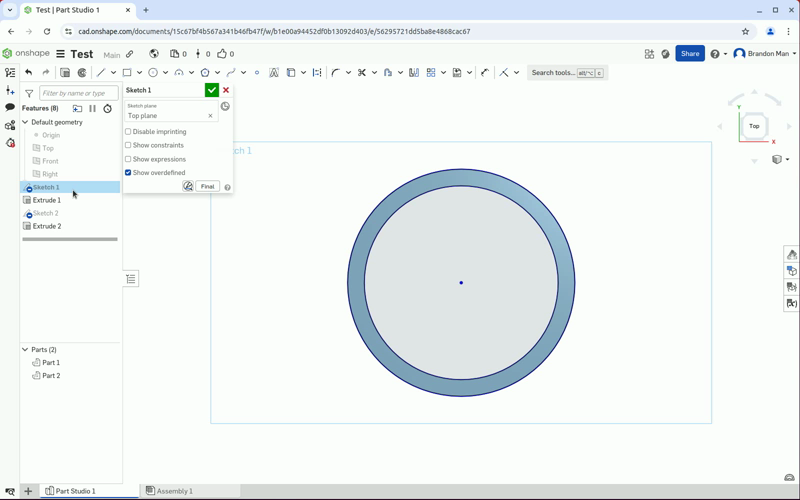
mouse_move(229, 92)
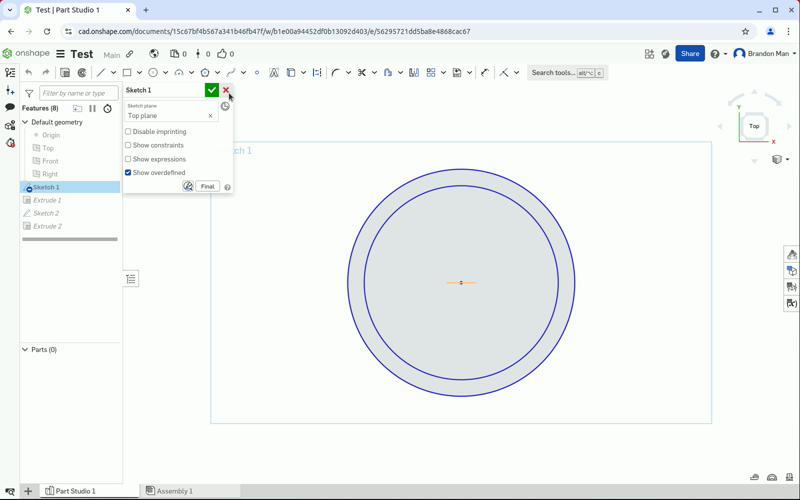
click(229, 92)
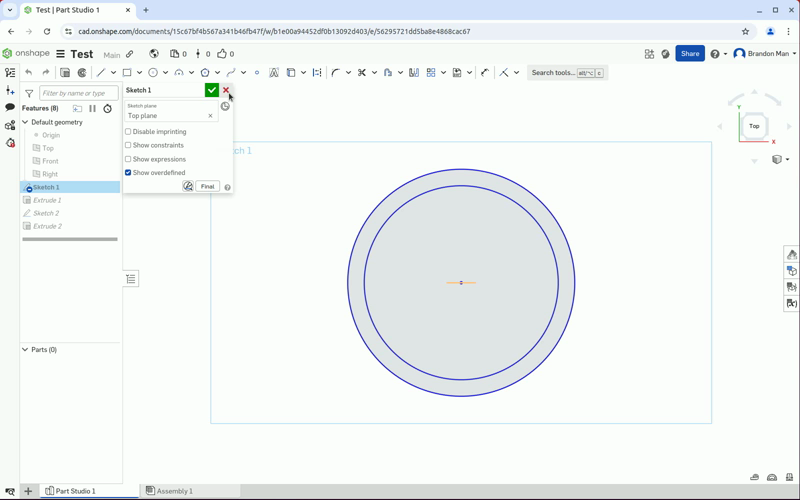
key(shift+s)
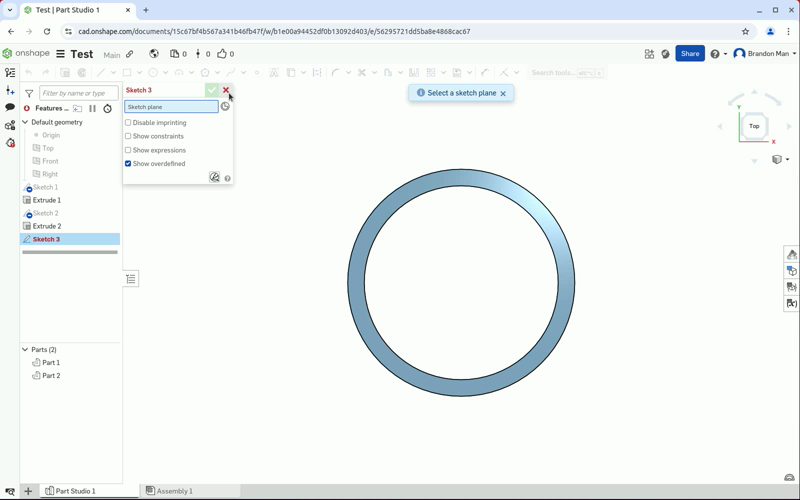
mouse_move(73, 150)
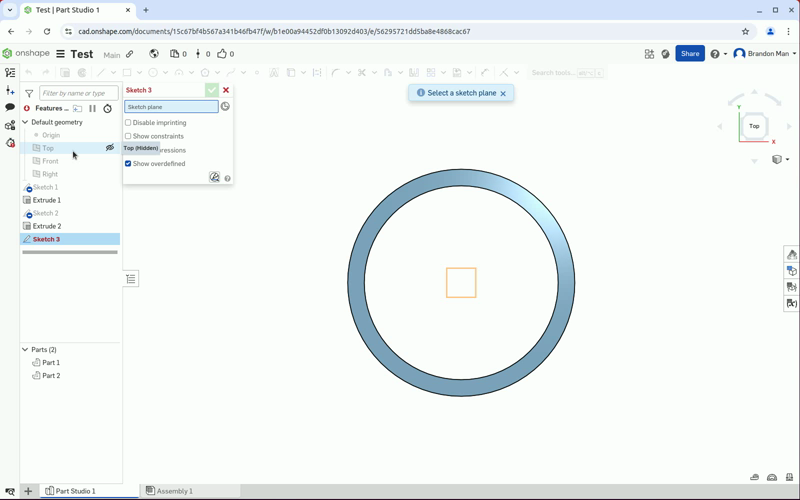
click(73, 150)
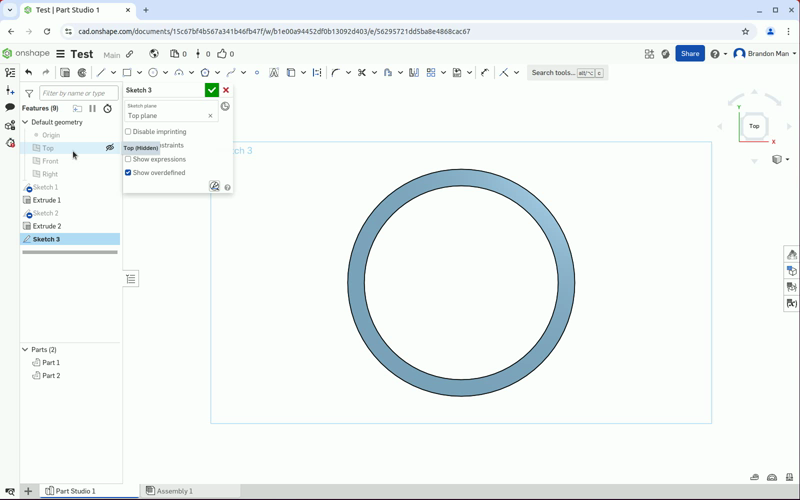
mouse_move(73, 352)
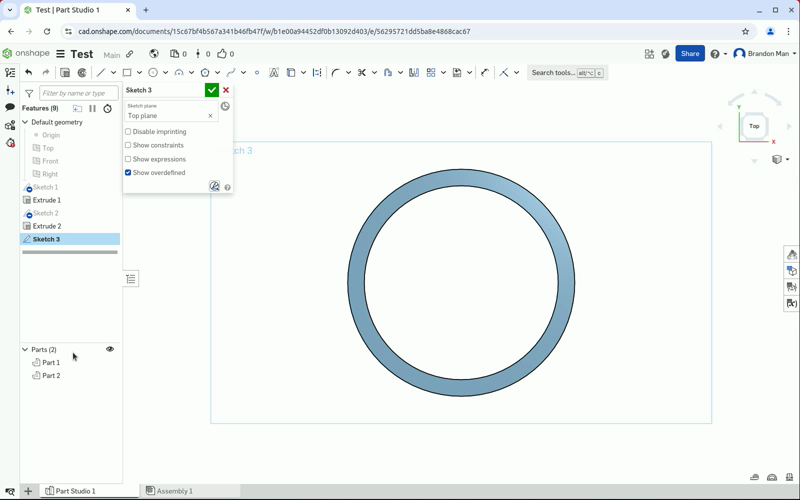
key(y)
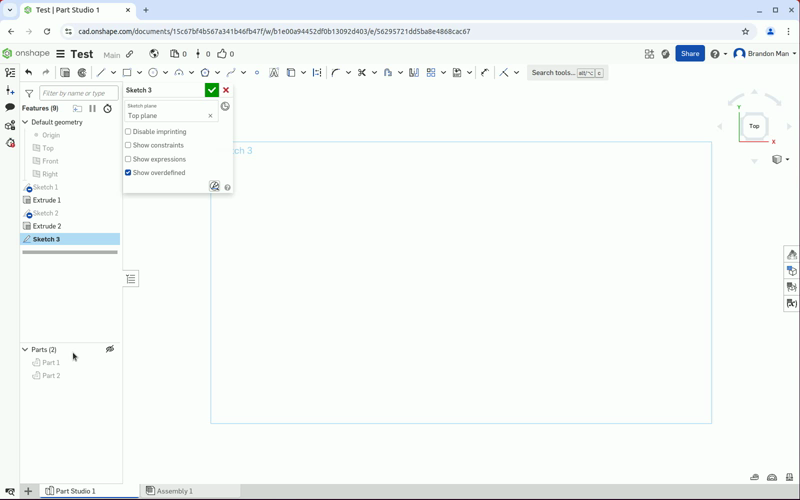
key(c)
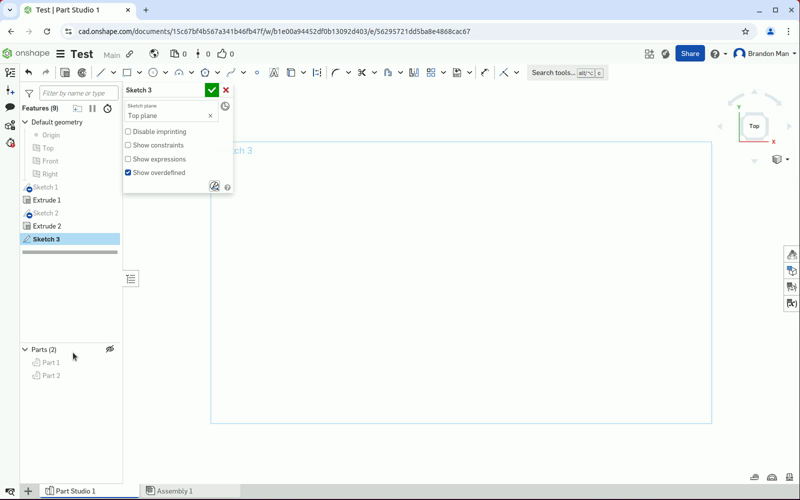
key_down(shift)
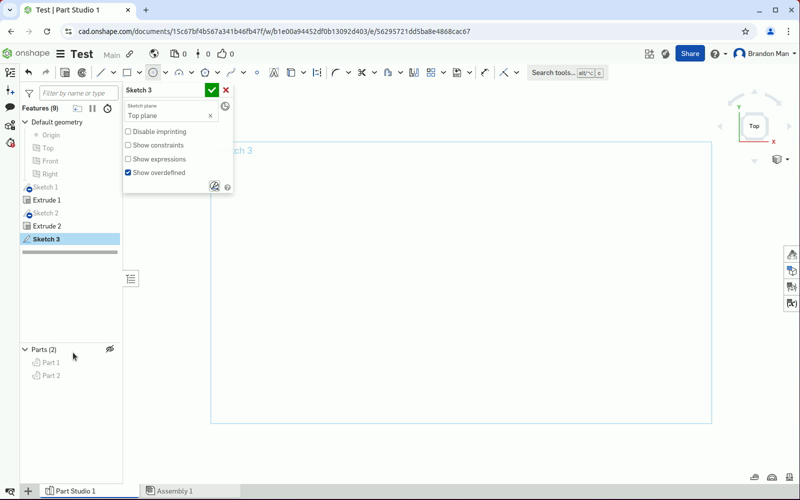
mouse_move(461, 282)
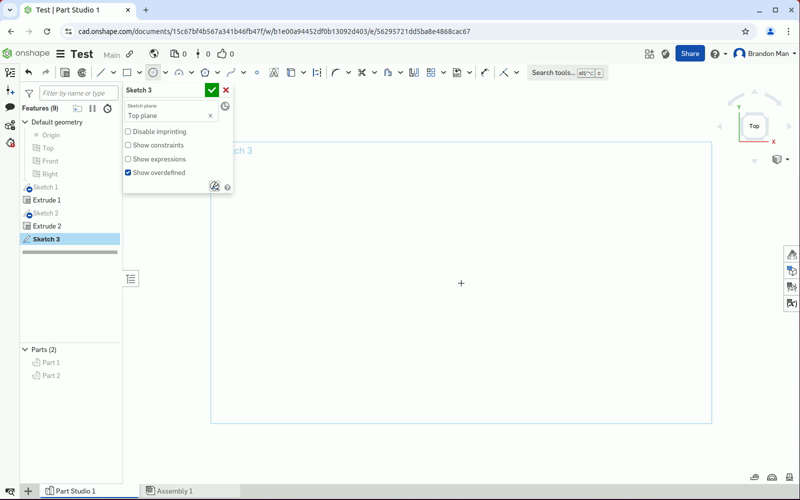
click(461, 282)
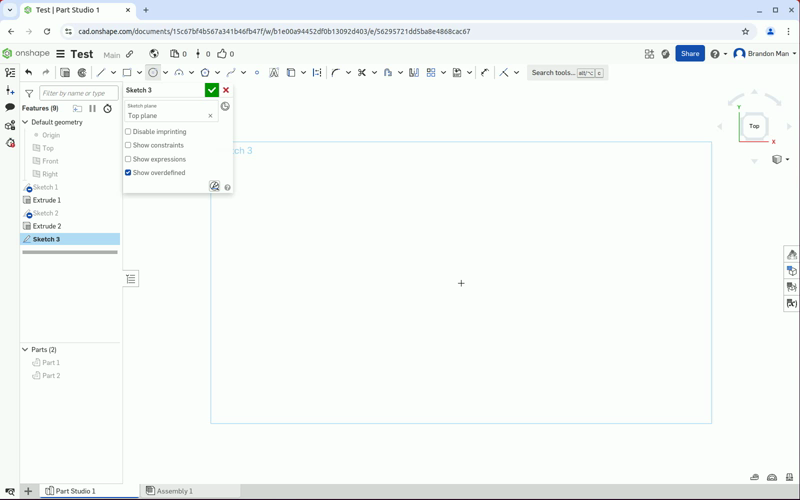
key_up(shift)
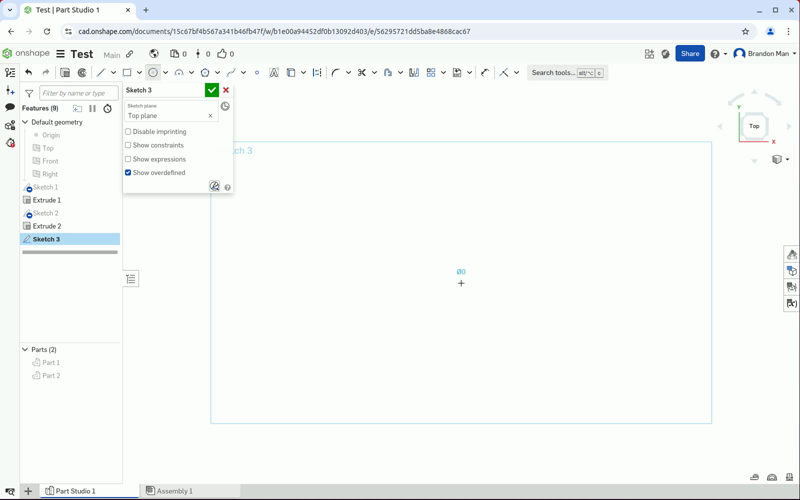
mouse_move(574, 282)
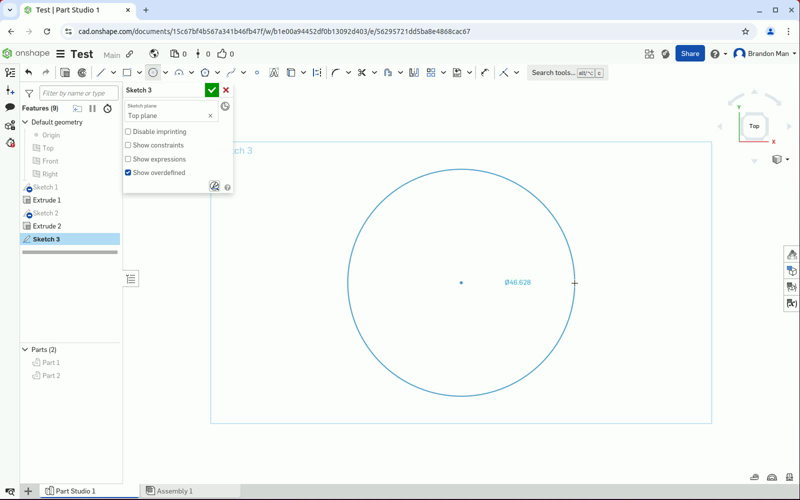
click(574, 282)
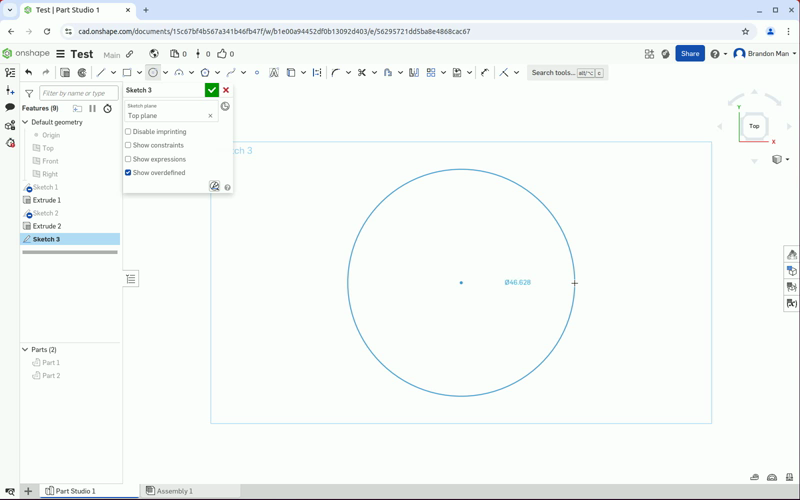
key(esc)
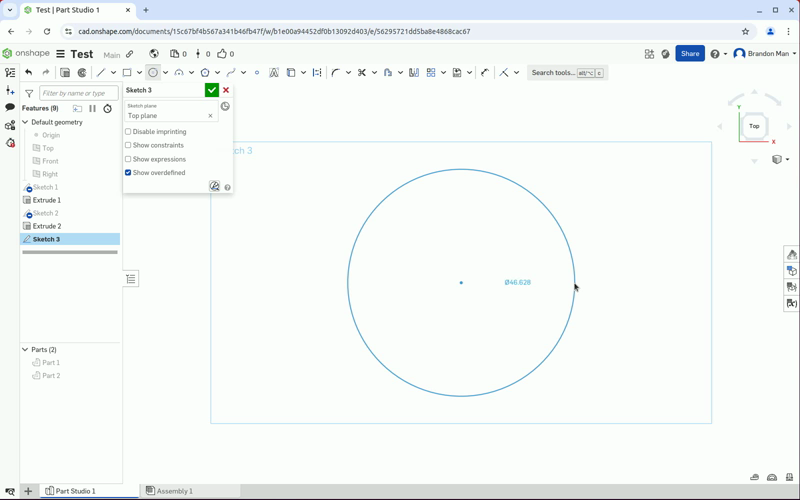
key(c)
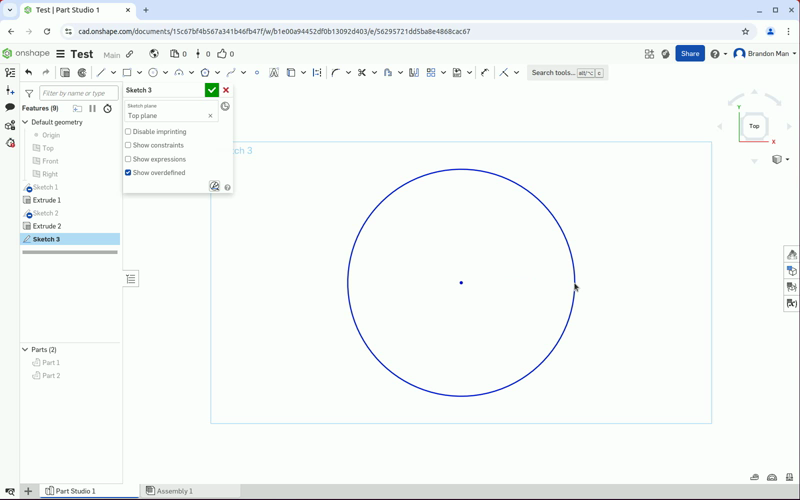
key_down(shift)
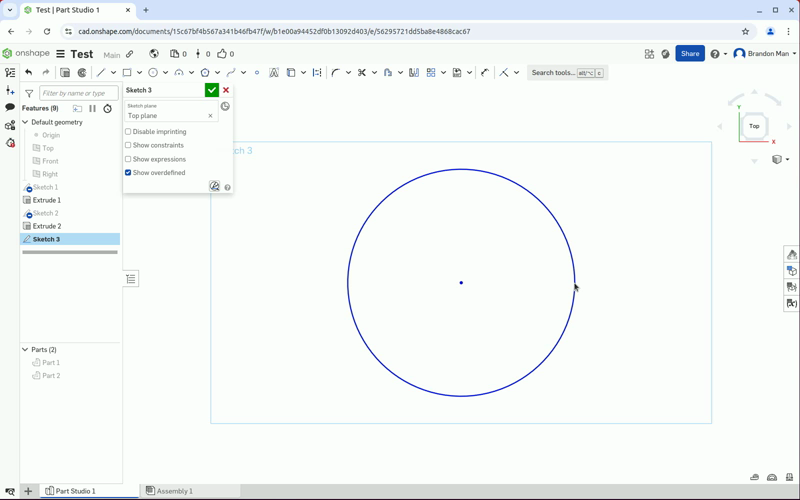
mouse_move(461, 282)
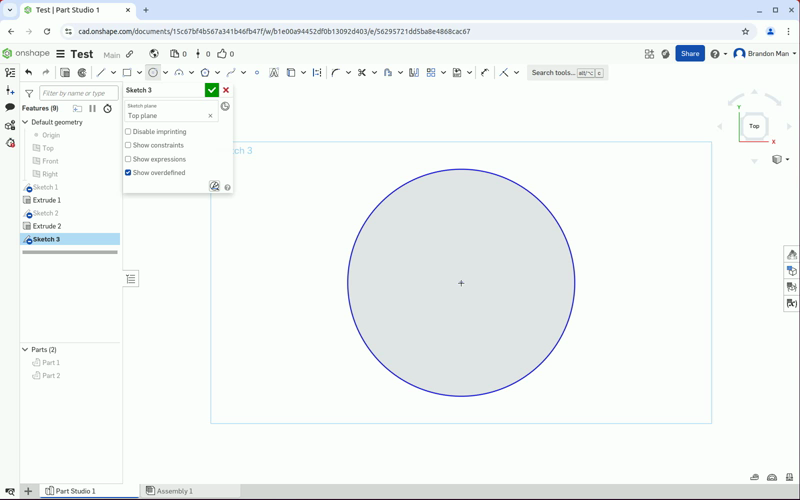
click(461, 282)
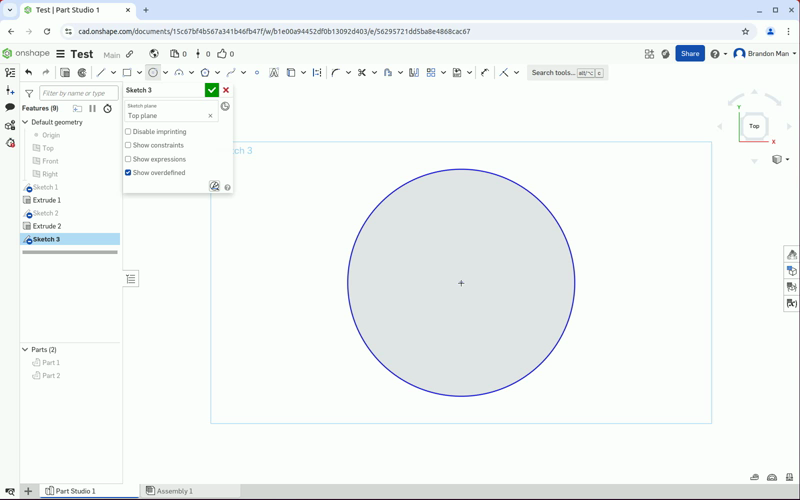
key_up(shift)
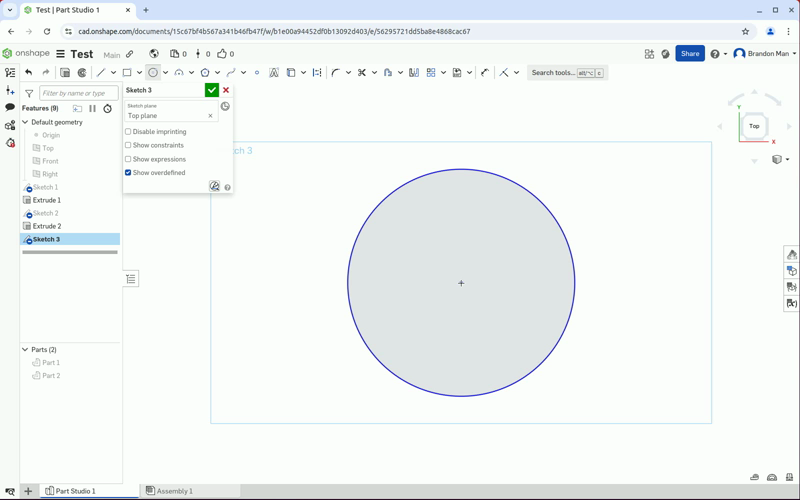
mouse_move(558, 282)
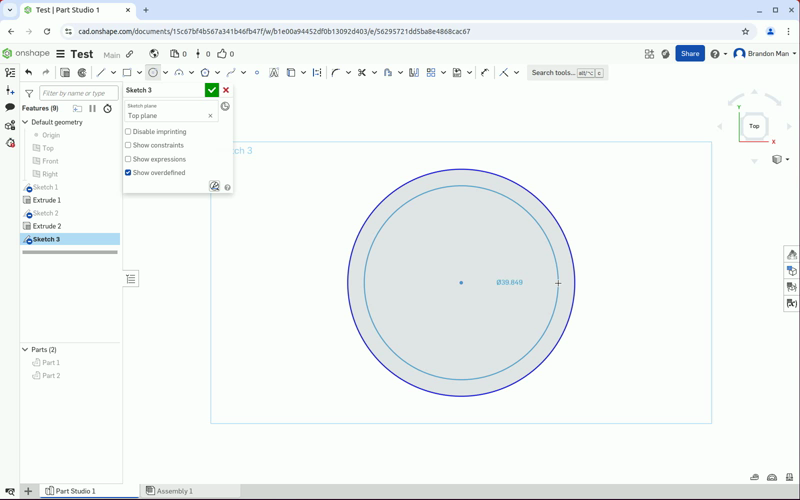
click(558, 282)
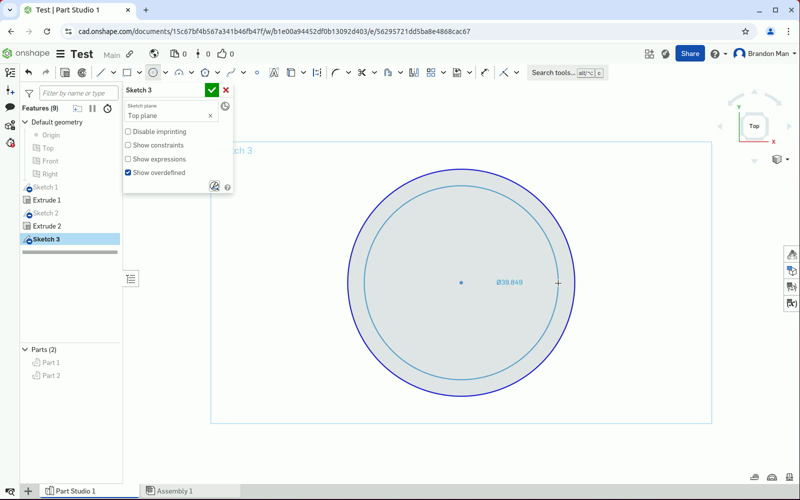
key(esc)
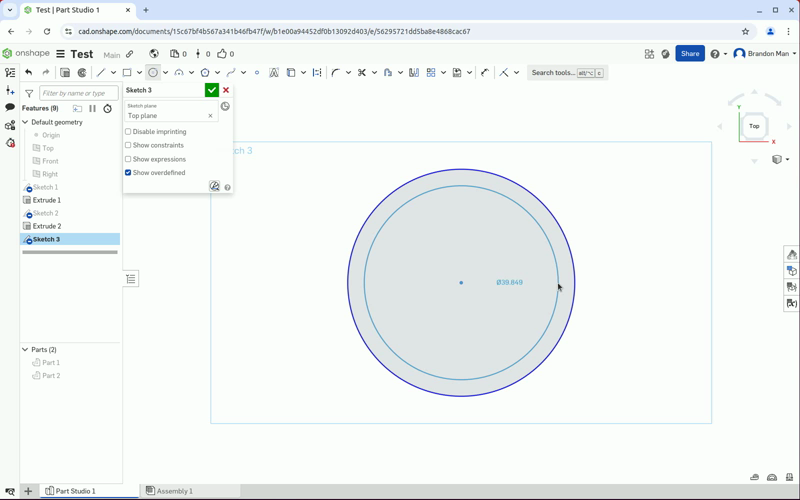
mouse_move(374, 223)
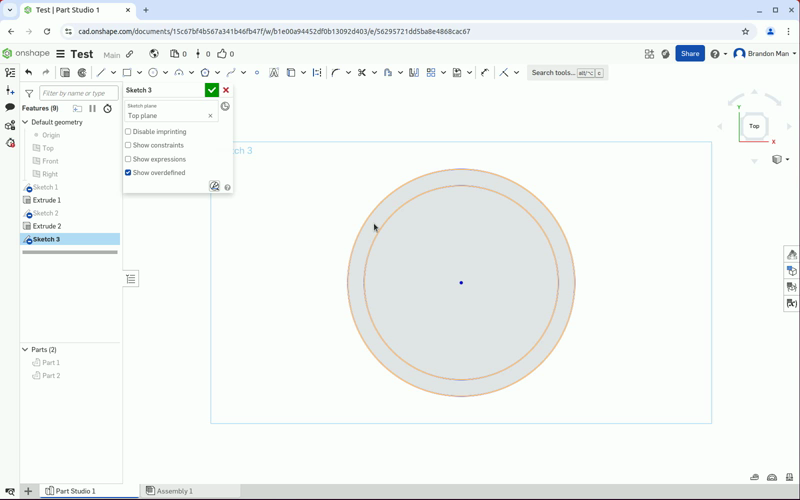
click(374, 223)
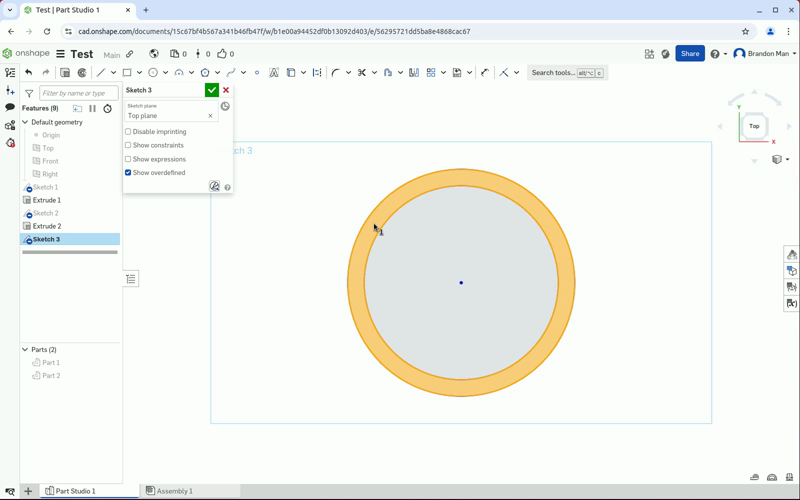
mouse_move(73, 352)
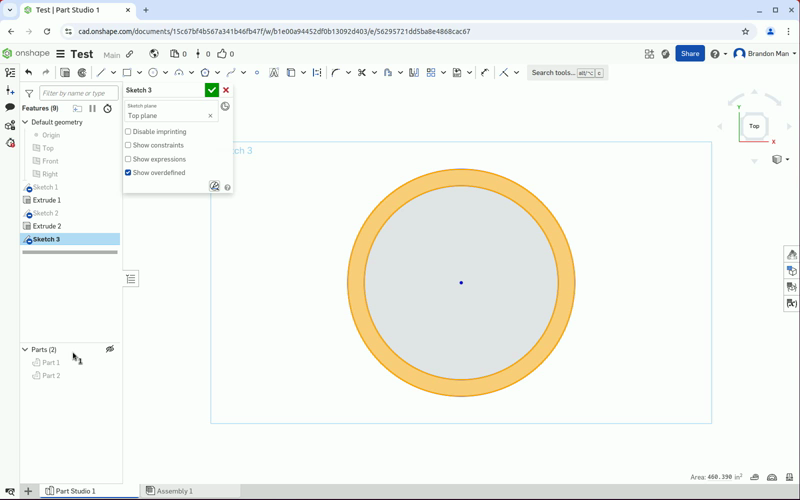
key(shift+y)
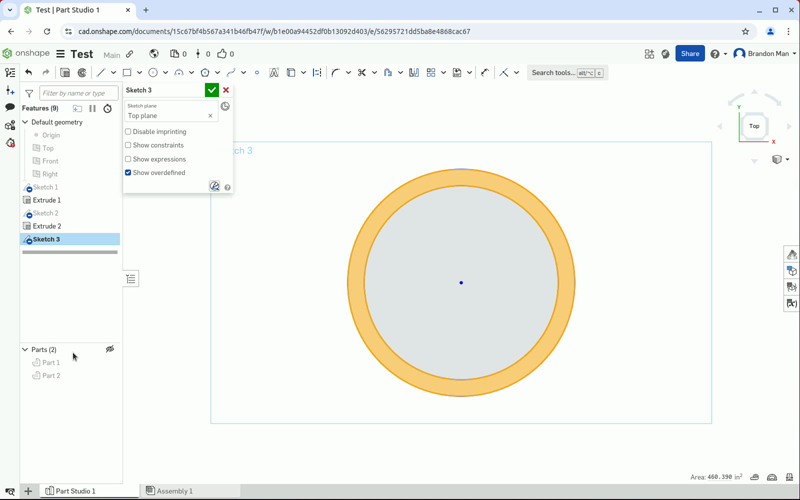
key(shift+e)
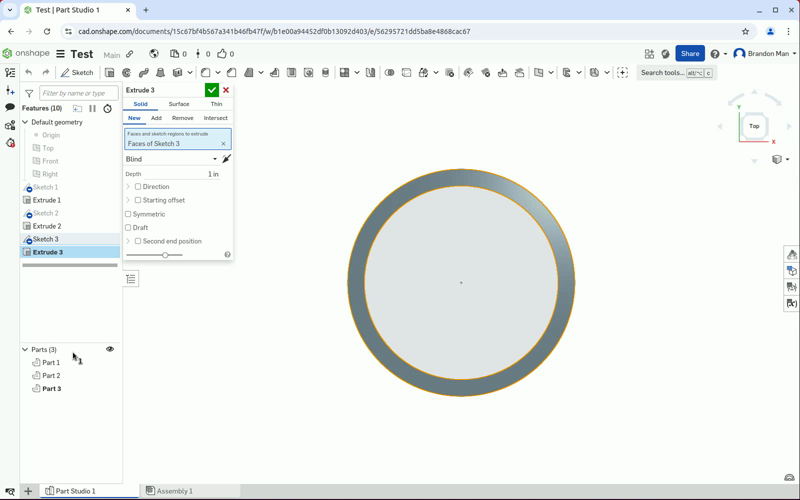
mouse_move(143, 106)
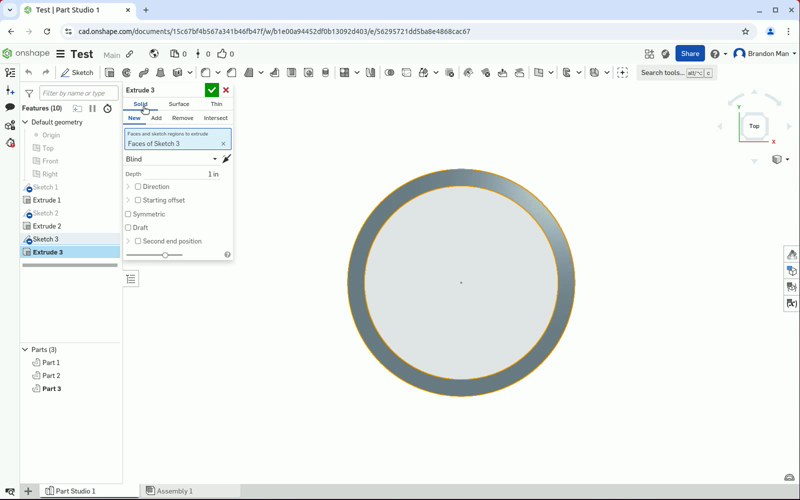
click(143, 106)
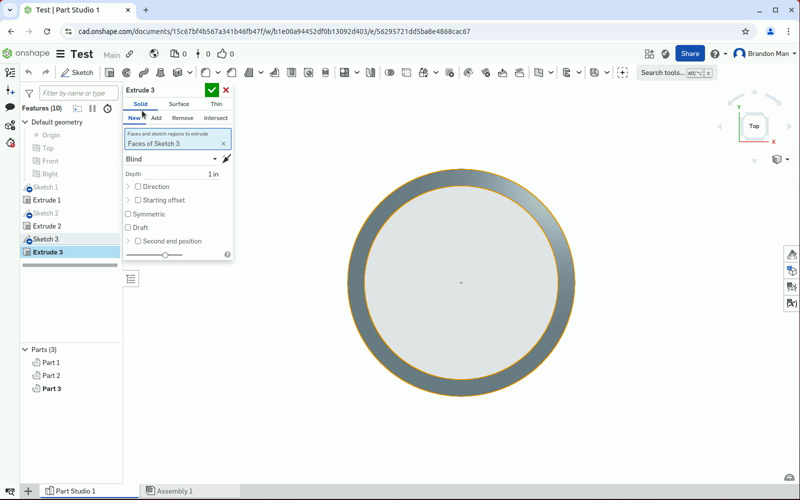
mouse_move(137, 120)
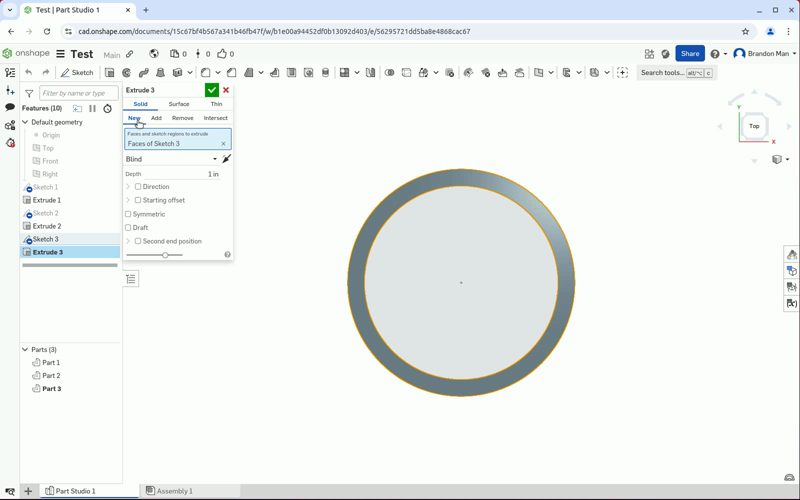
click(137, 120)
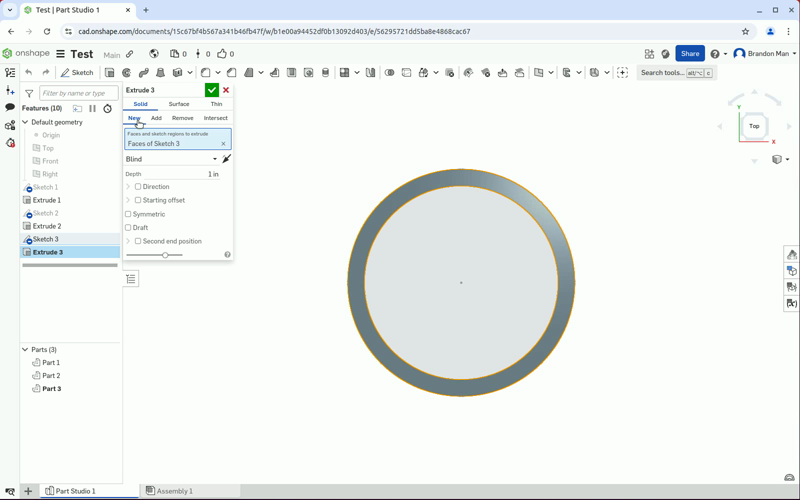
key(tab, 4)
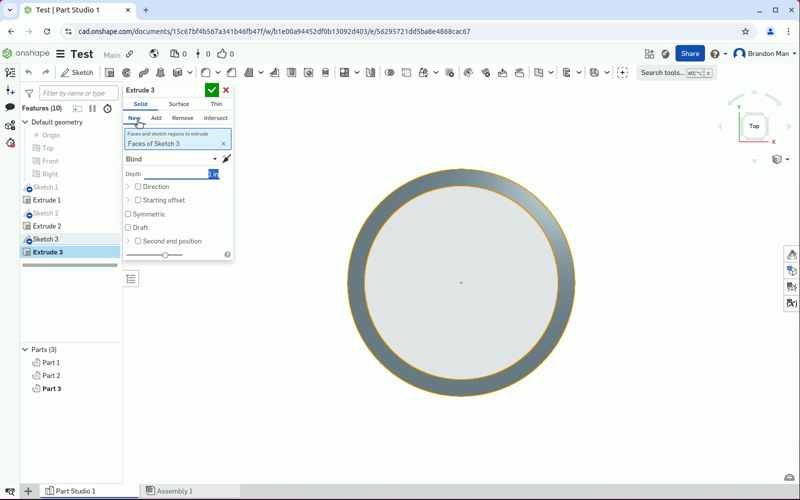
text(9.869)
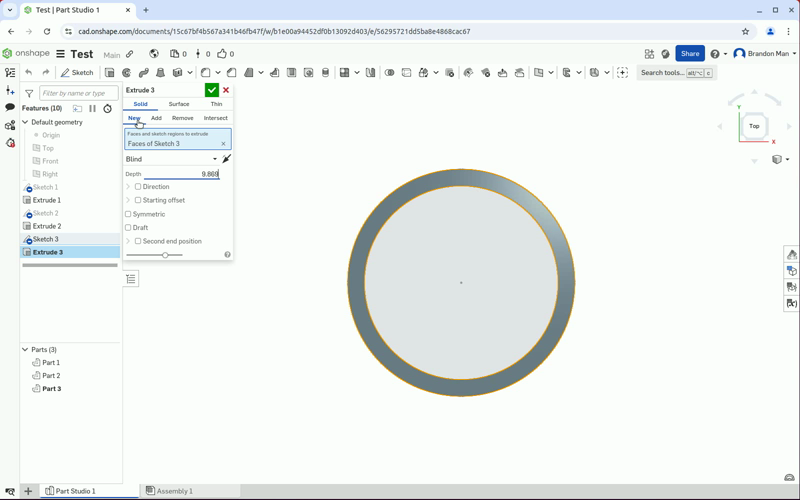
key(enter)
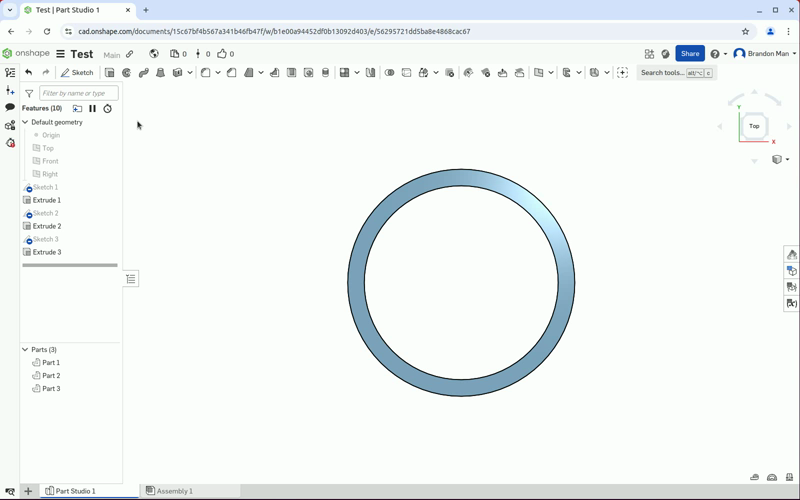
key(shift+h)
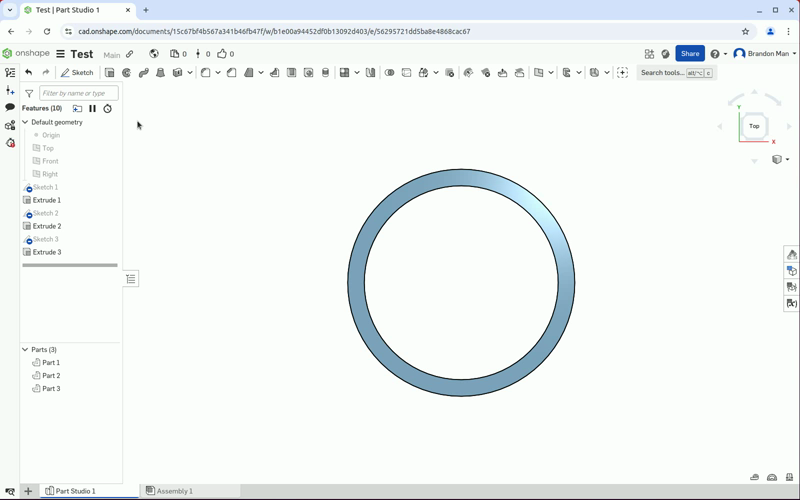
key(shift+h)
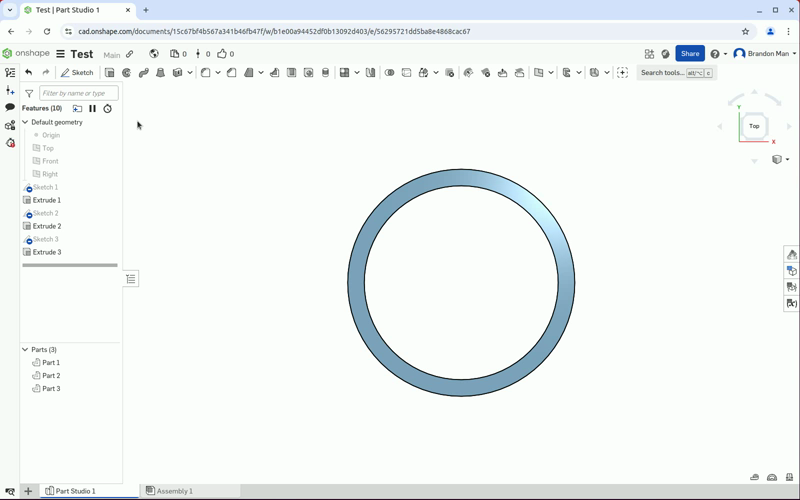
mouse_move(73, 189)
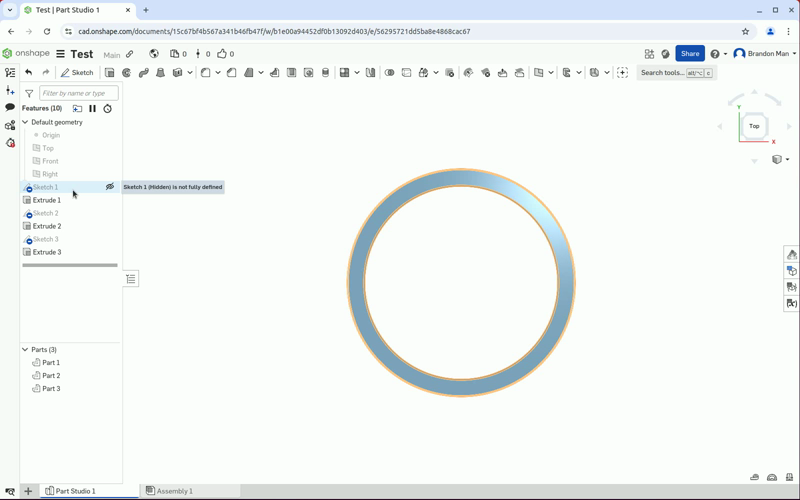
click(73, 189)
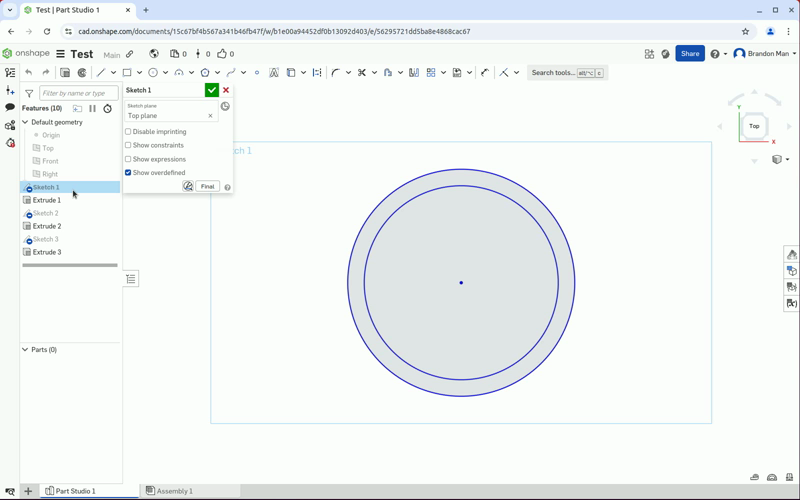
mouse_move(229, 92)
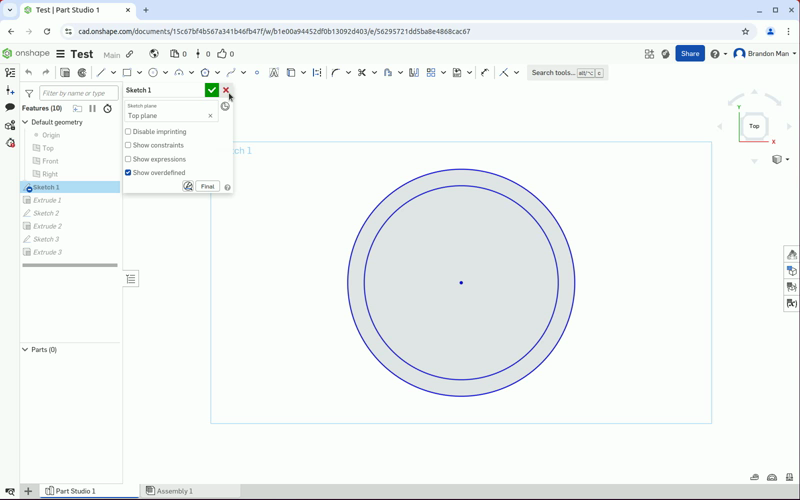
click(229, 92)
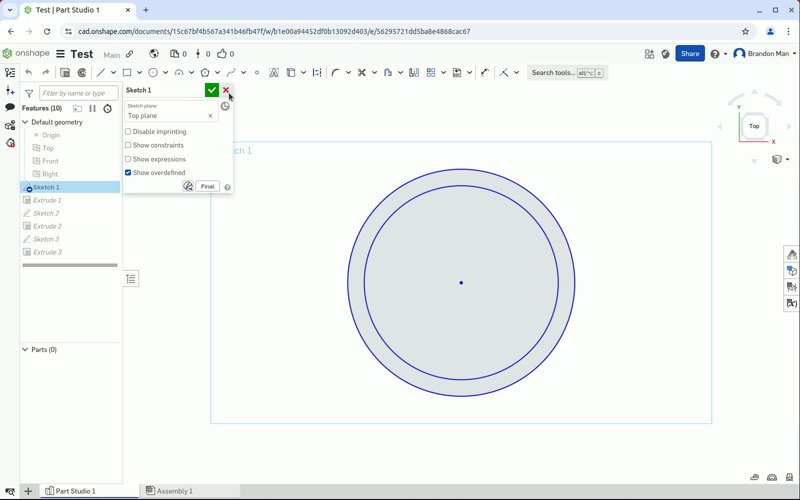
key(shift+s)
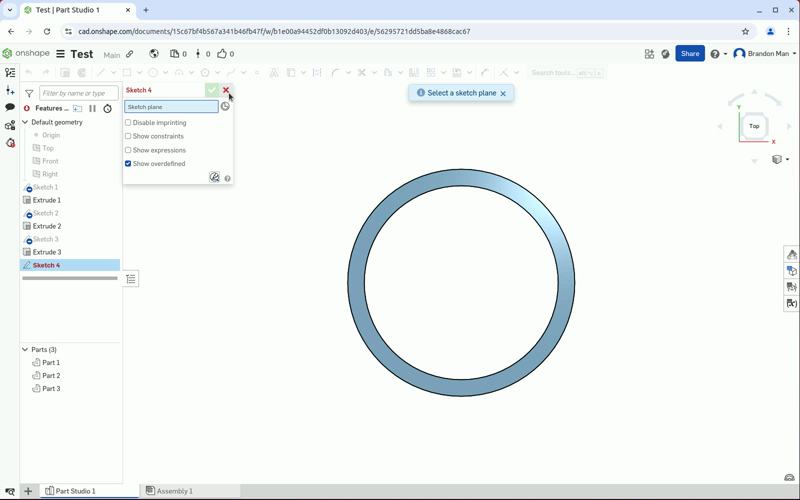
mouse_move(73, 150)
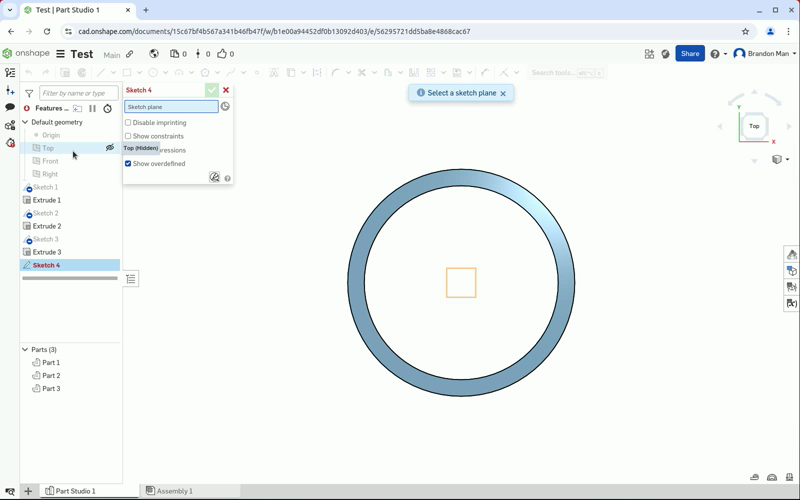
click(73, 150)
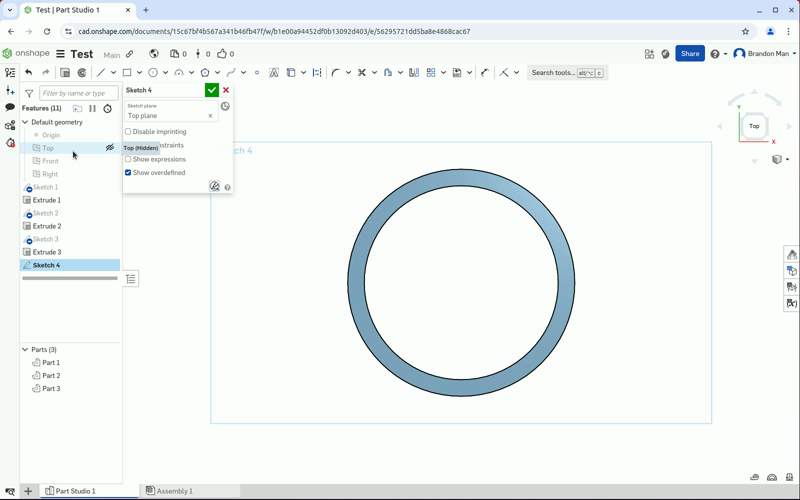
mouse_move(73, 352)
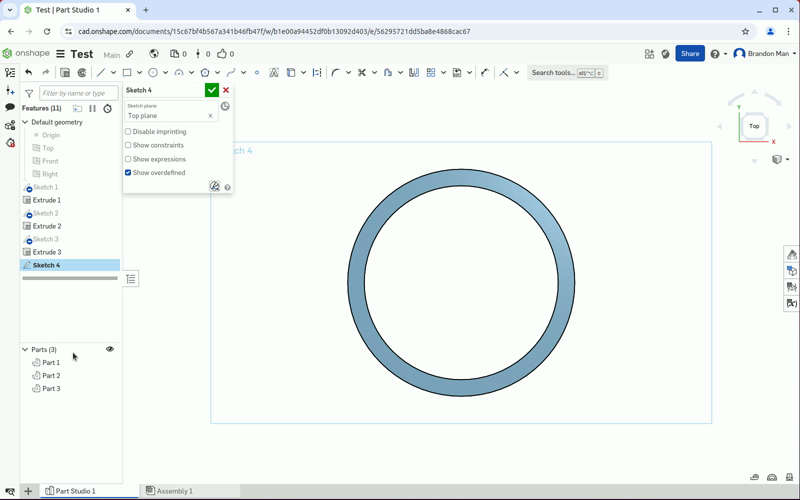
key(y)
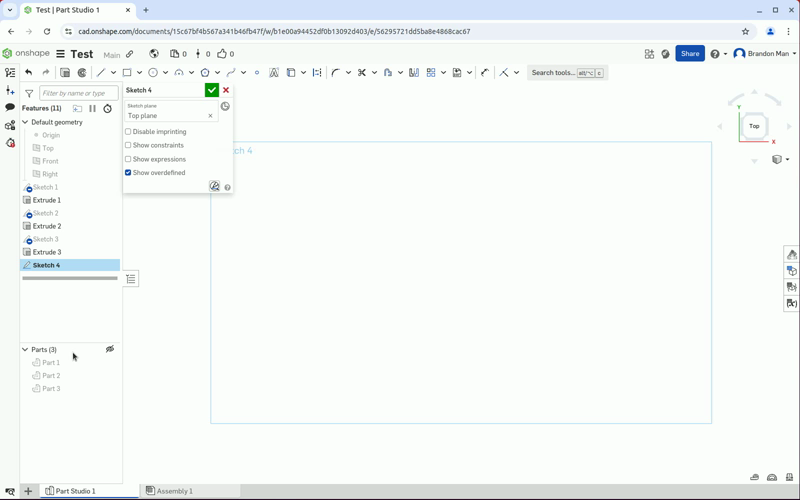
key(c)
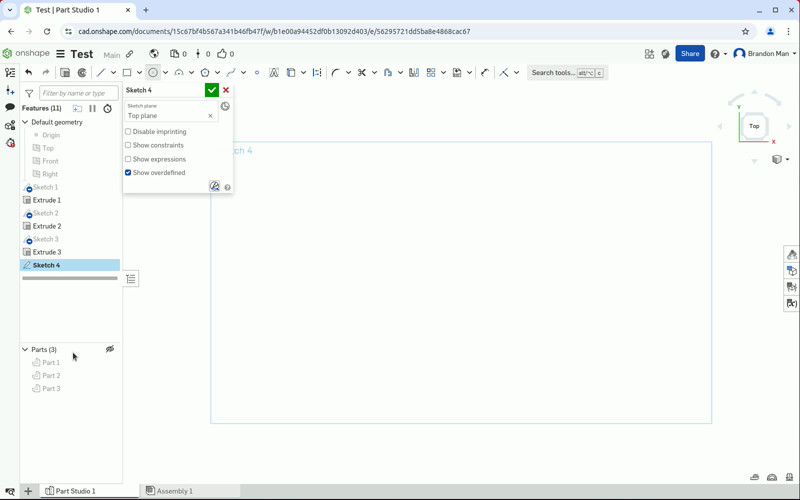
key_down(shift)
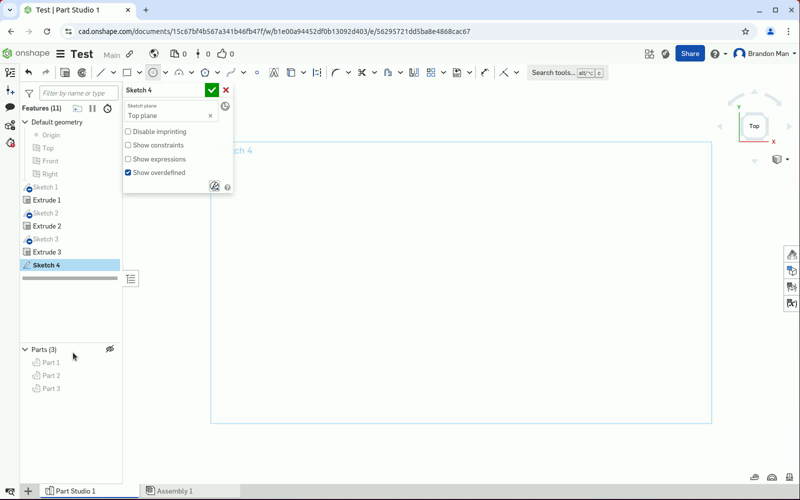
mouse_move(461, 282)
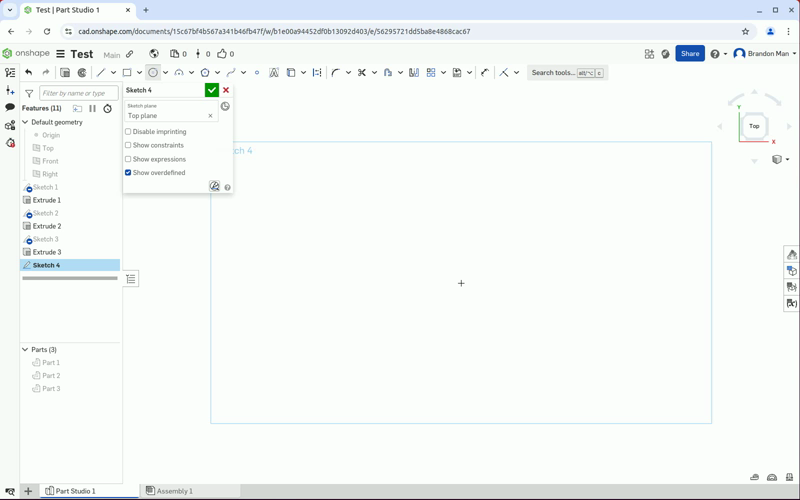
click(461, 282)
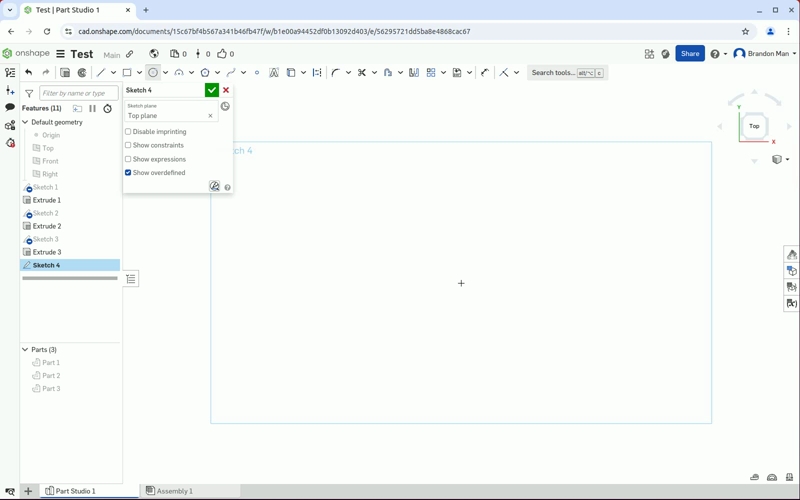
key_up(shift)
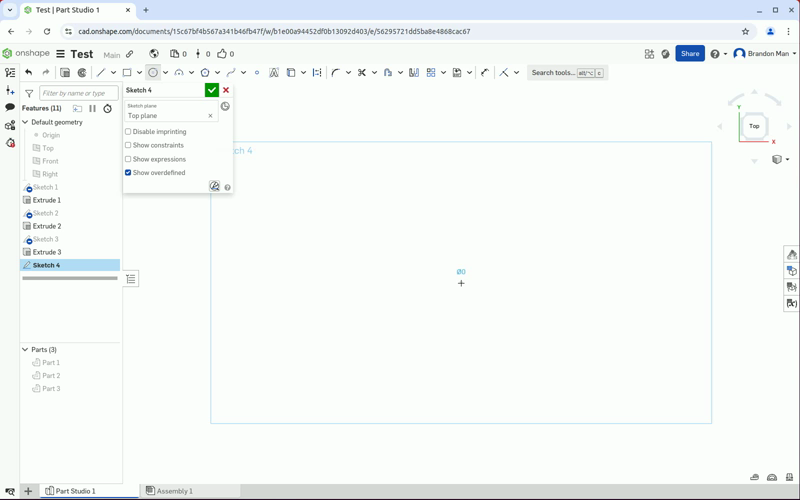
mouse_move(574, 282)
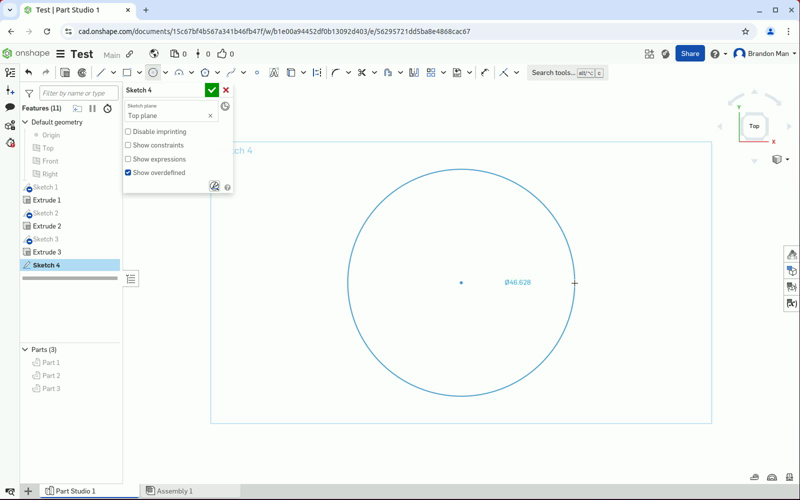
click(574, 282)
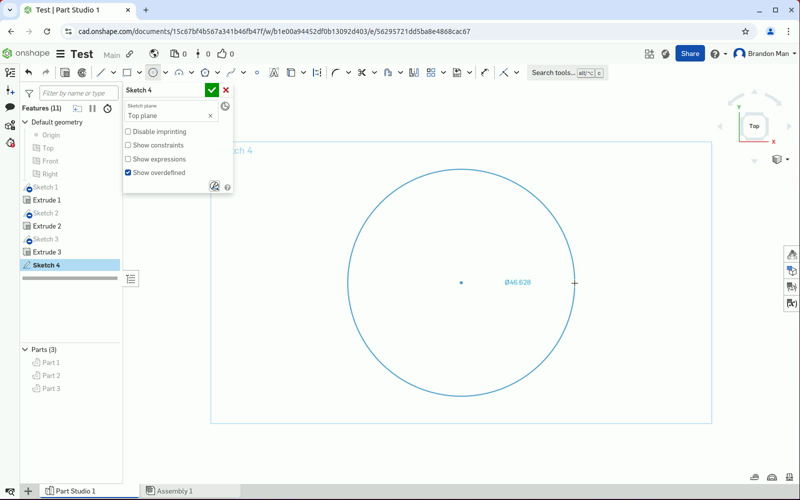
key(esc)
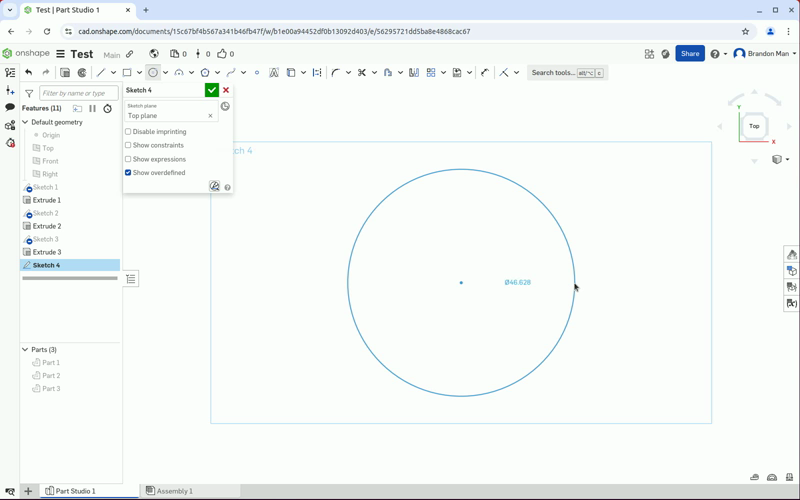
key(c)
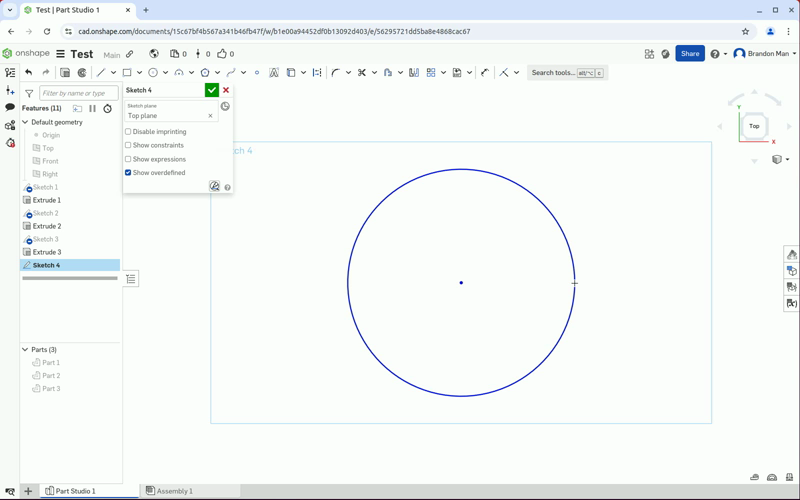
key_down(shift)
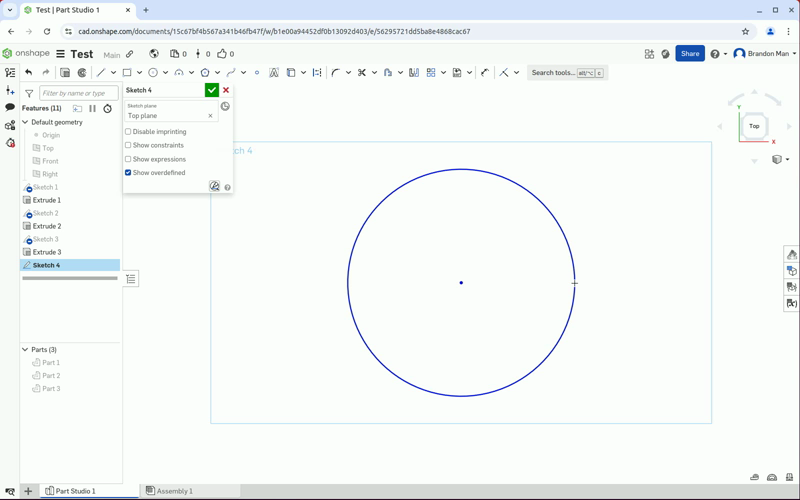
mouse_move(461, 282)
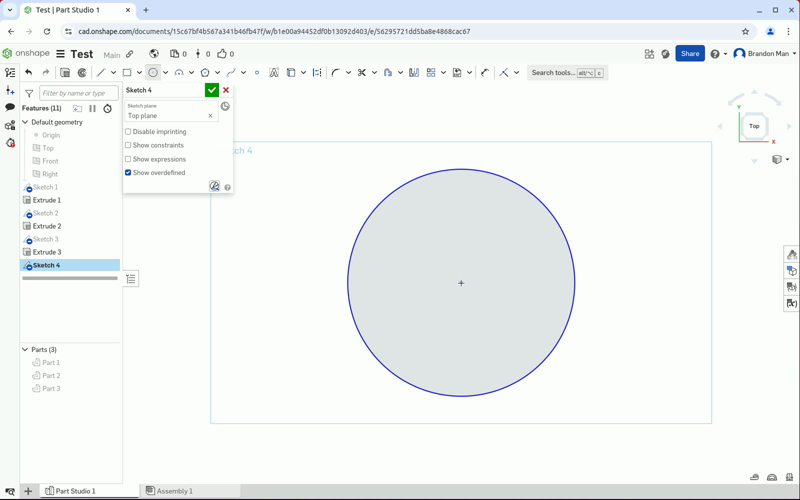
click(461, 282)
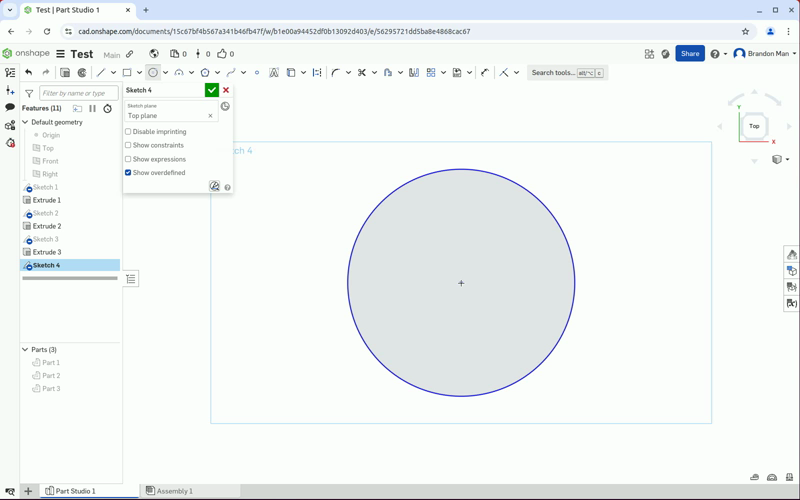
key_up(shift)
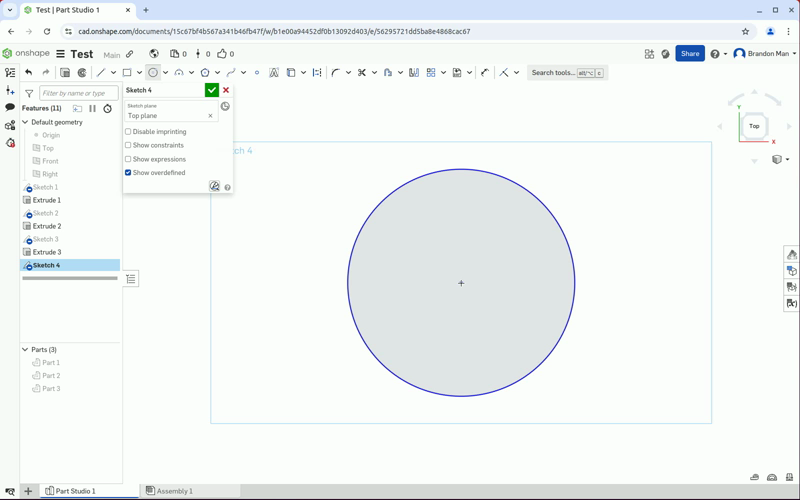
mouse_move(558, 282)
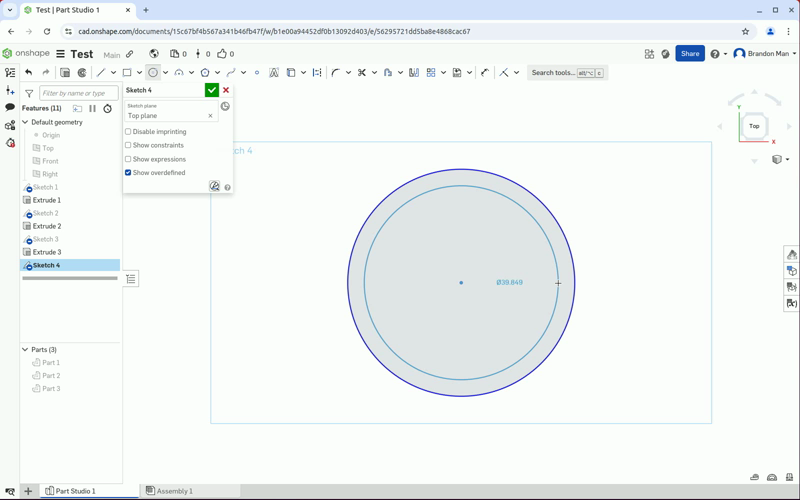
click(558, 282)
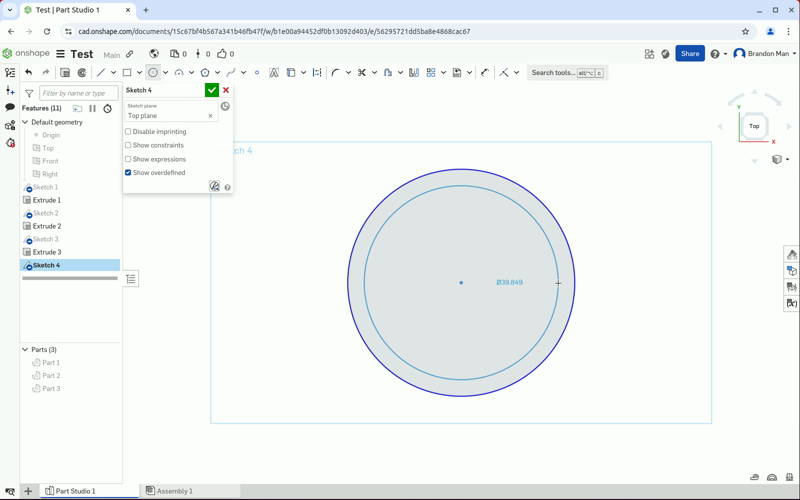
key(esc)
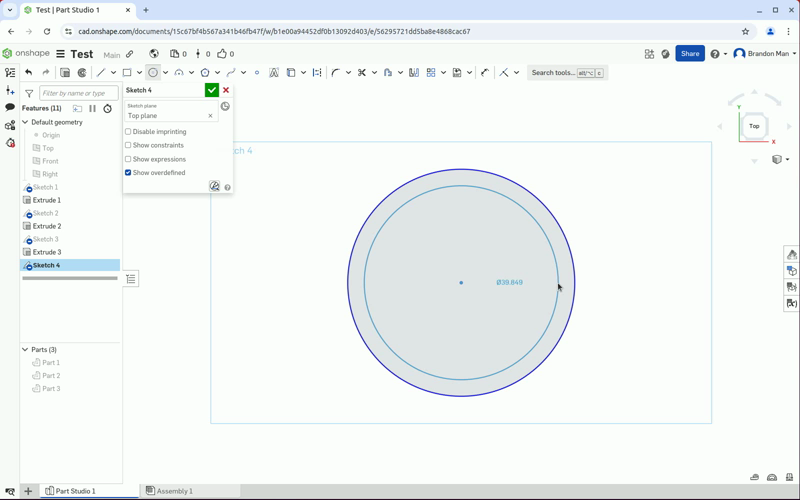
mouse_move(473, 387)
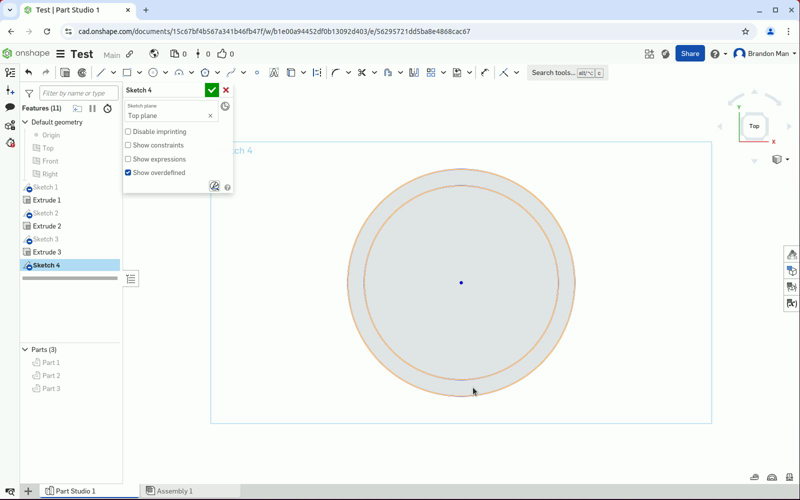
click(473, 387)
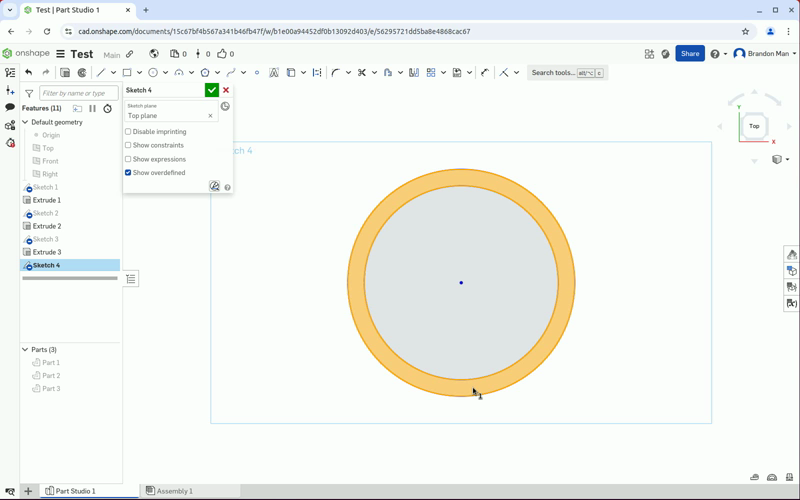
mouse_move(73, 352)
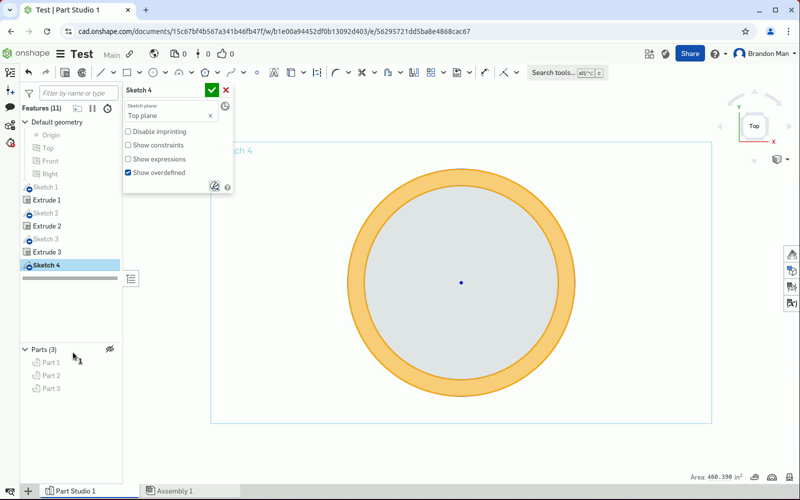
key(shift+y)
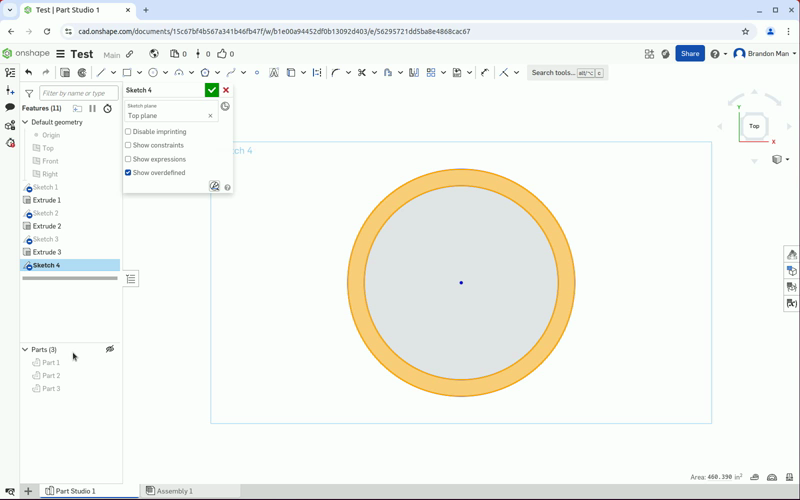
key(shift+e)
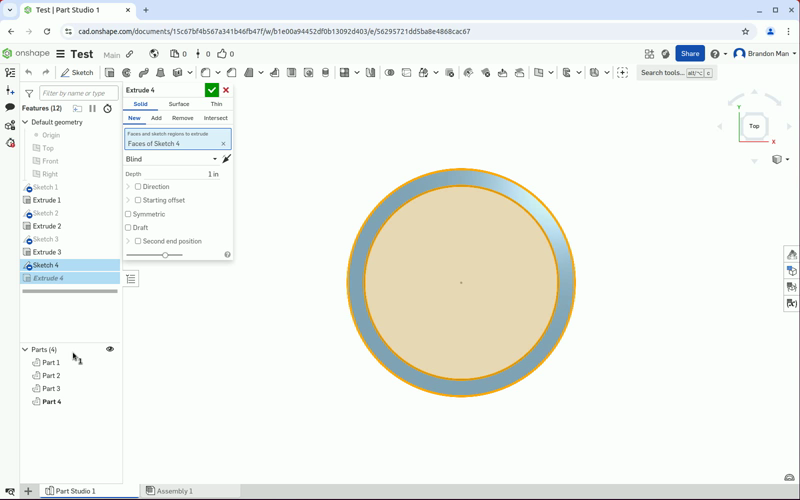
mouse_move(143, 106)
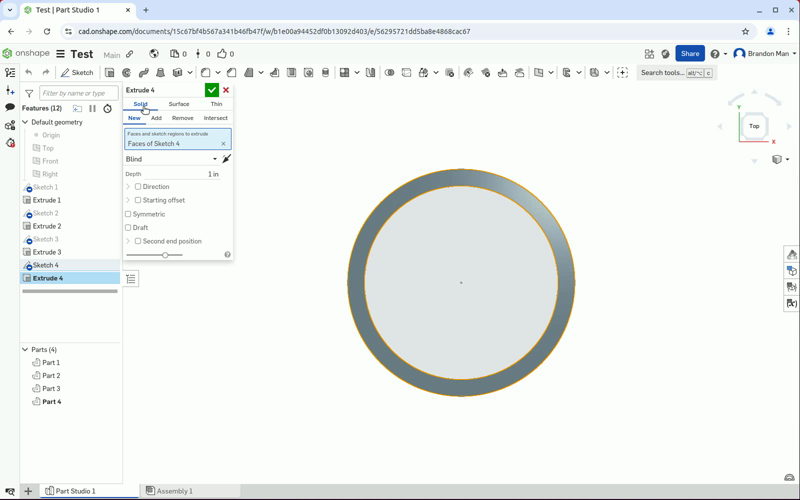
click(143, 106)
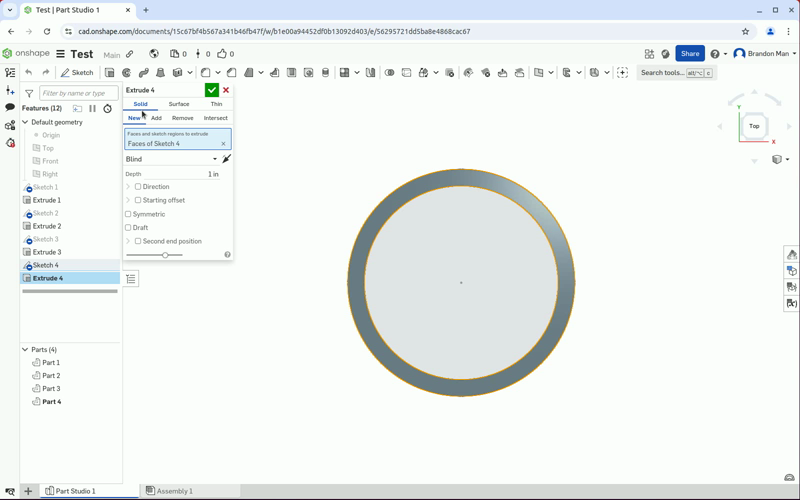
mouse_move(137, 120)
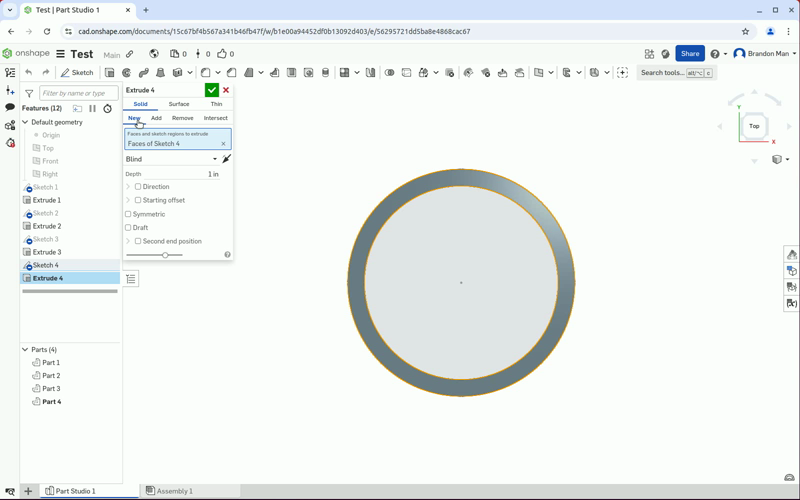
click(137, 120)
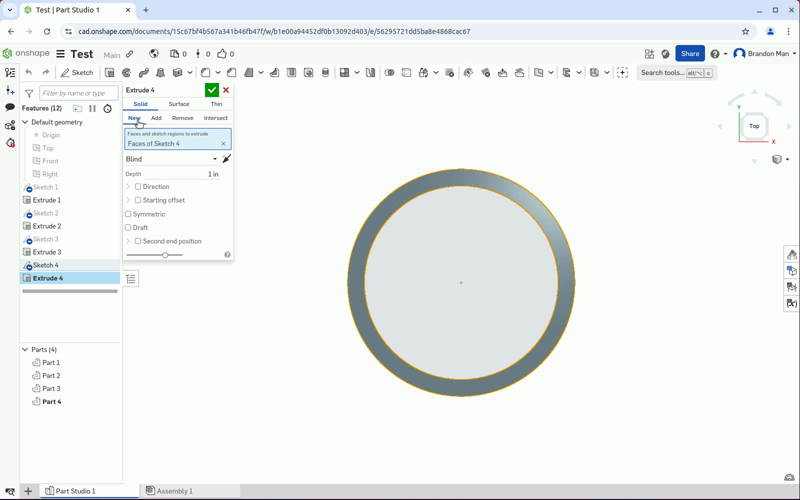
key(tab, 4)
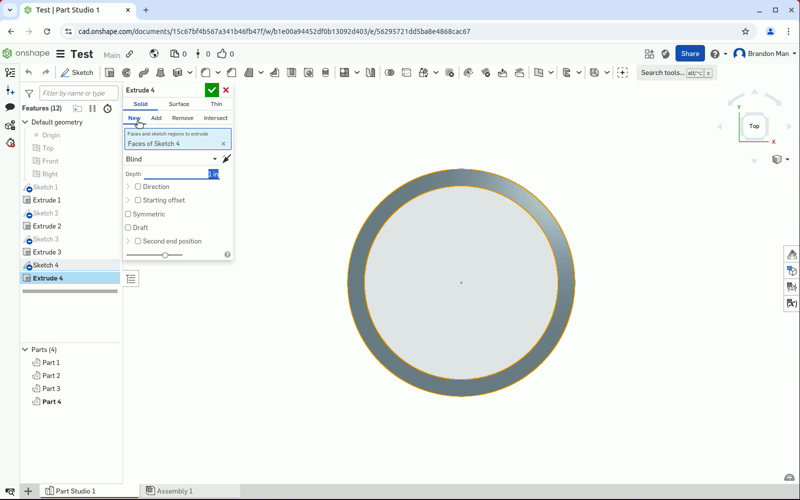
text(9.869)
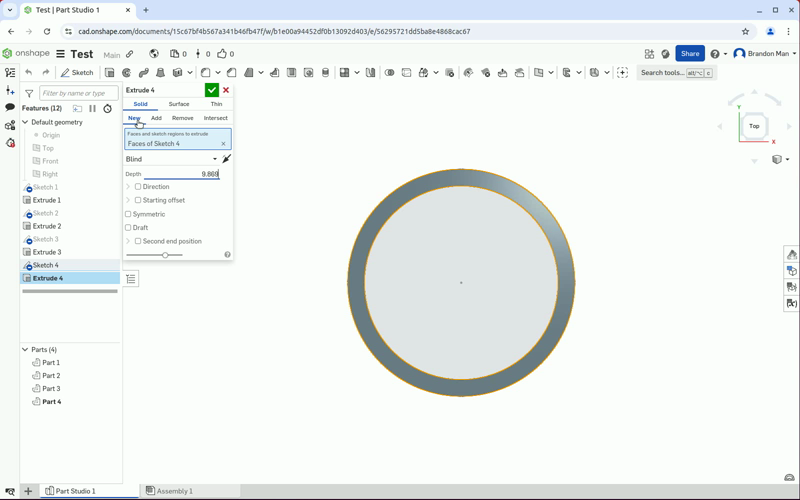
key(enter)
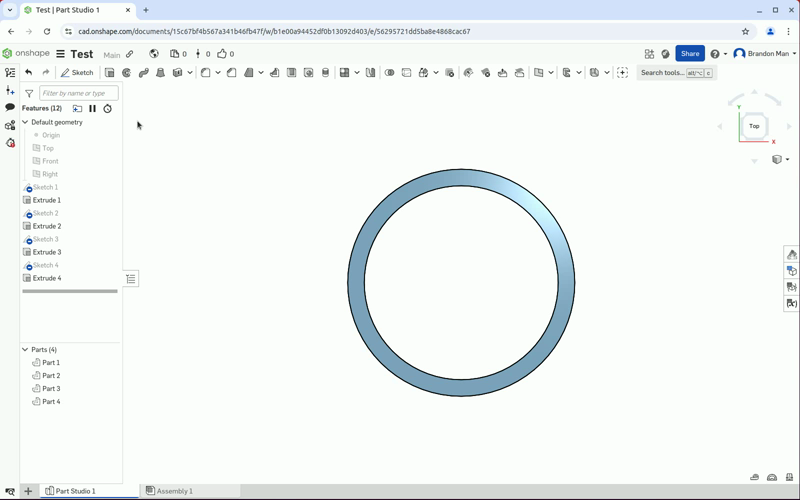
key(shift+h)
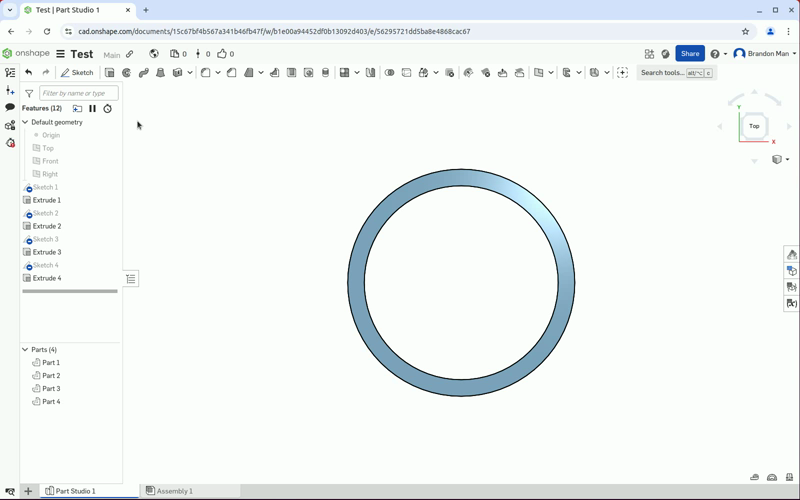
key(shift+h)
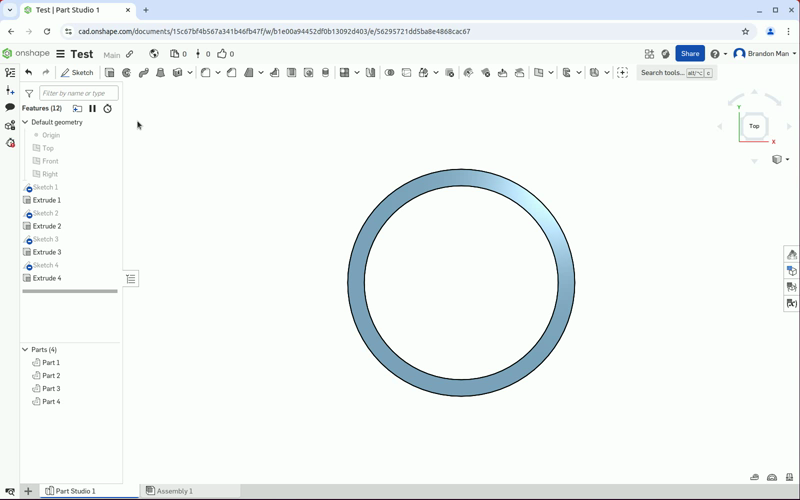
mouse_move(73, 189)
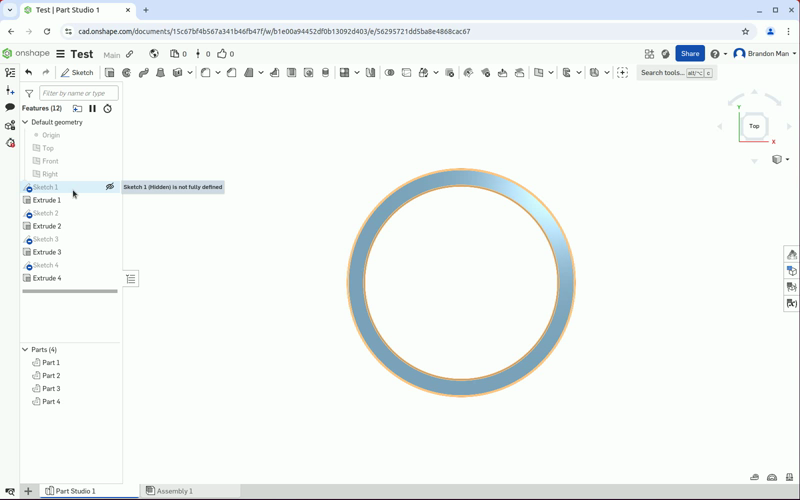
click(73, 189)
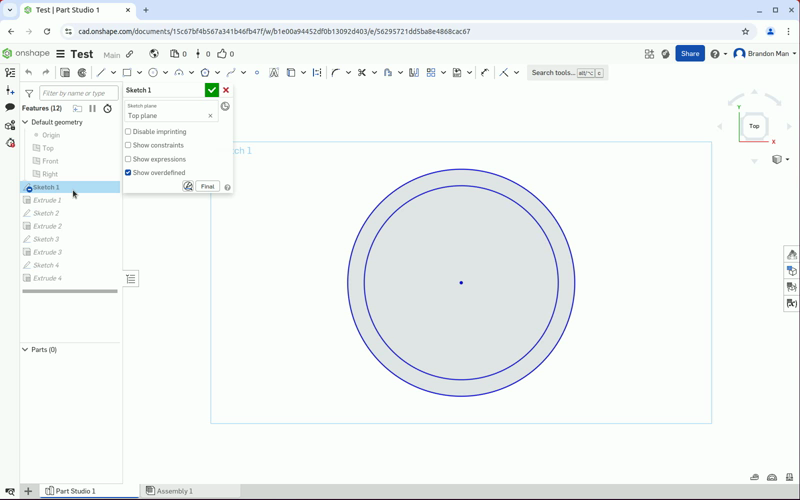
mouse_move(229, 92)
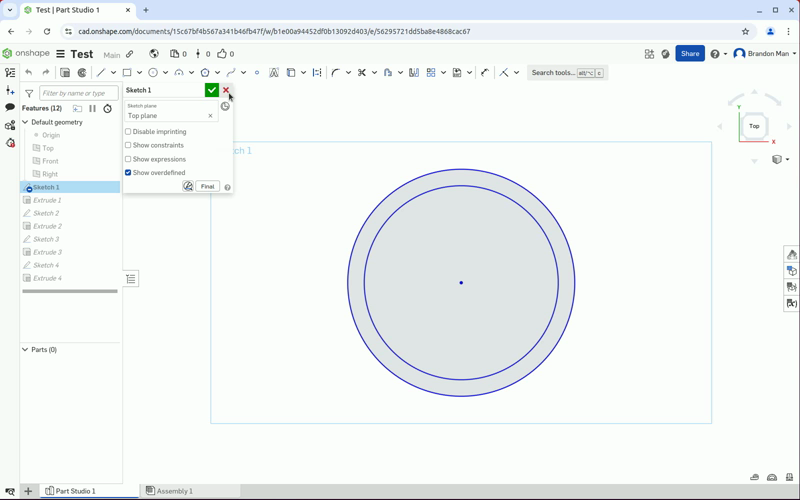
click(229, 92)
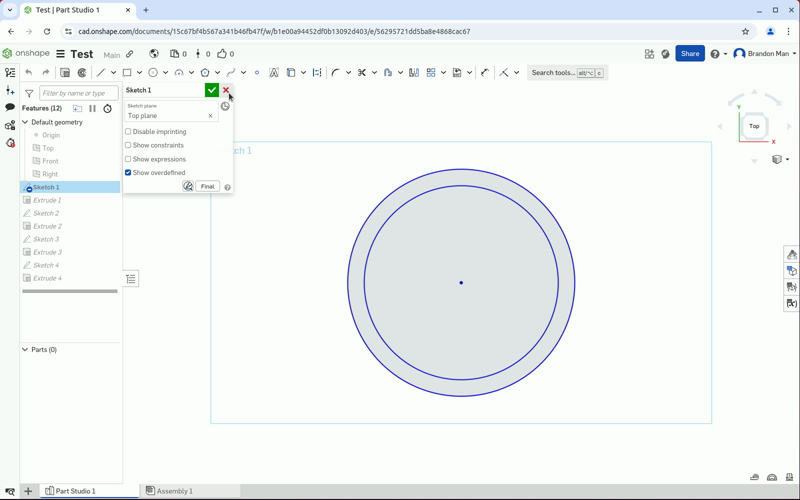
key(shift+s)
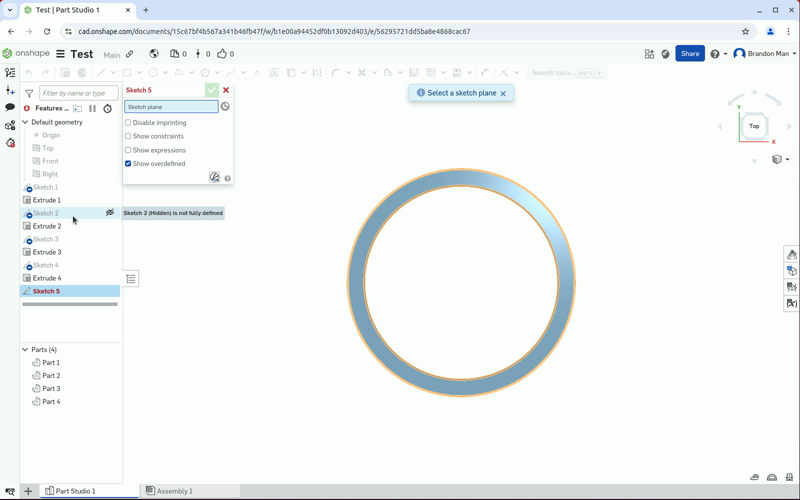
scroll(3)
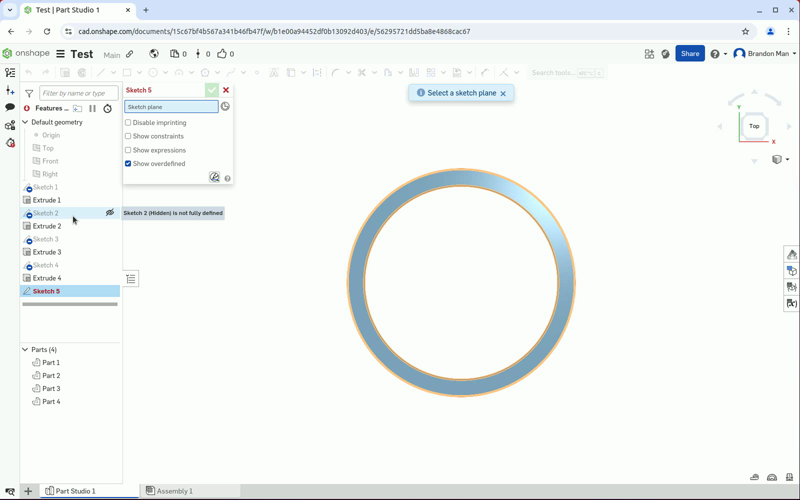
mouse_move(73, 150)
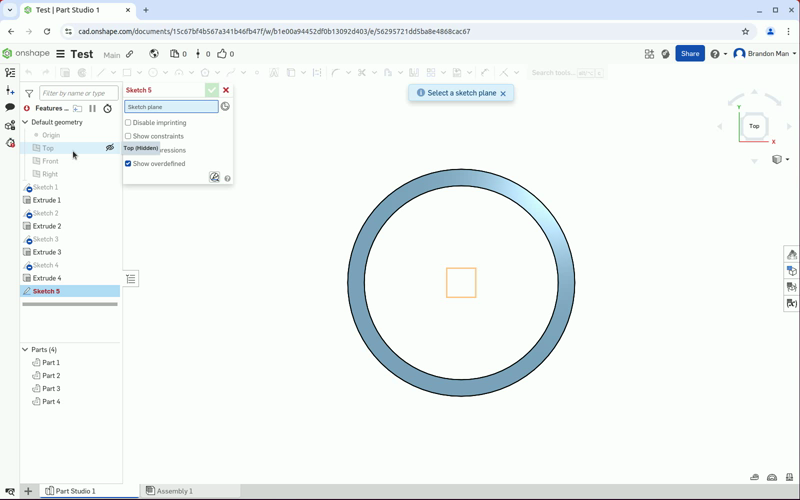
click(73, 150)
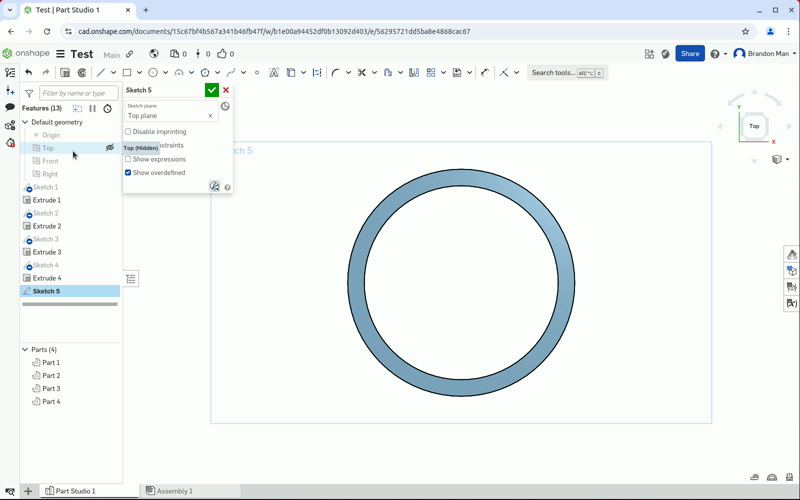
mouse_move(73, 352)
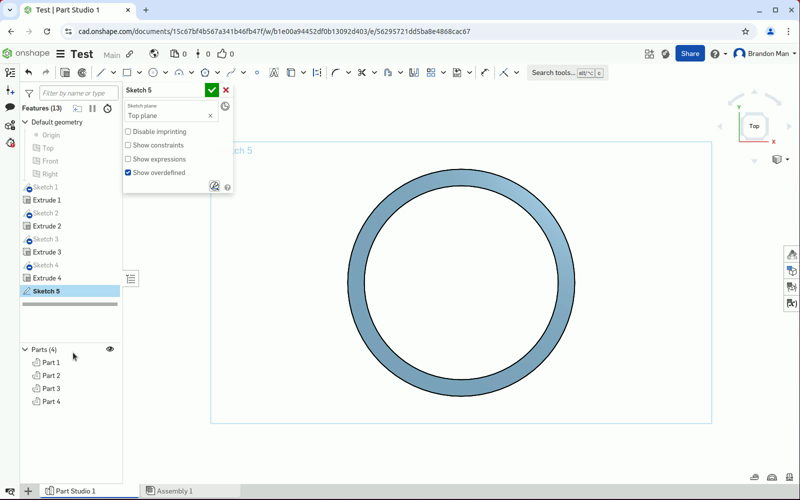
key(y)
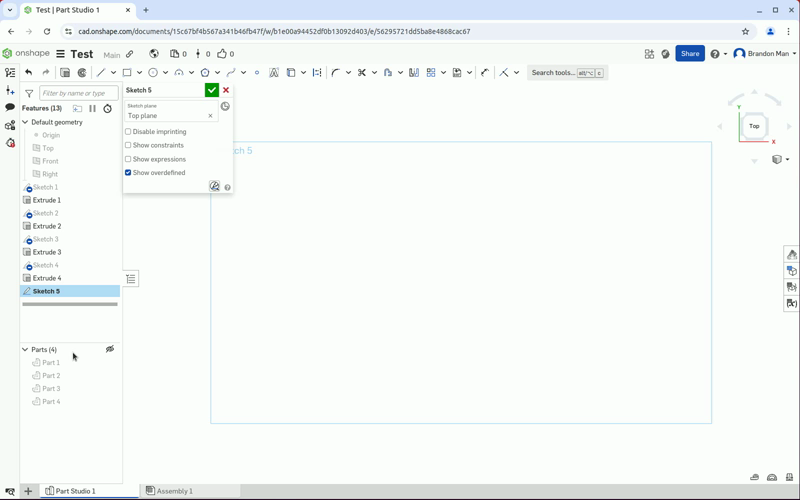
key(c)
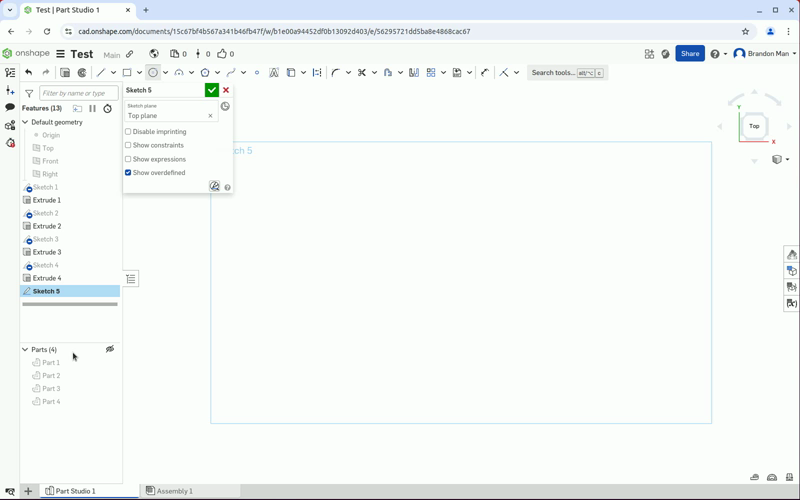
key_down(shift)
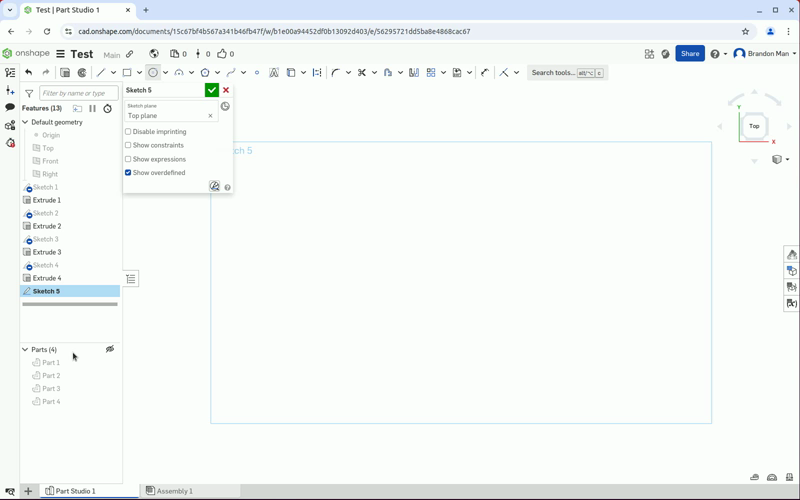
mouse_move(461, 282)
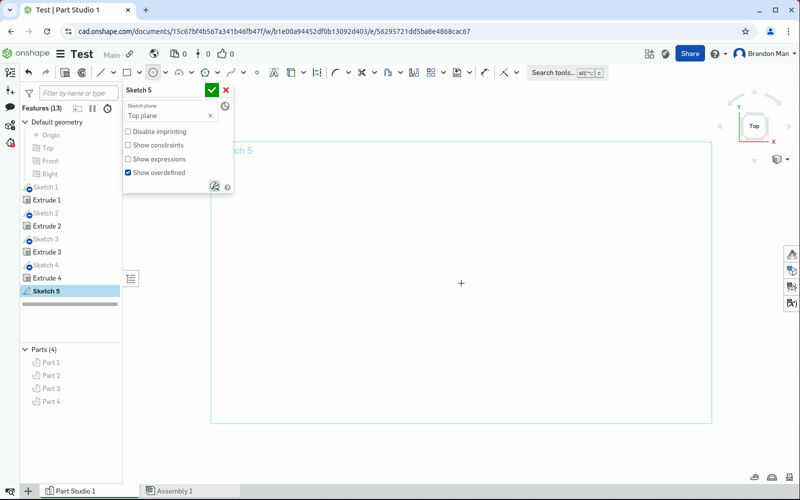
click(461, 282)
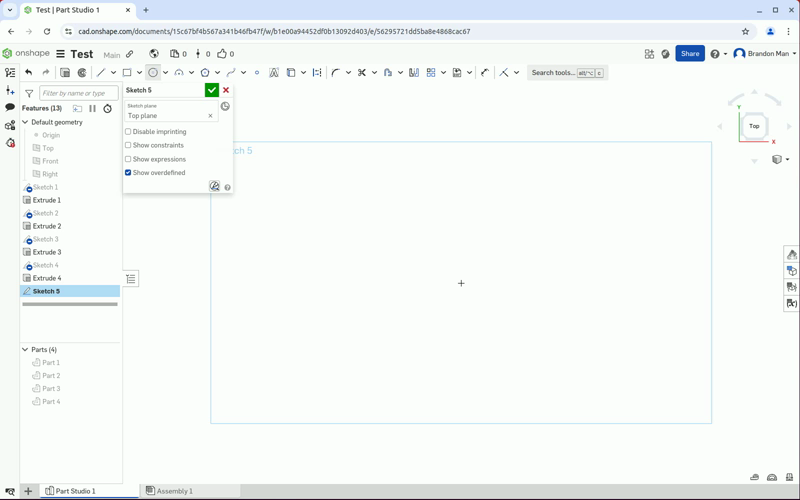
key_up(shift)
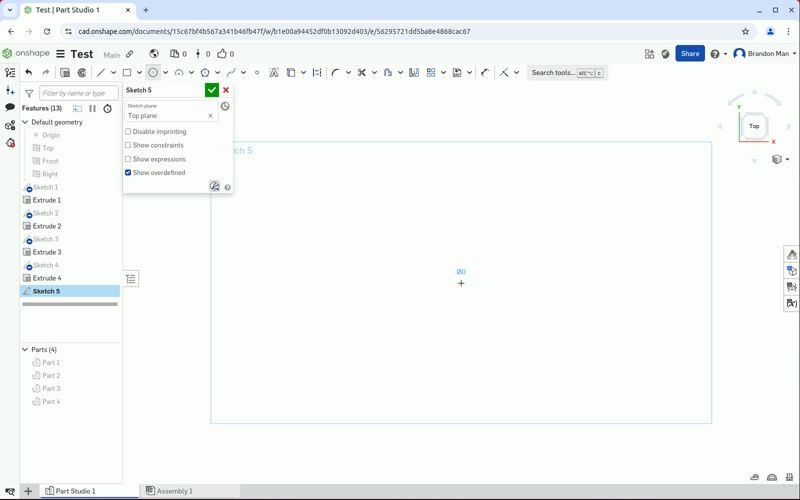
mouse_move(574, 282)
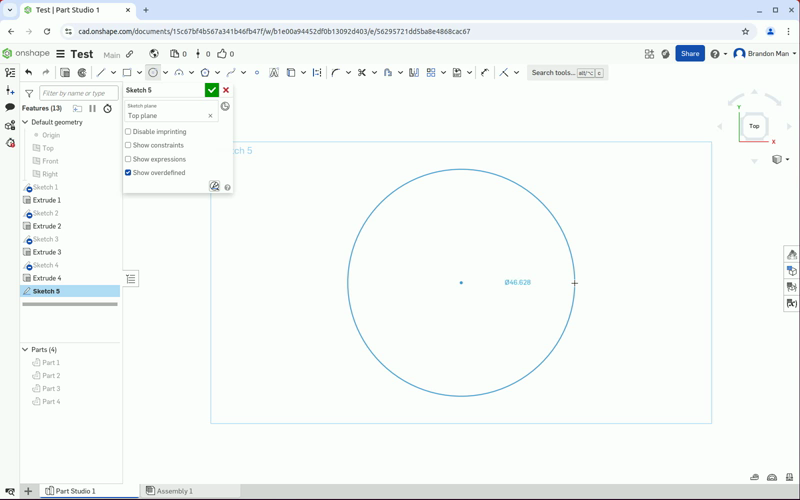
click(574, 282)
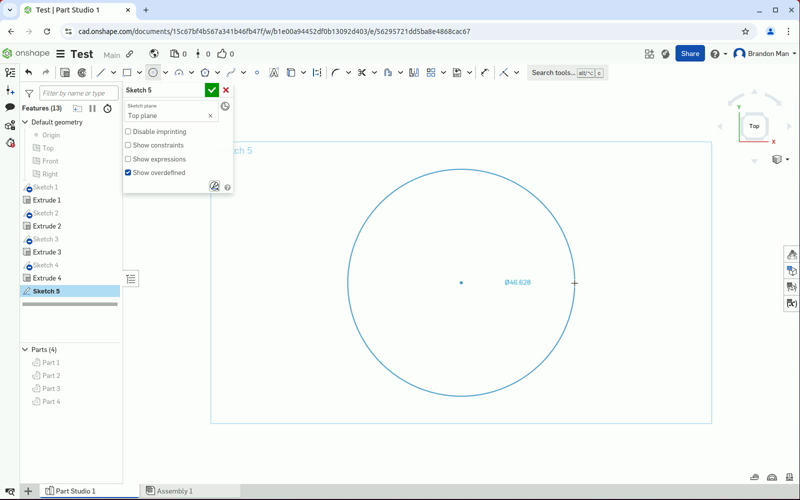
key(esc)
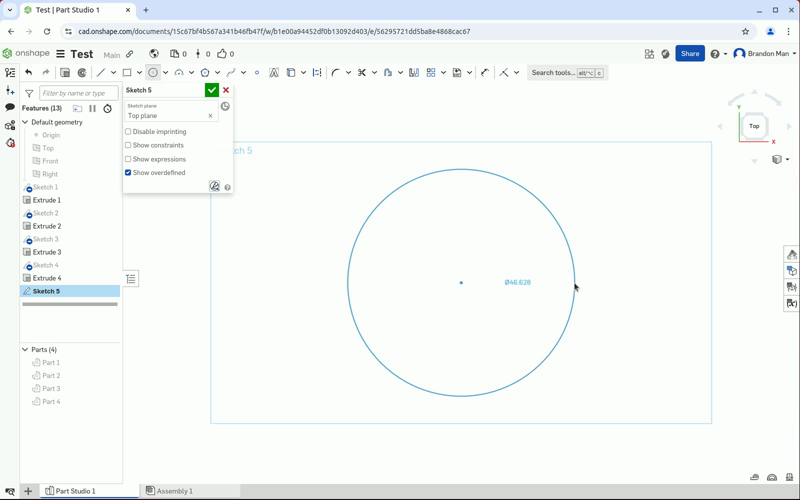
key(c)
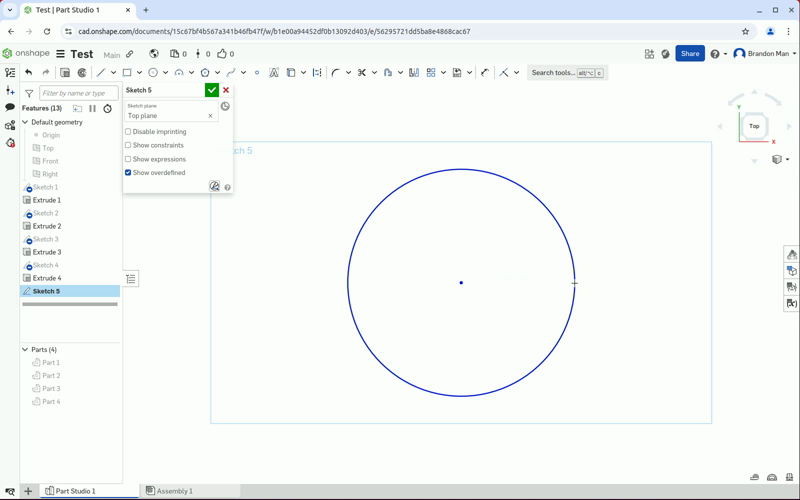
key_down(shift)
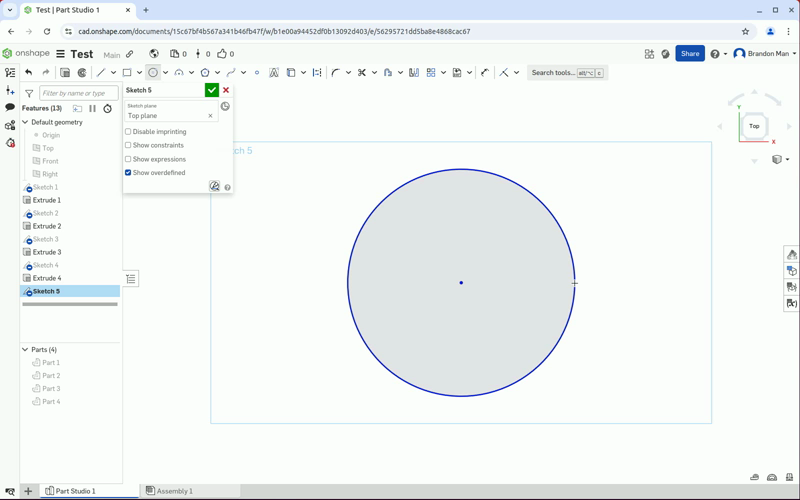
mouse_move(461, 282)
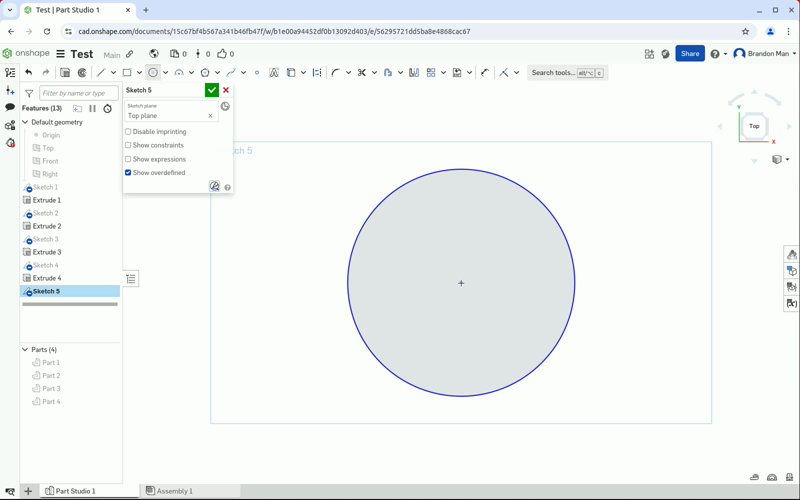
click(461, 282)
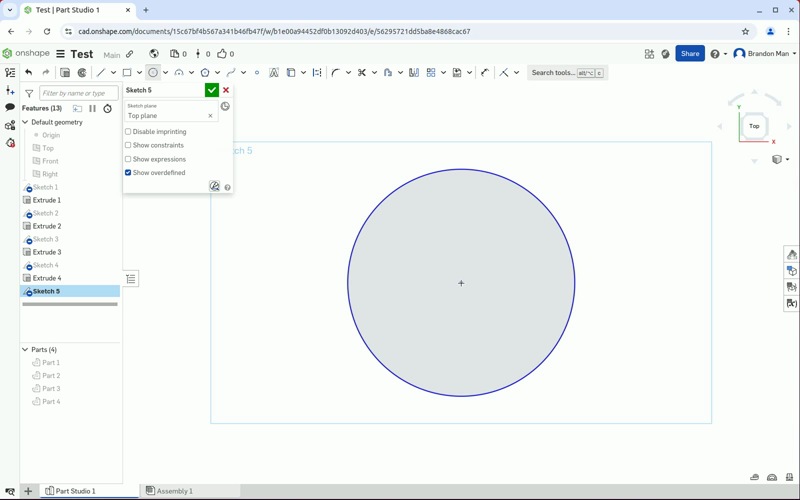
key_up(shift)
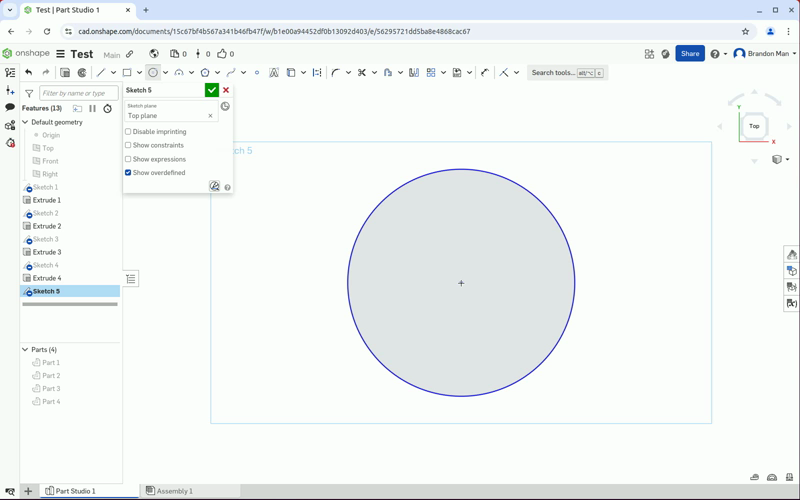
mouse_move(558, 282)
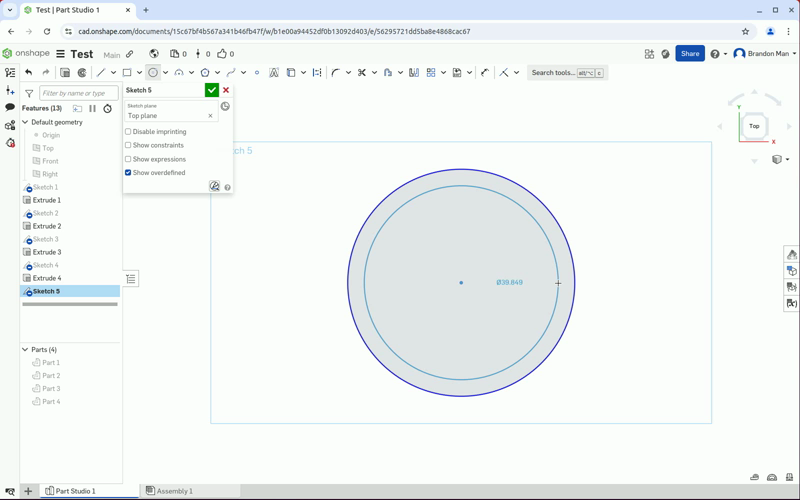
click(558, 282)
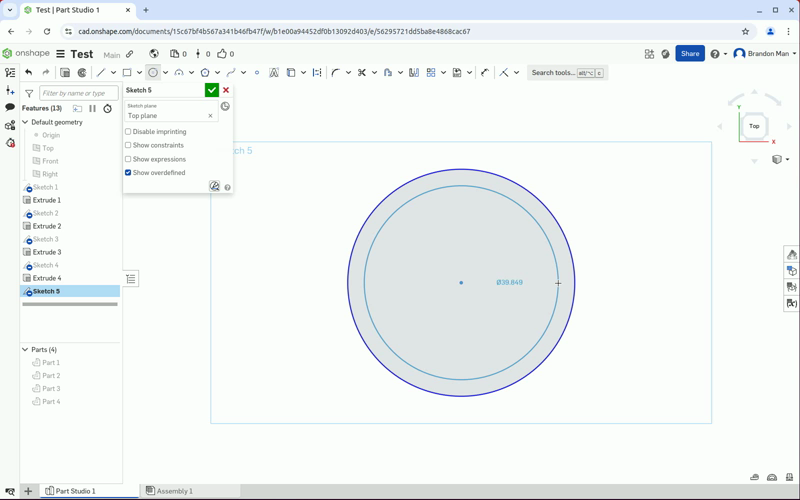
key(esc)
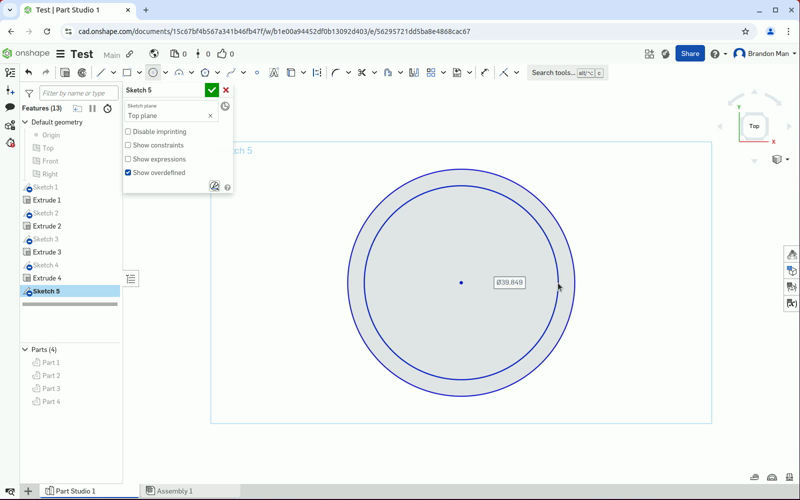
mouse_move(515, 192)
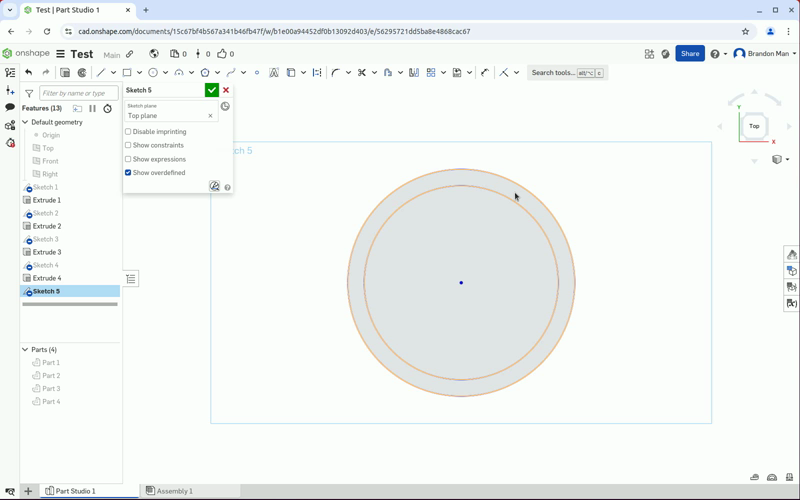
click(515, 192)
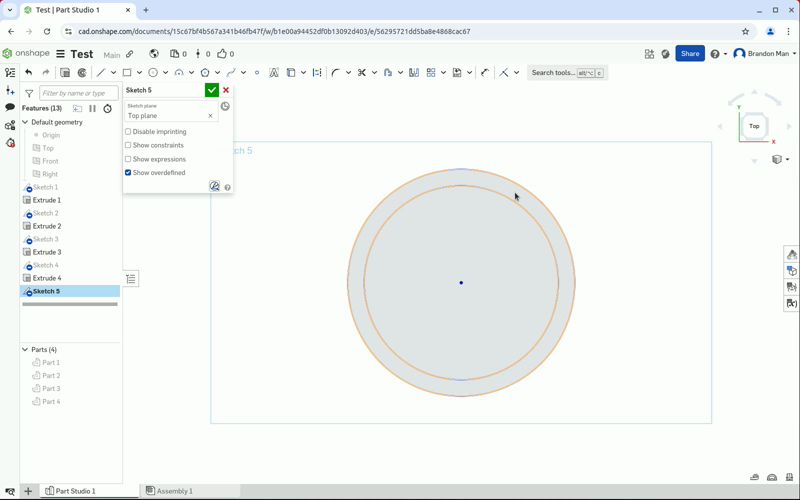
mouse_move(73, 352)
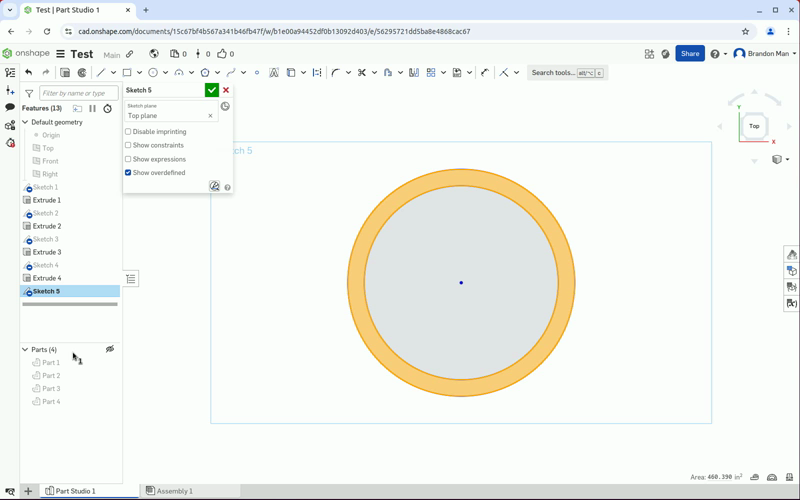
key(shift+y)
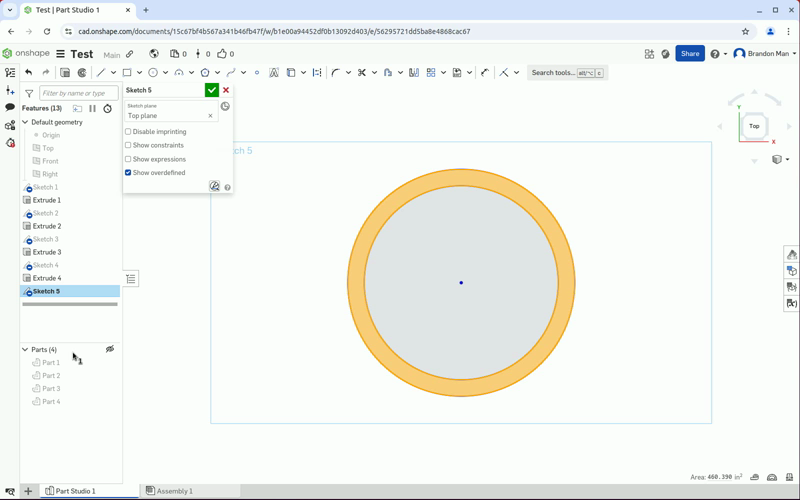
key(shift+e)
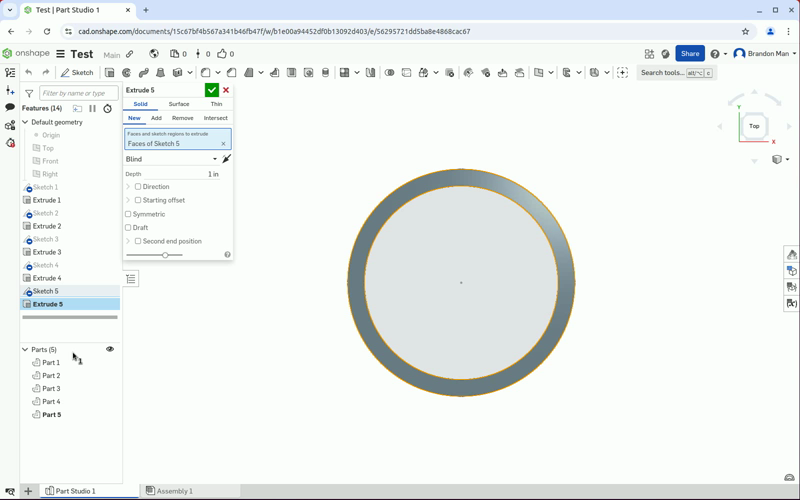
mouse_move(143, 106)
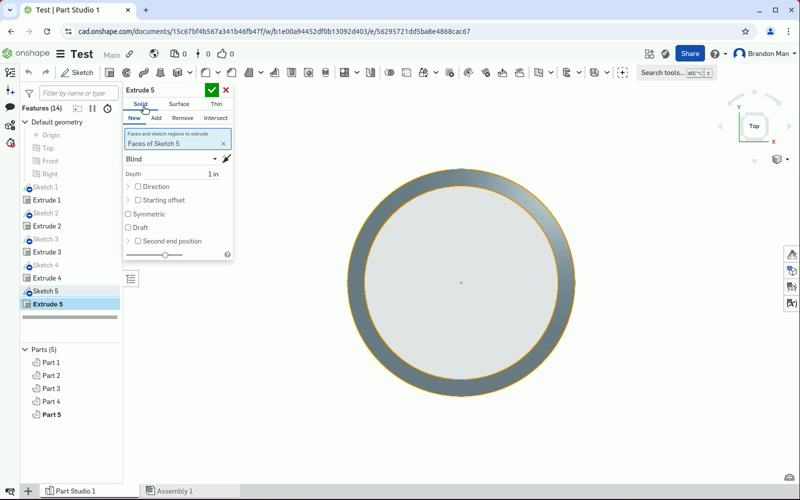
click(143, 106)
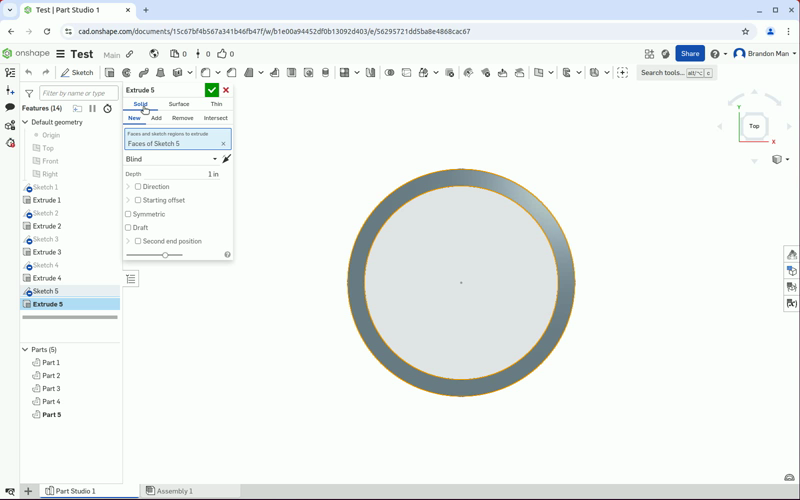
mouse_move(137, 120)
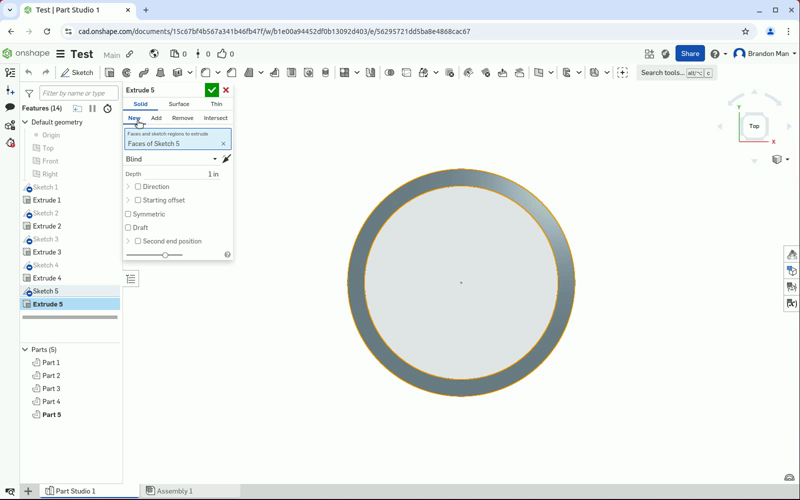
click(137, 120)
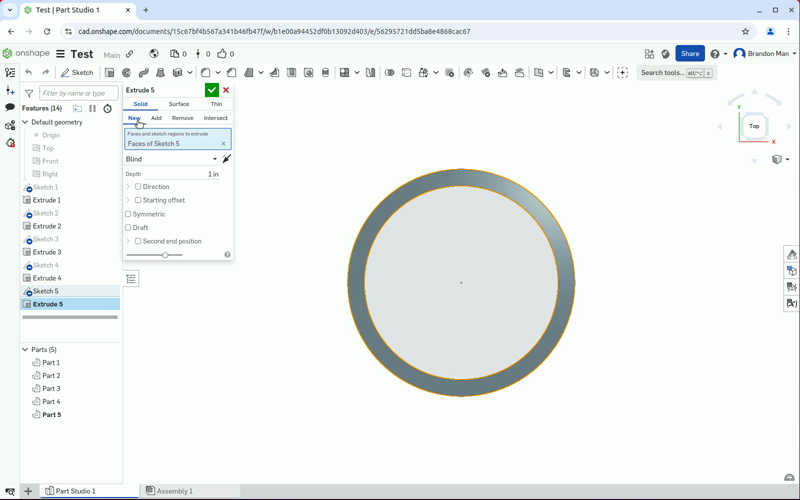
key(tab, 4)
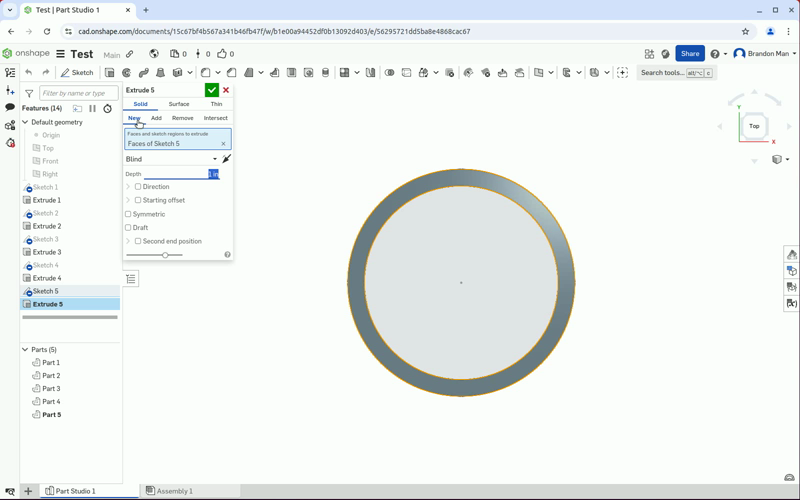
text(9.869)
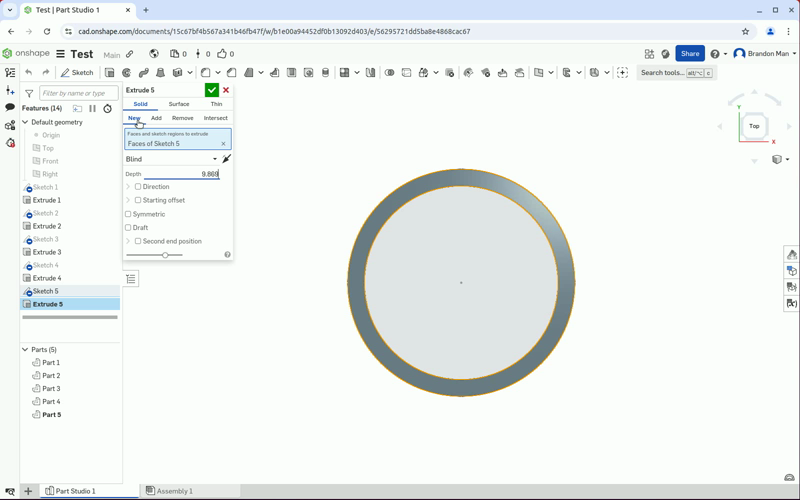
key(enter)
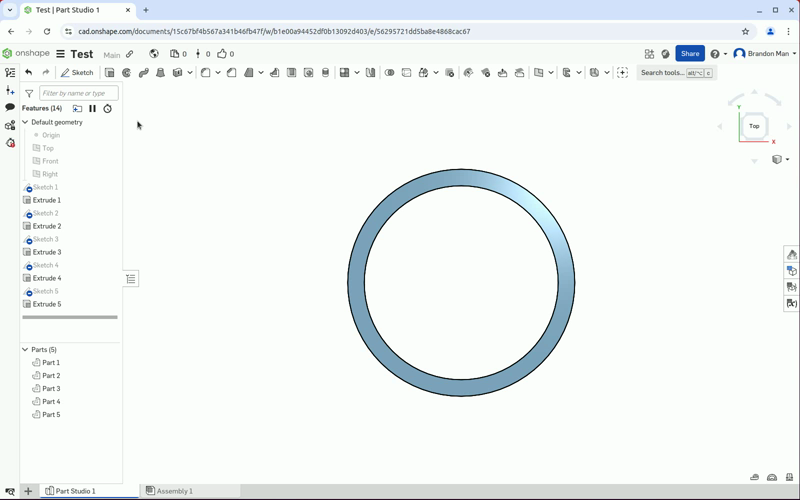
key(shift+h)
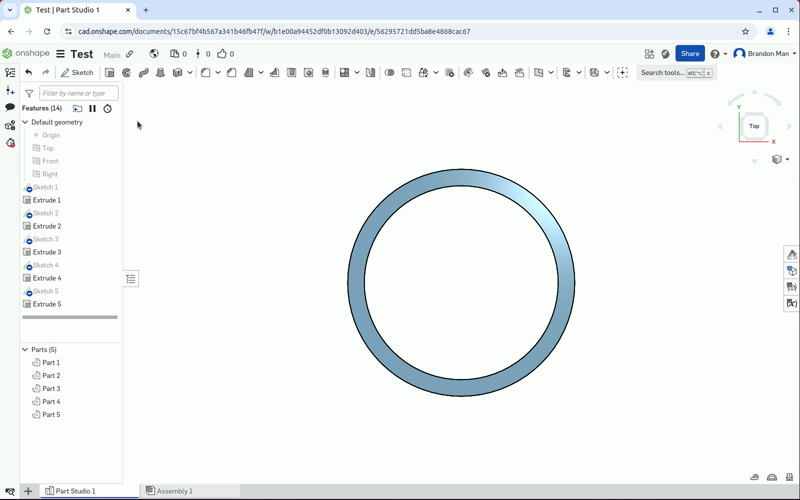
key(shift+h)
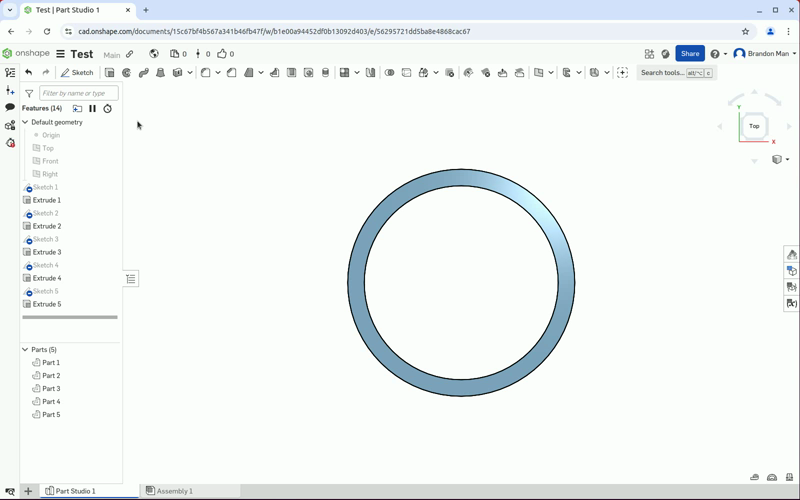
mouse_move(73, 189)
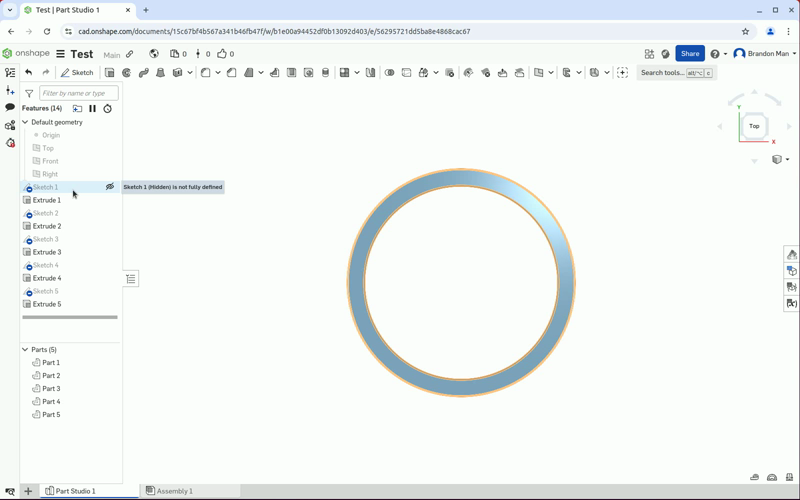
click(73, 189)
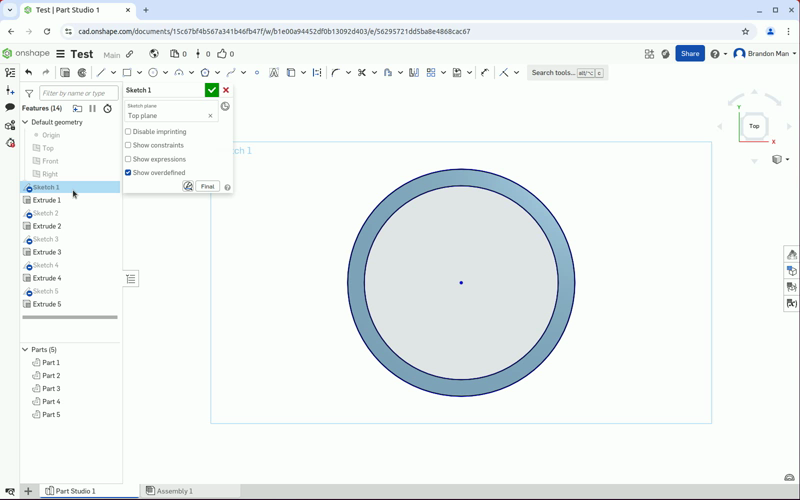
mouse_move(229, 92)
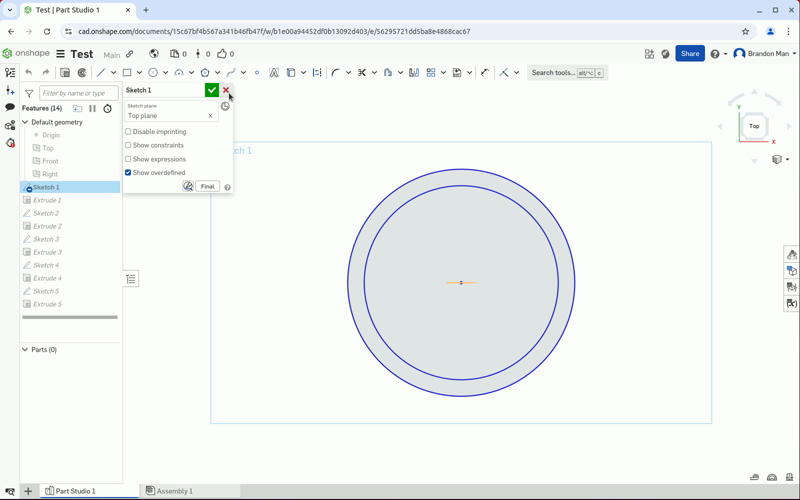
click(229, 92)
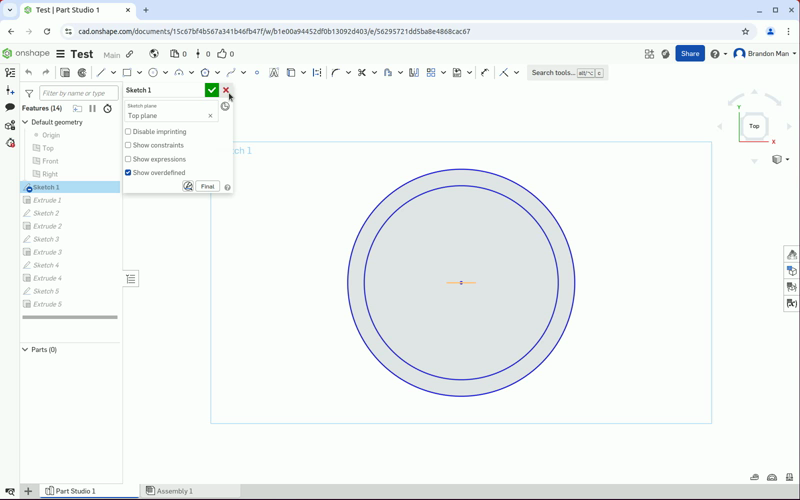
key(shift+s)
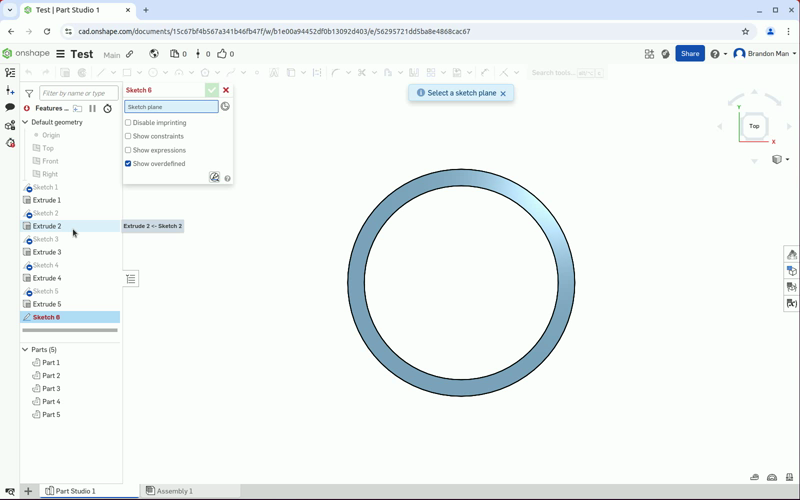
scroll(3)
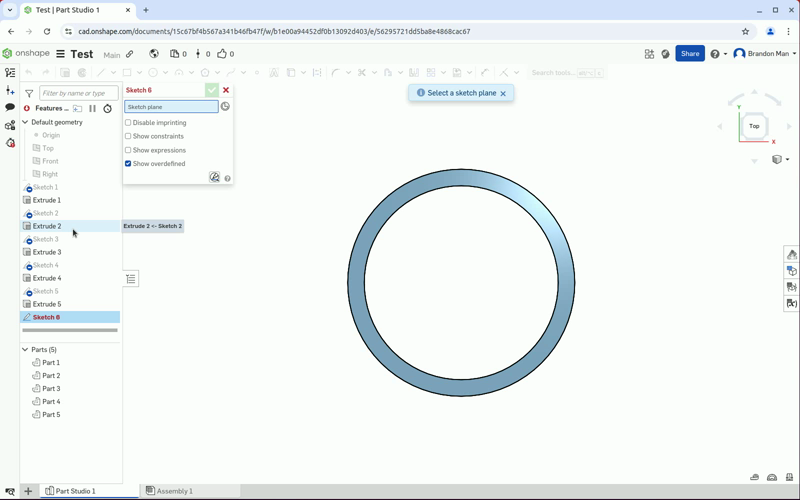
mouse_move(73, 150)
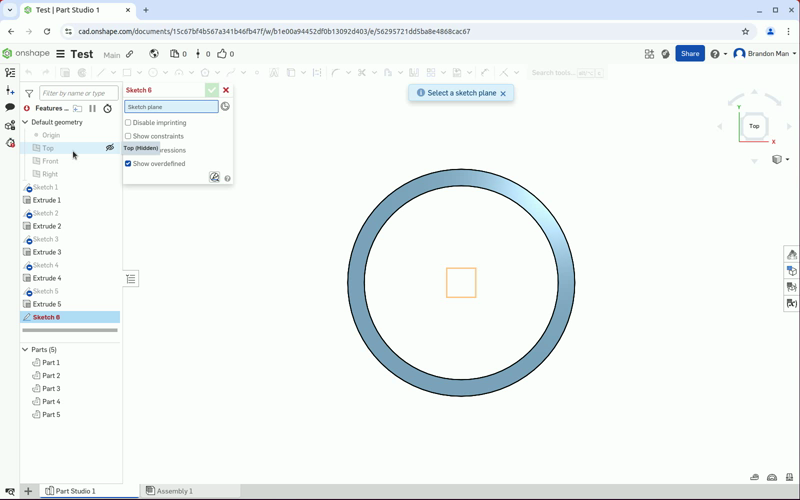
click(73, 150)
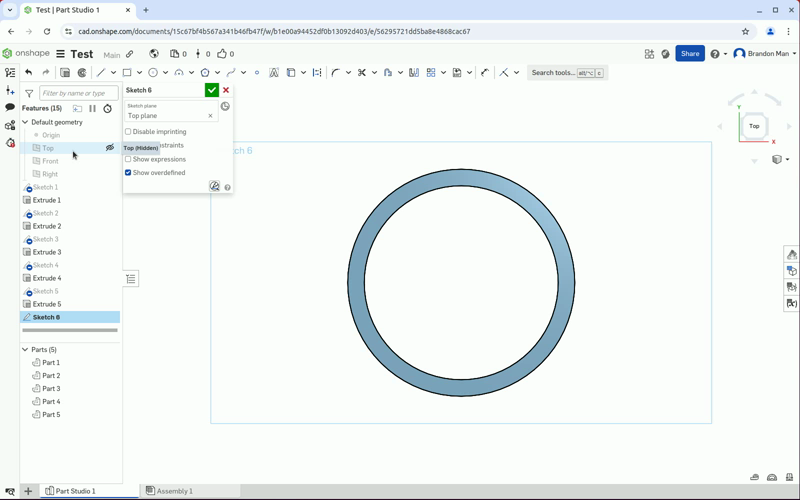
mouse_move(73, 352)
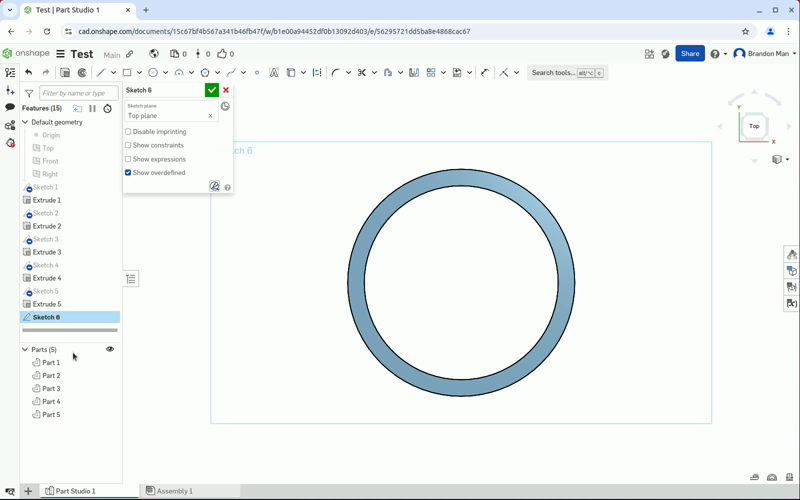
key(y)
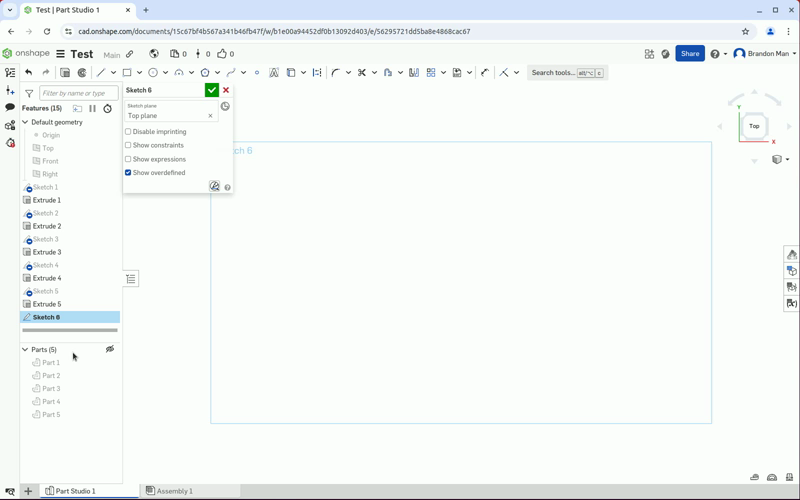
key(c)
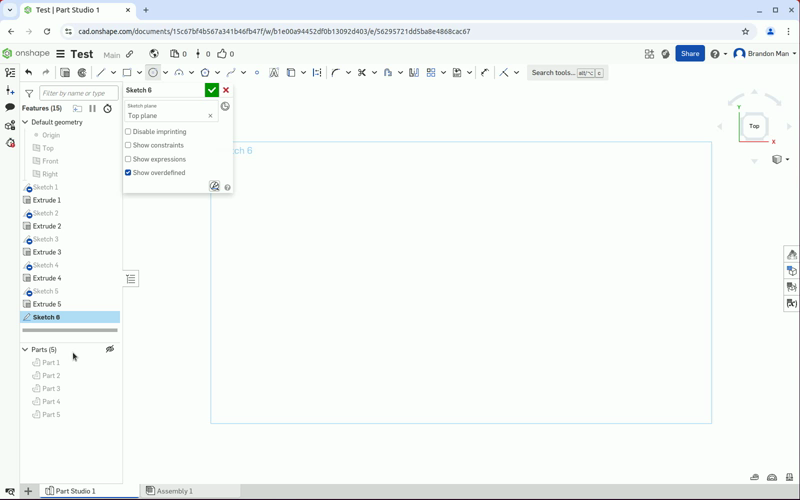
key_down(shift)
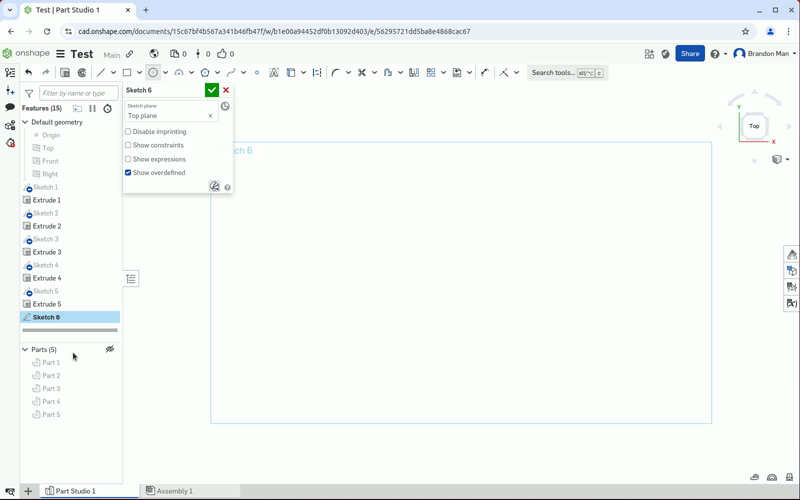
mouse_move(461, 282)
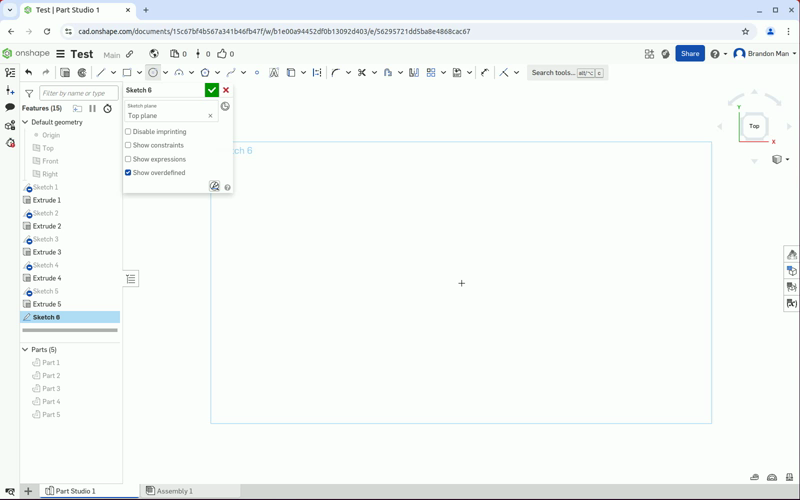
click(461, 282)
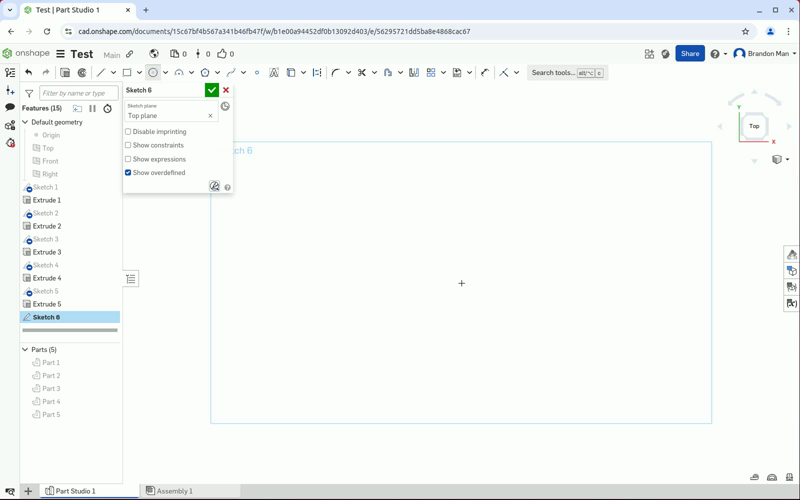
key_up(shift)
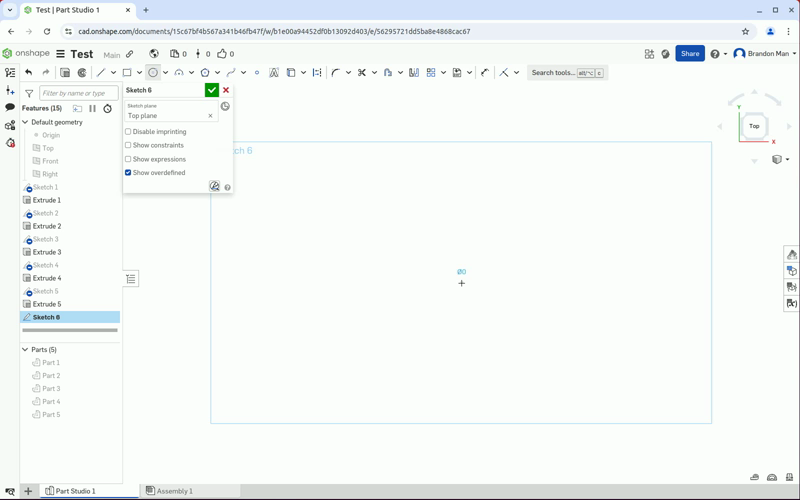
mouse_move(559, 282)
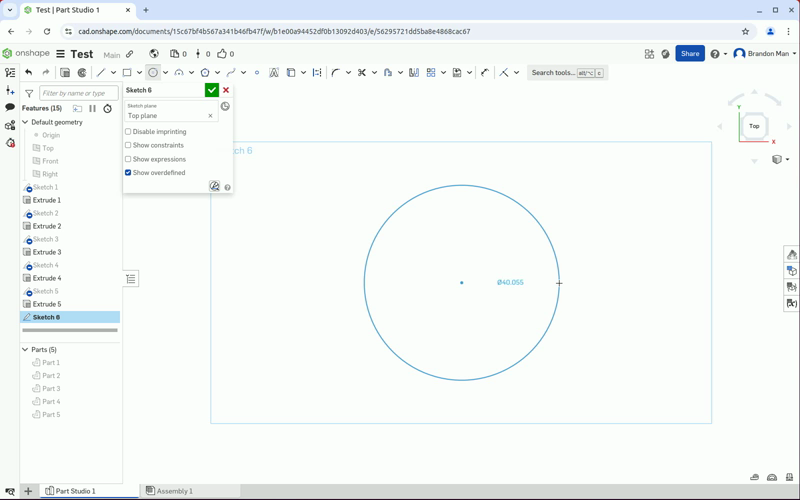
click(559, 282)
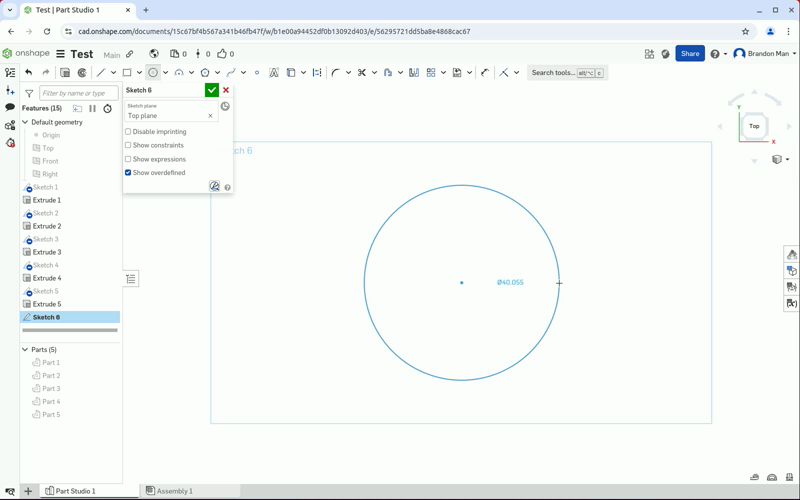
key(esc)
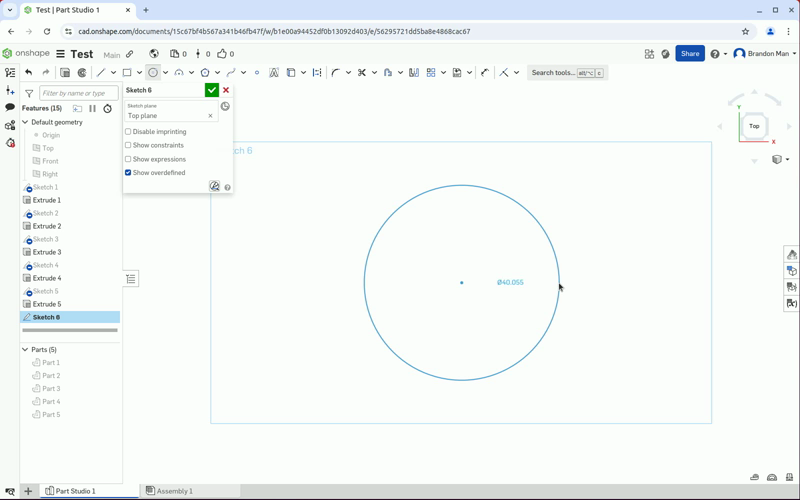
key(c)
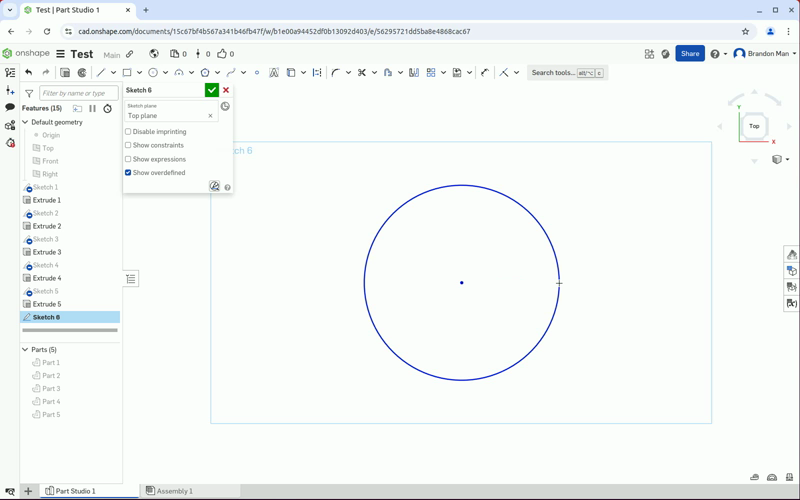
key_down(shift)
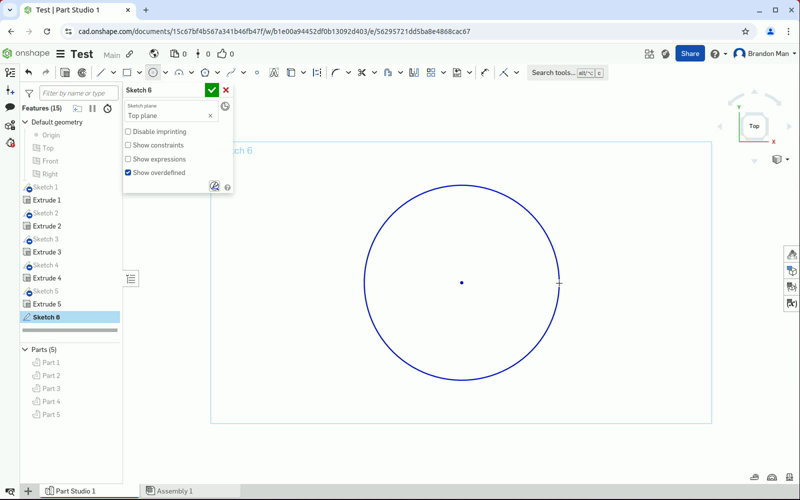
mouse_move(395, 282)
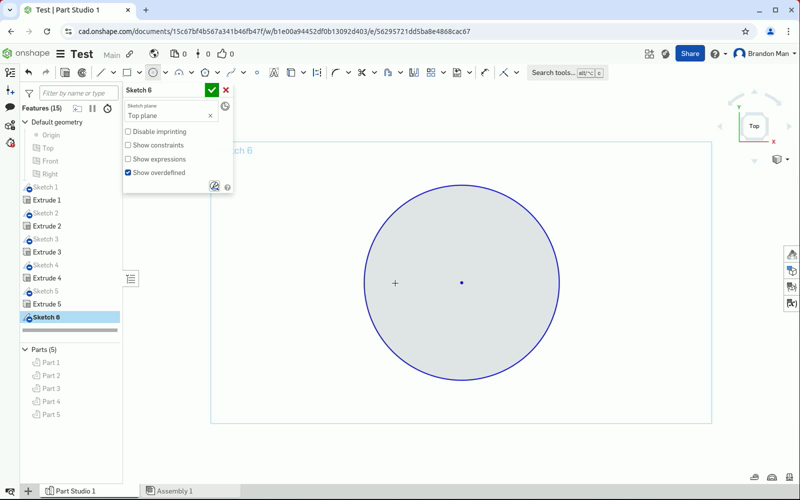
click(395, 282)
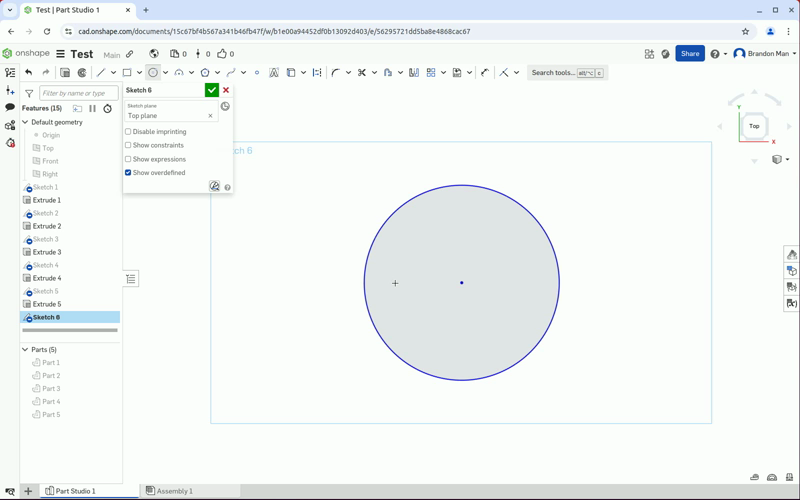
key_up(shift)
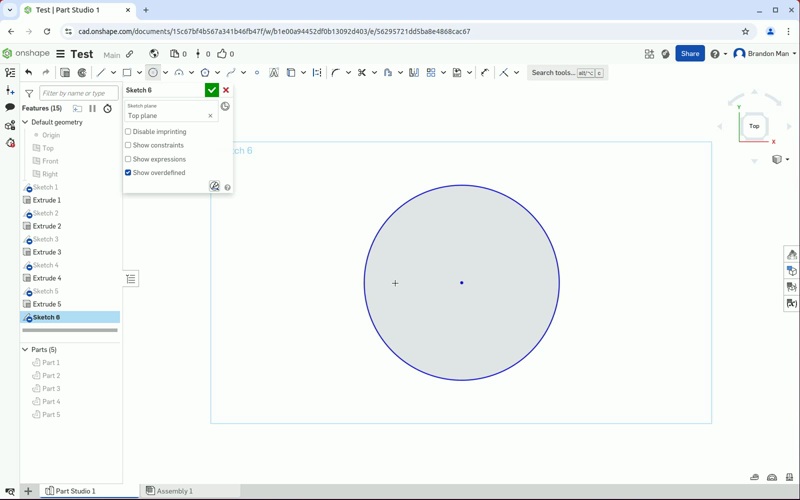
mouse_move(421, 282)
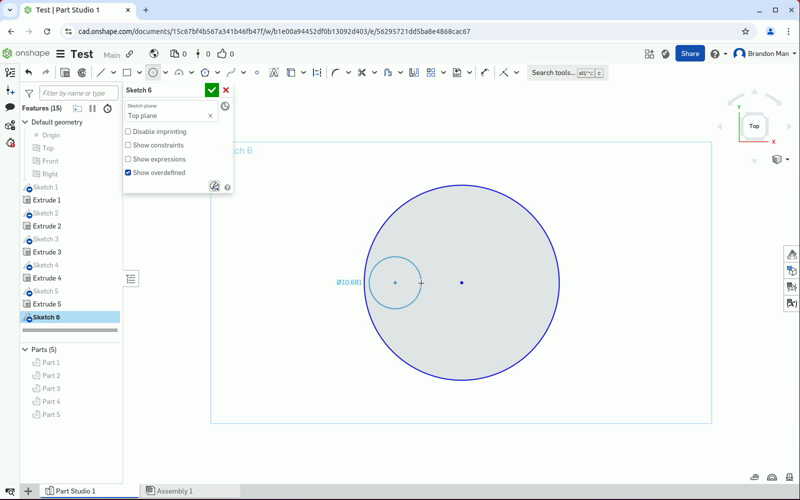
click(421, 282)
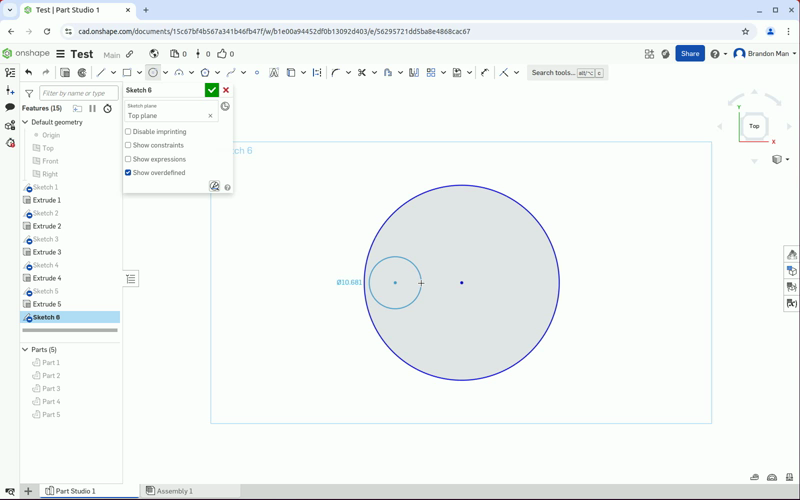
key(esc)
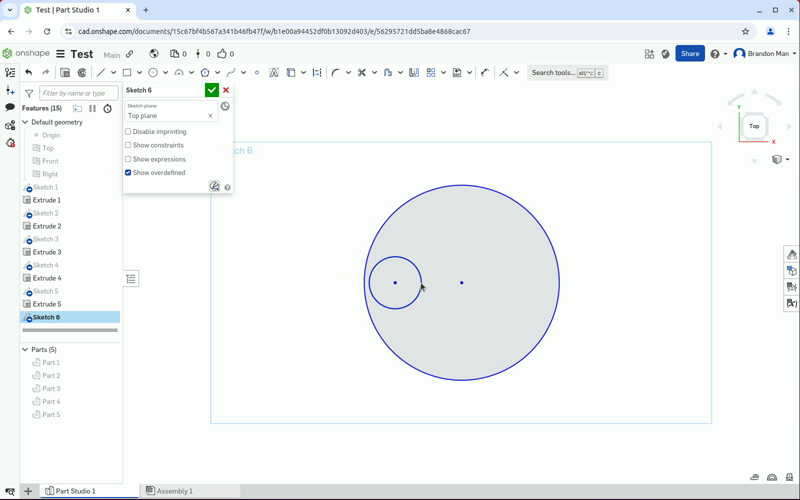
key(c)
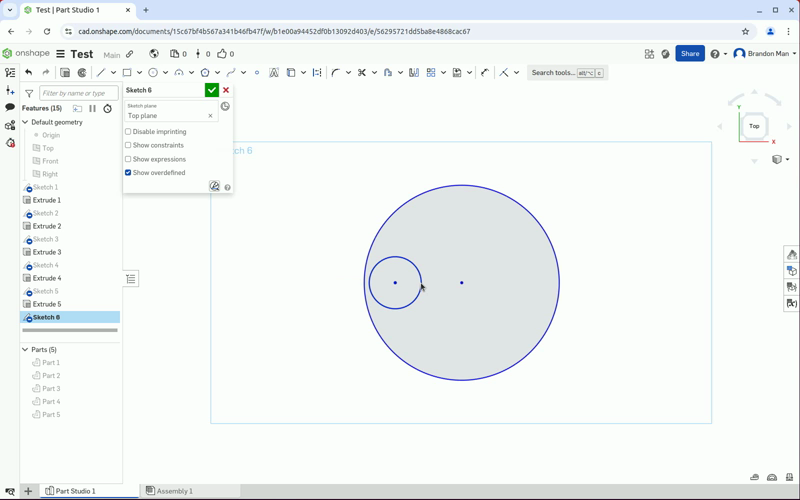
key_down(shift)
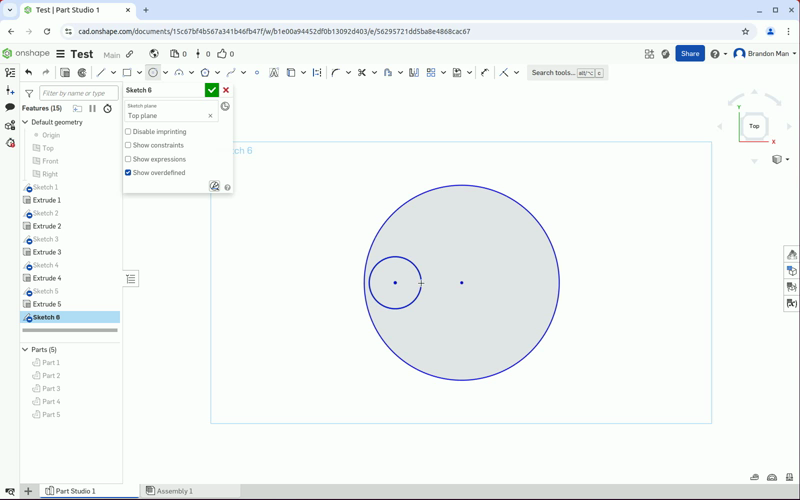
mouse_move(461, 282)
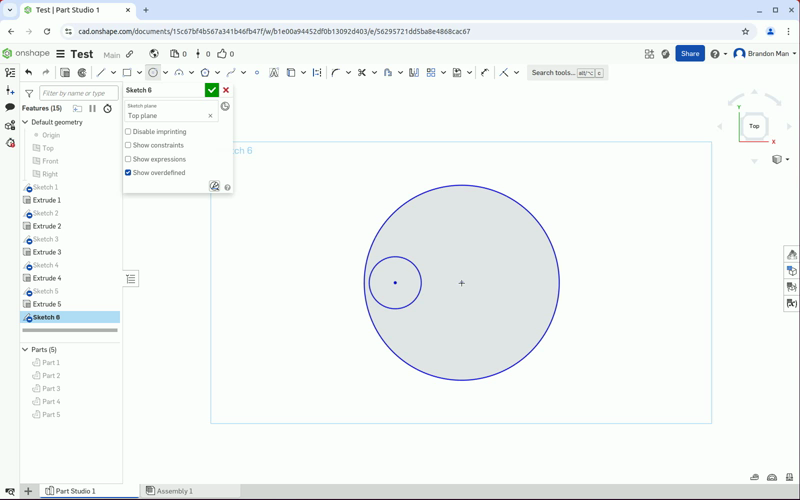
click(461, 282)
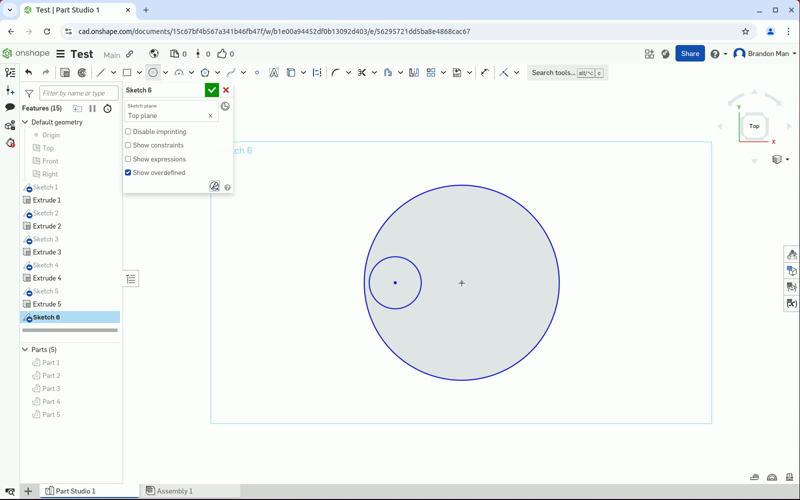
key_up(shift)
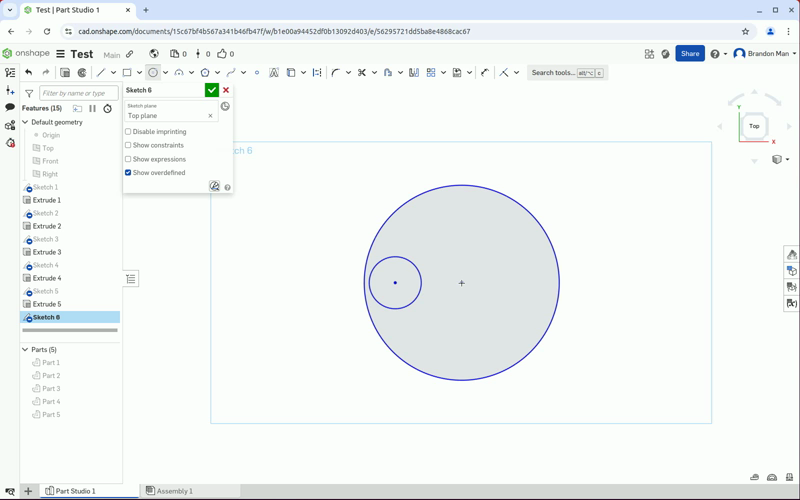
mouse_move(494, 282)
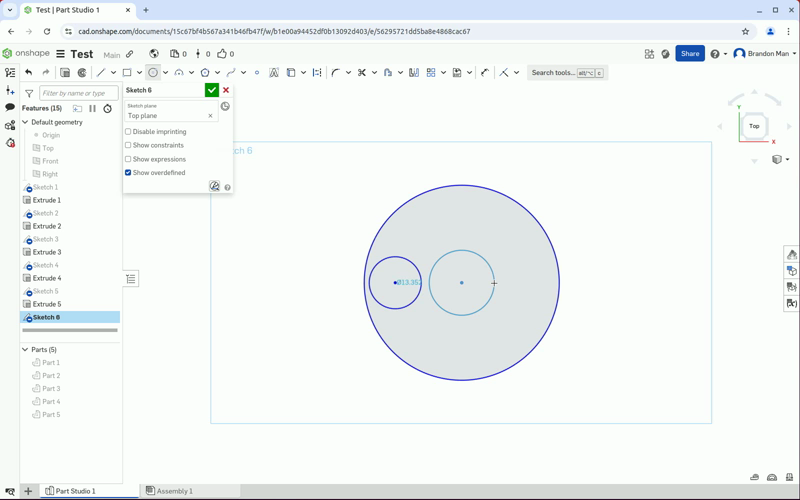
click(494, 282)
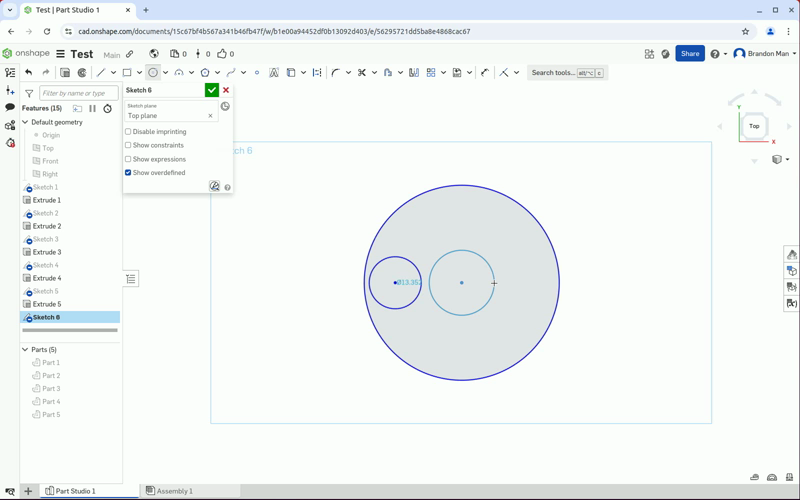
key(esc)
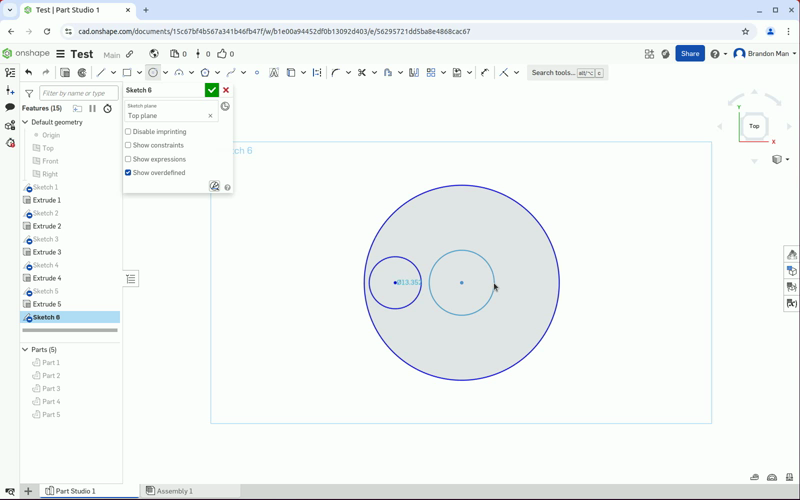
key(c)
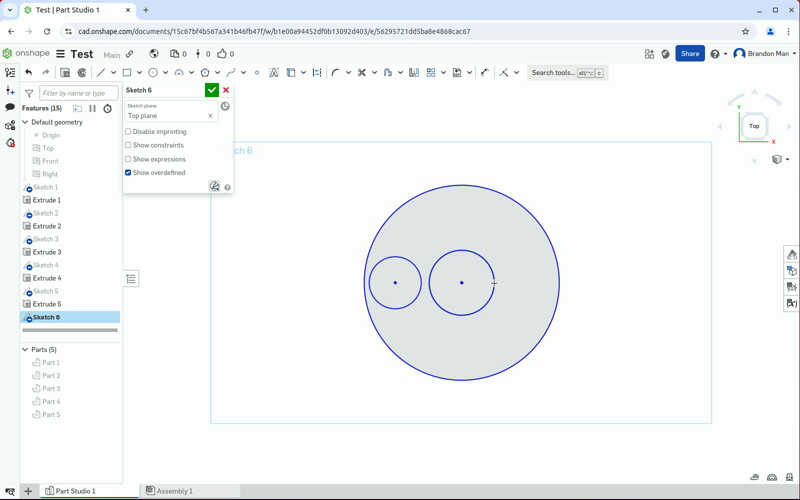
key_down(shift)
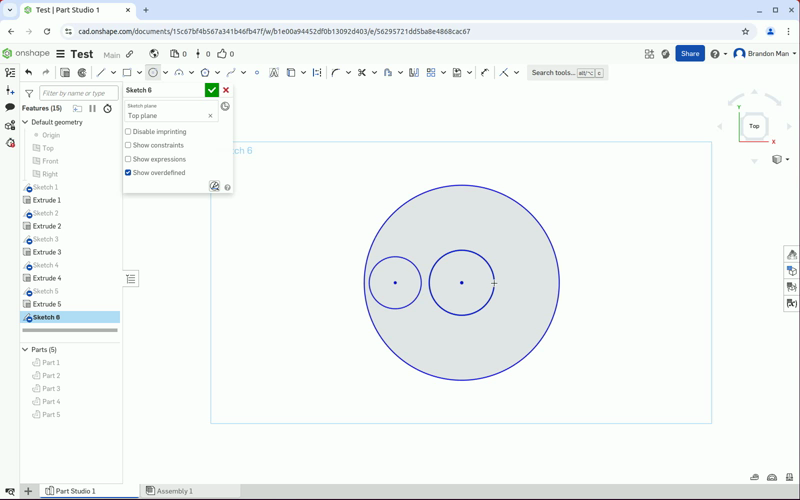
mouse_move(461, 349)
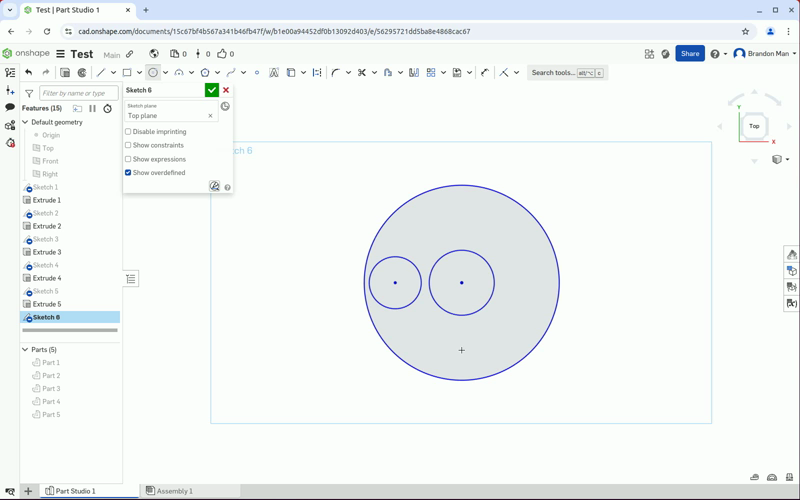
click(461, 349)
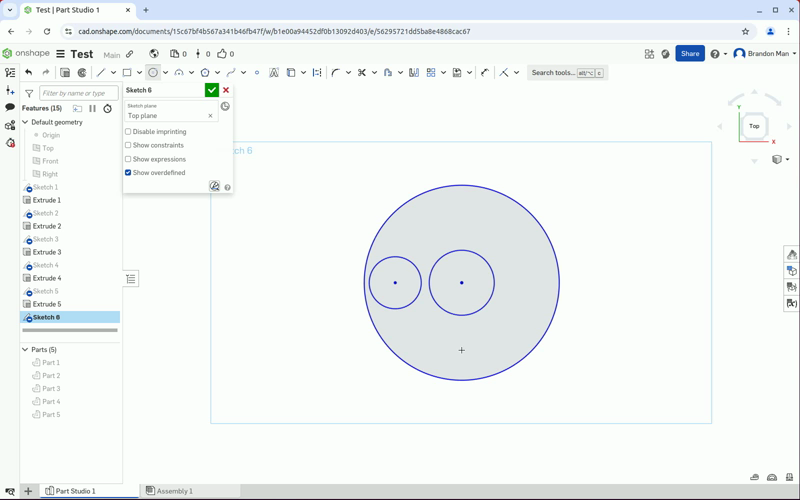
key_up(shift)
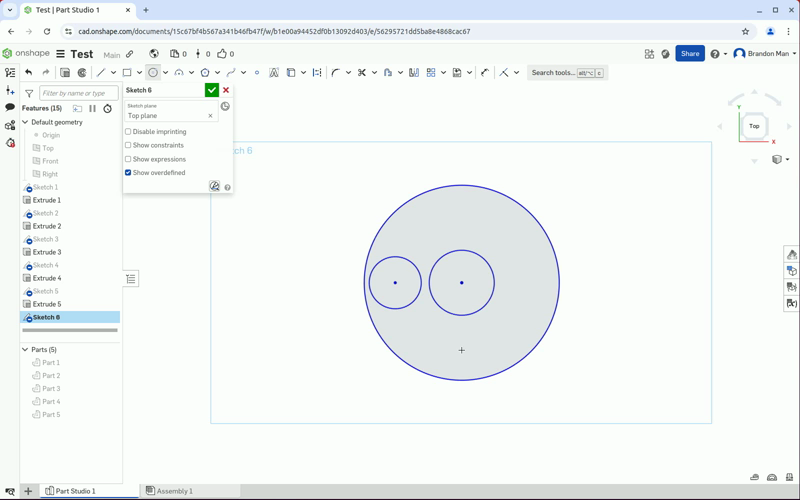
mouse_move(488, 349)
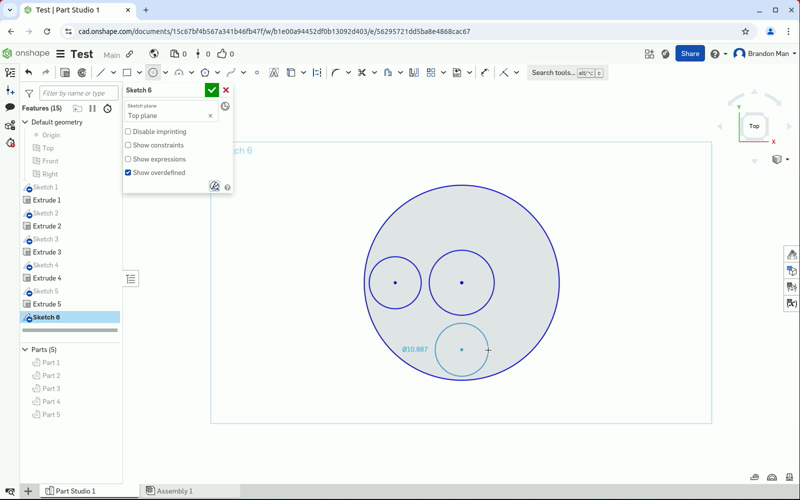
click(488, 349)
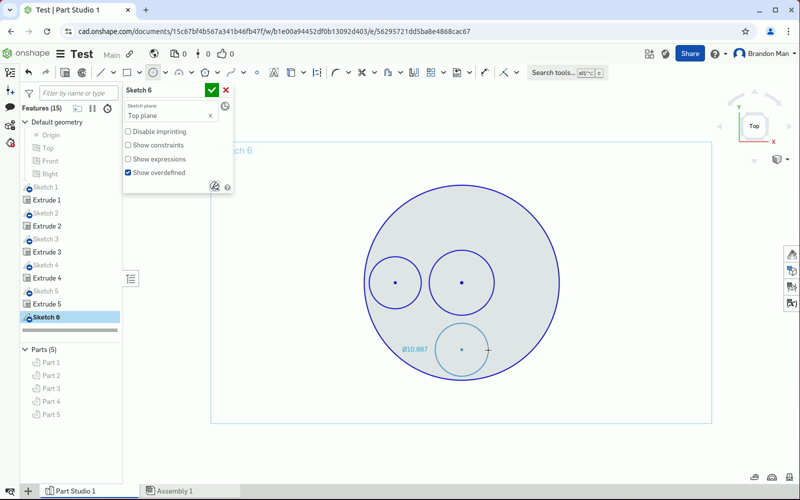
key(esc)
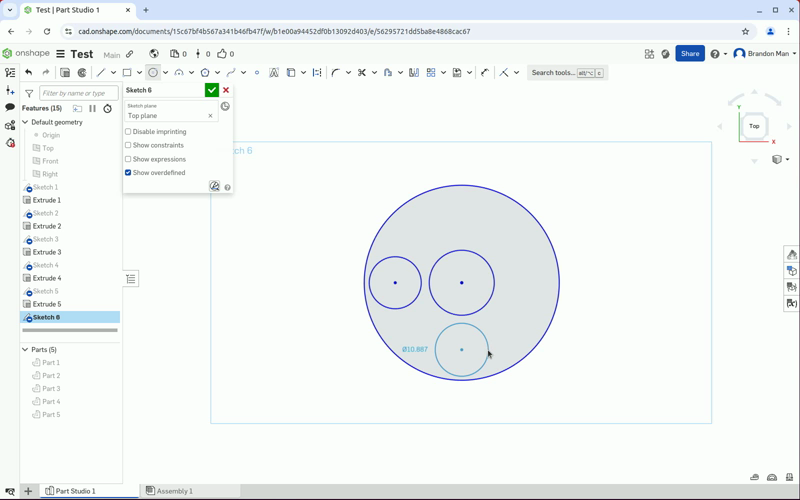
key(c)
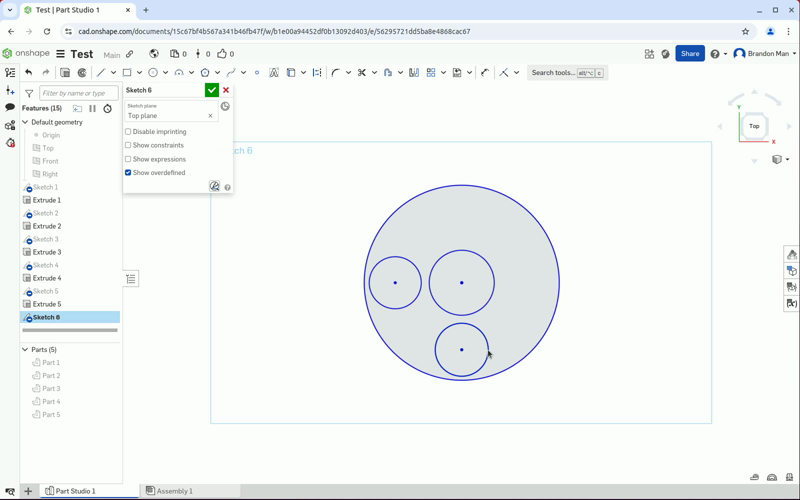
key_down(shift)
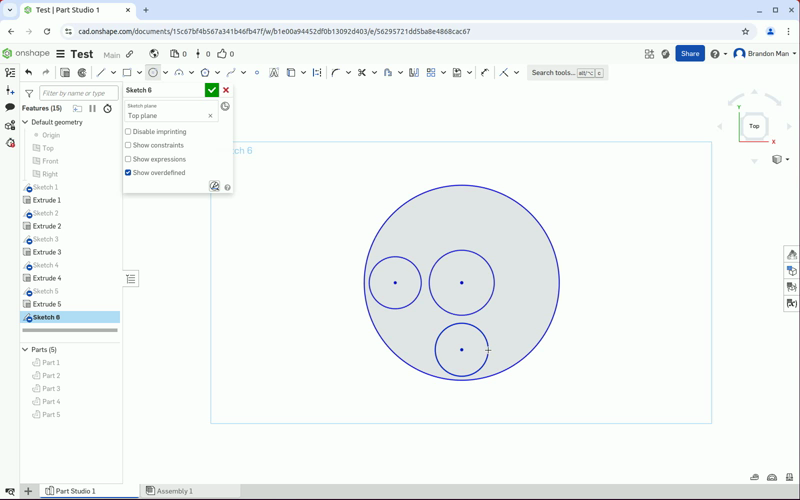
mouse_move(461, 218)
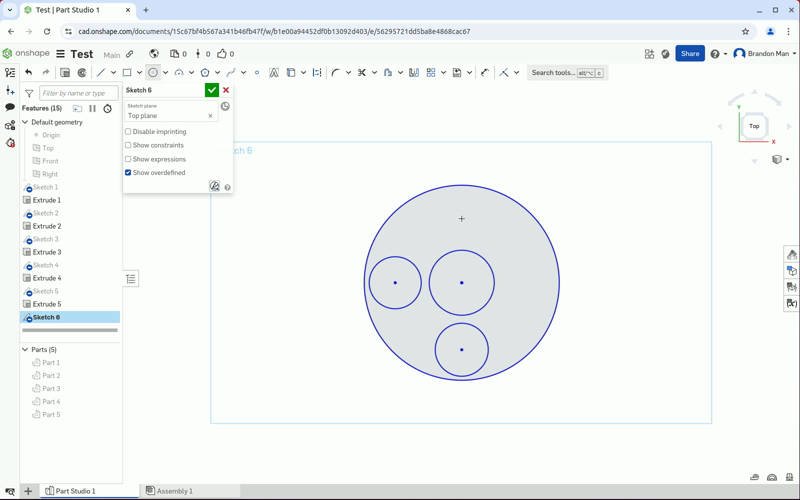
click(461, 218)
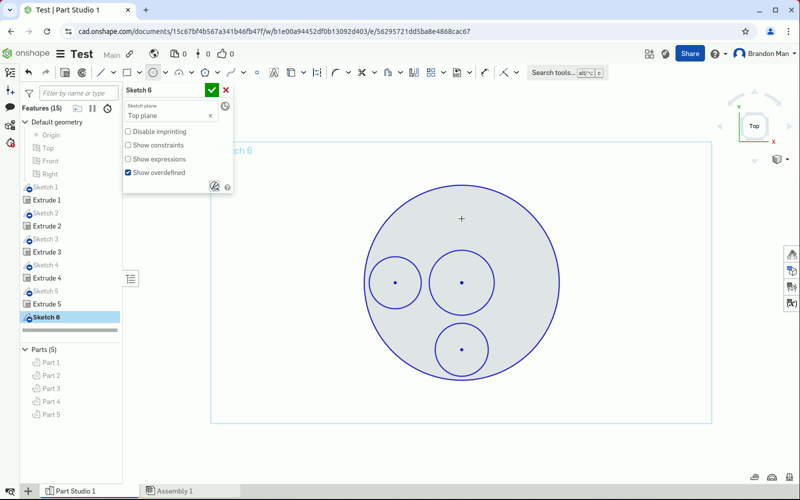
key_up(shift)
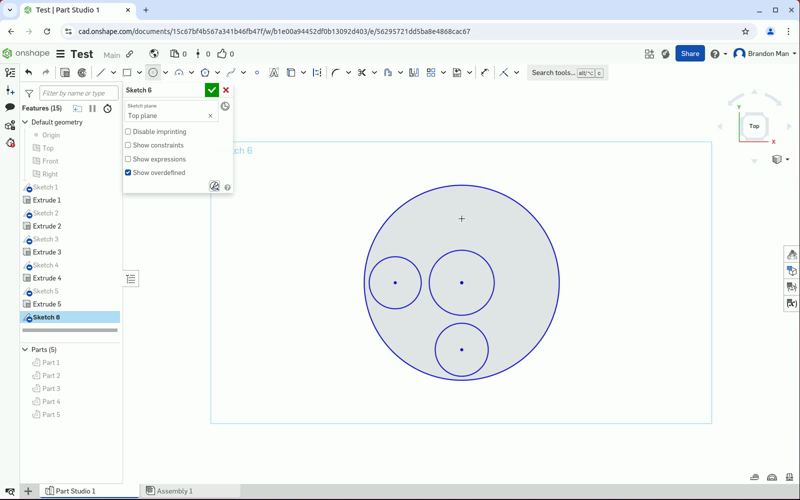
mouse_move(488, 218)
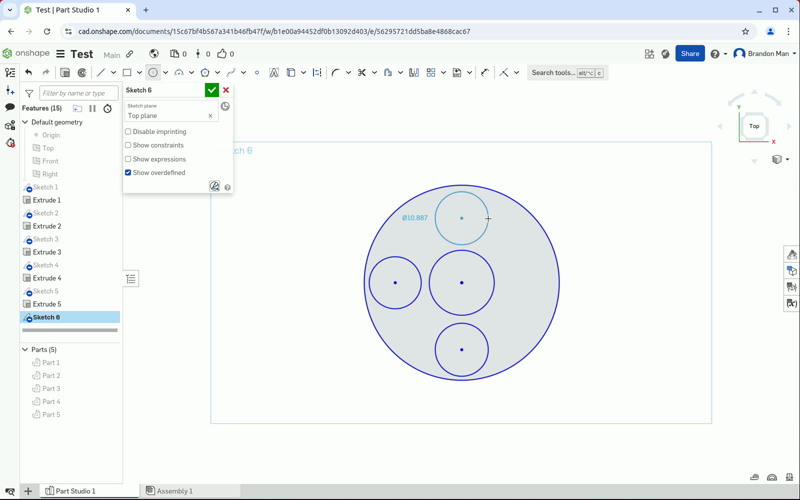
click(488, 218)
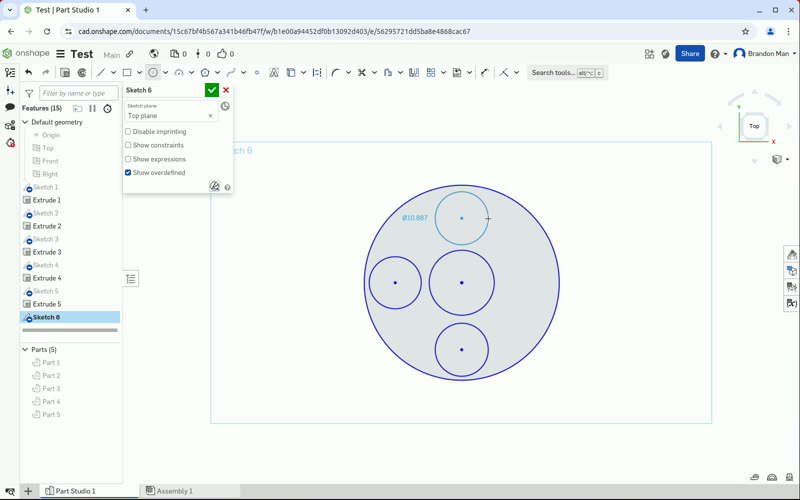
key(esc)
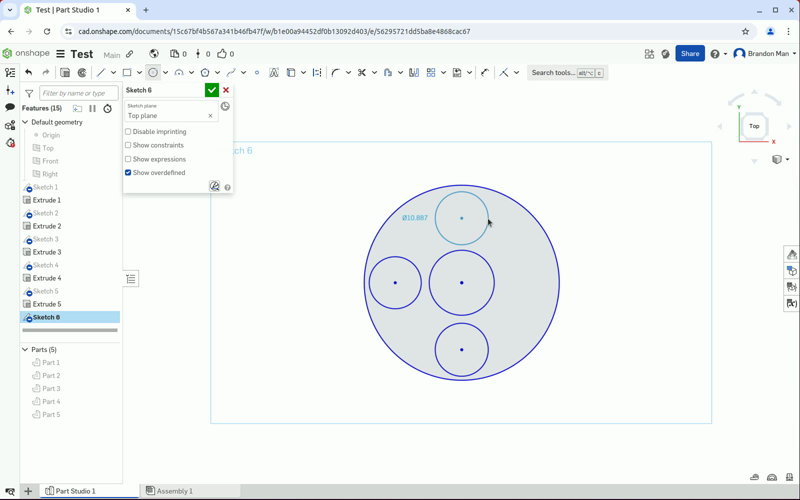
key(c)
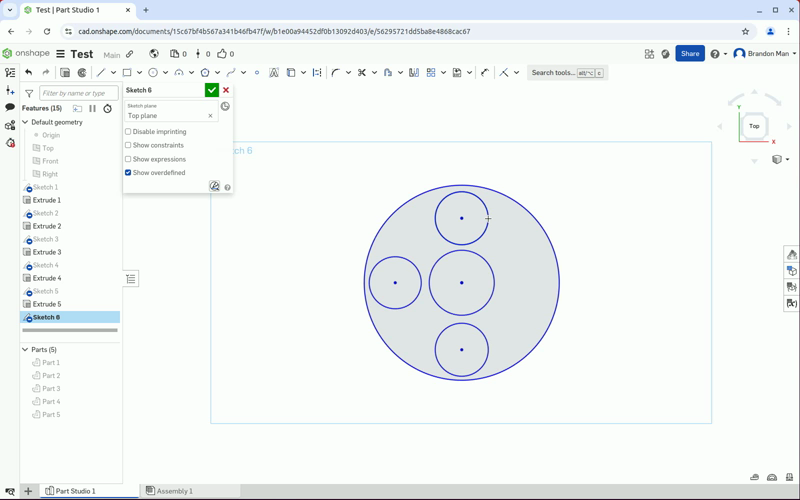
key_down(shift)
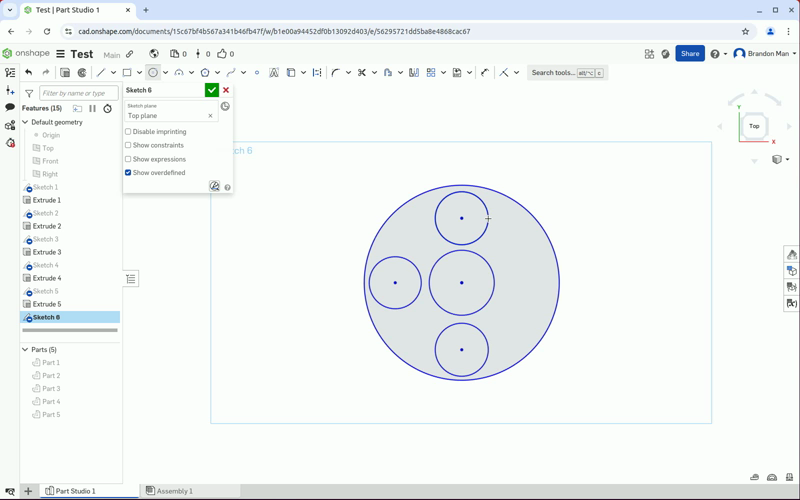
mouse_move(526, 282)
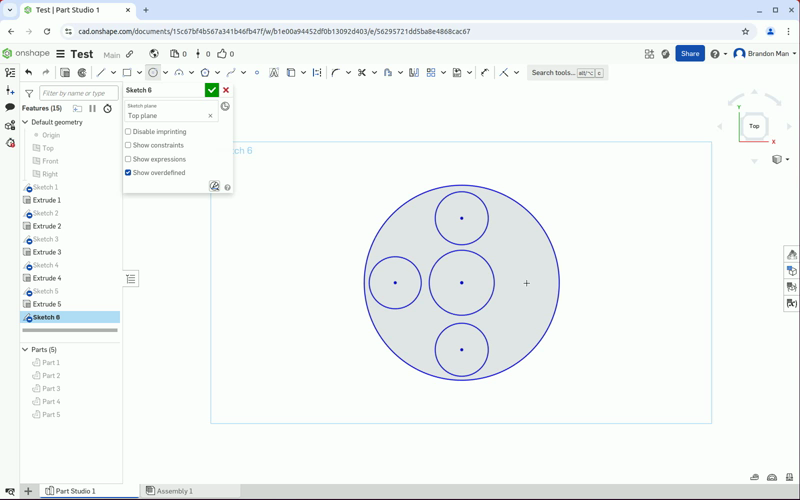
click(526, 282)
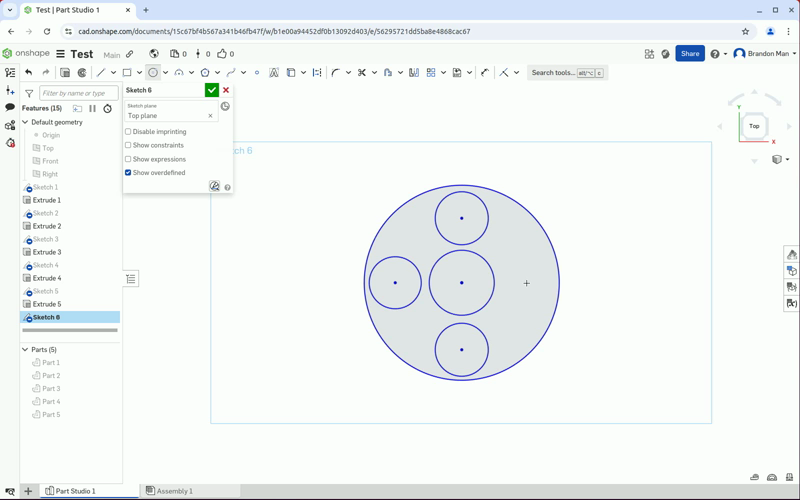
key_up(shift)
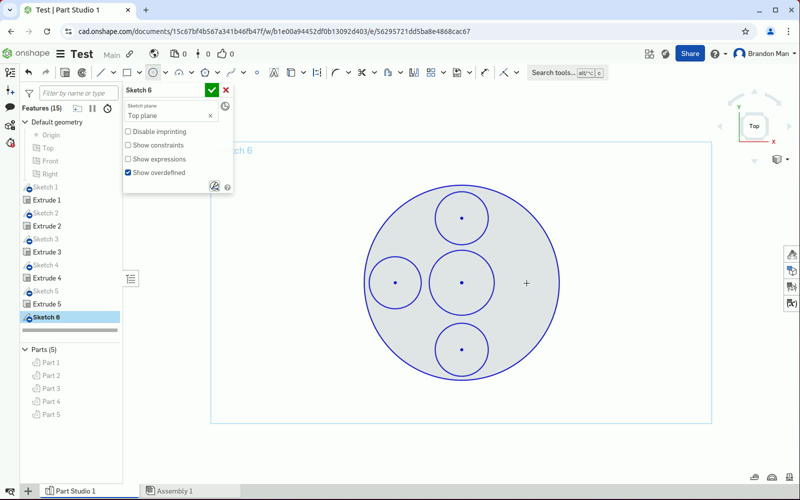
mouse_move(553, 282)
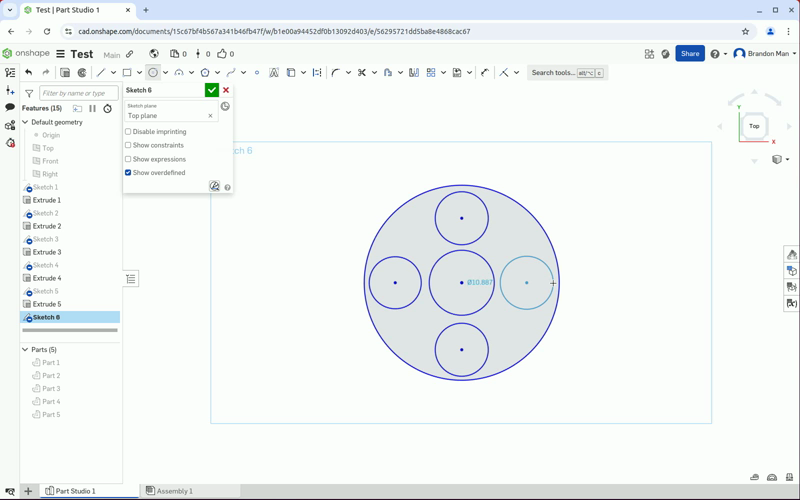
click(553, 282)
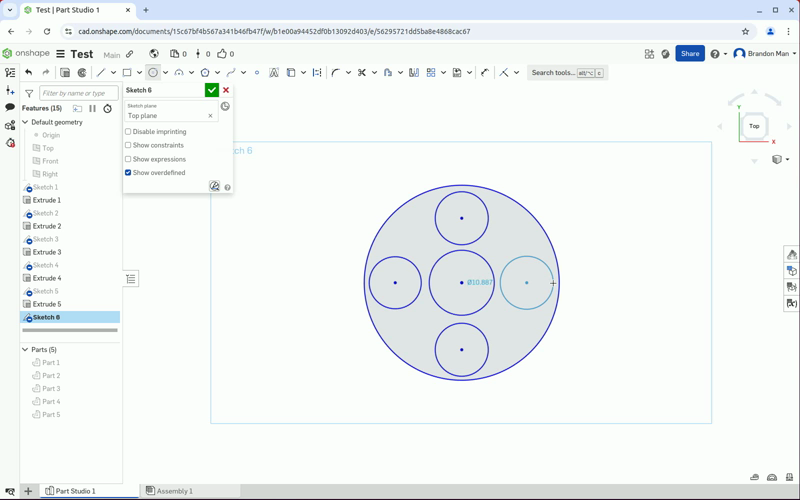
key(esc)
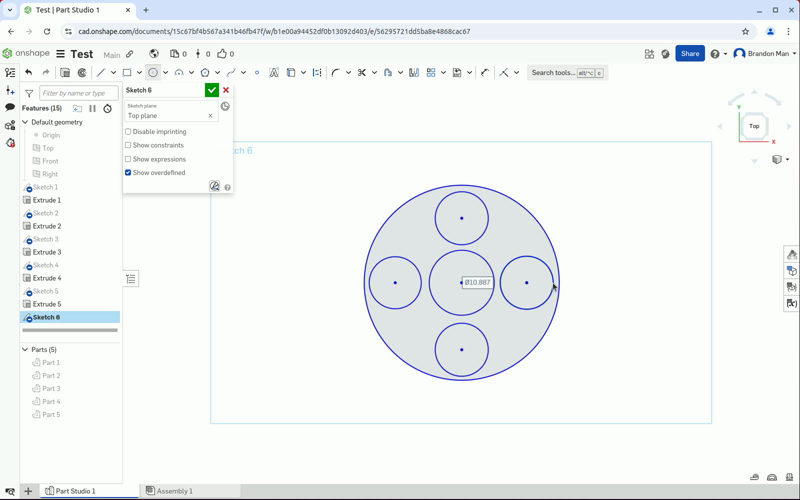
mouse_move(515, 339)
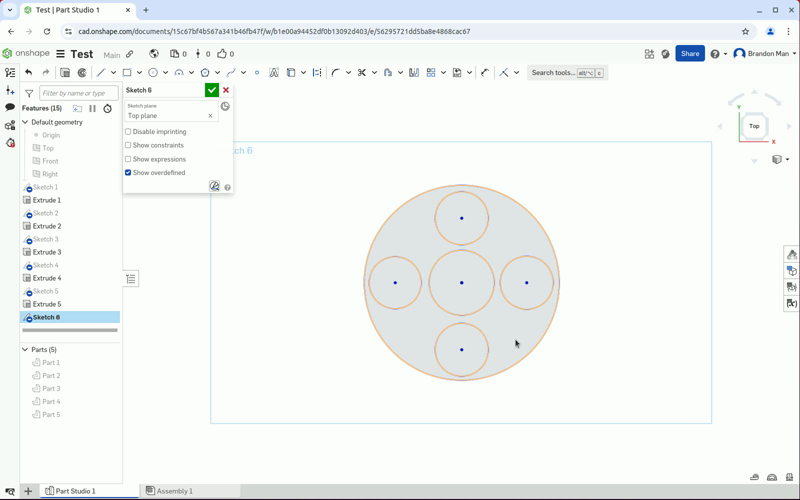
click(515, 339)
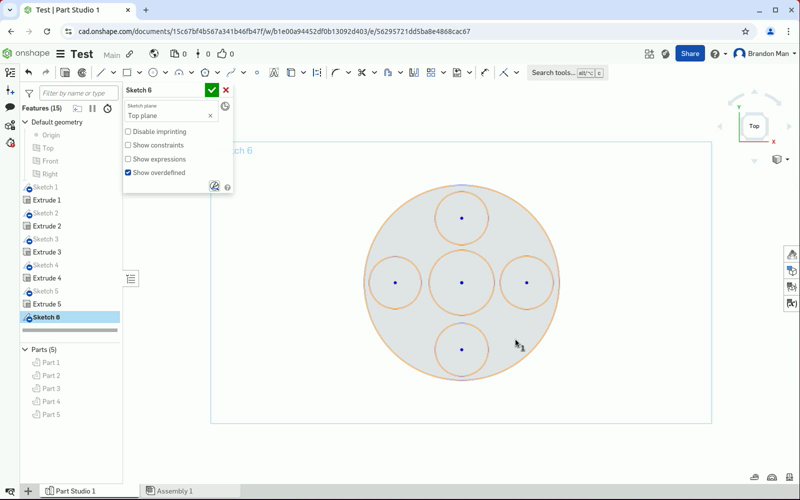
mouse_move(73, 352)
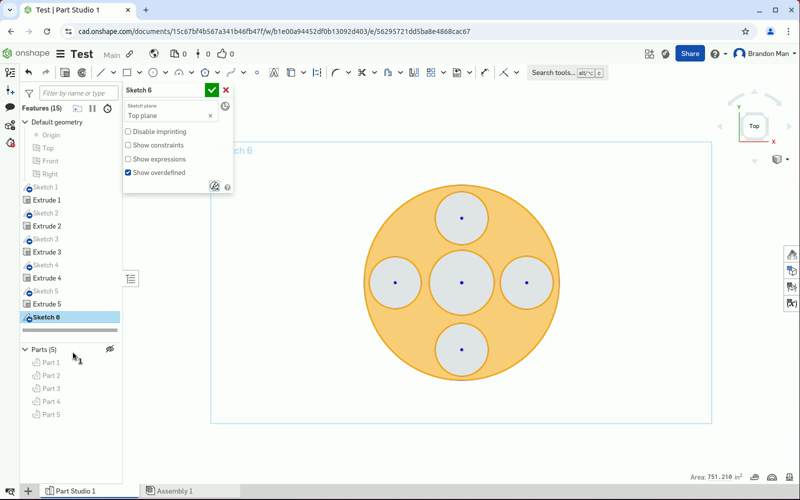
key(shift+y)
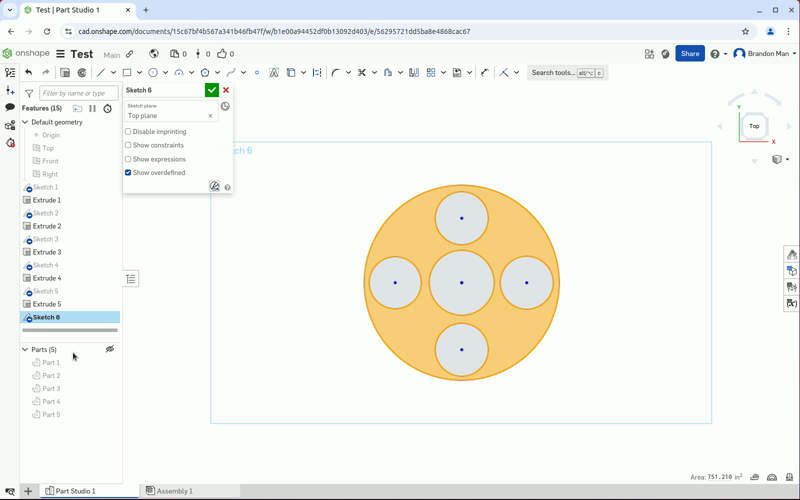
key(shift+e)
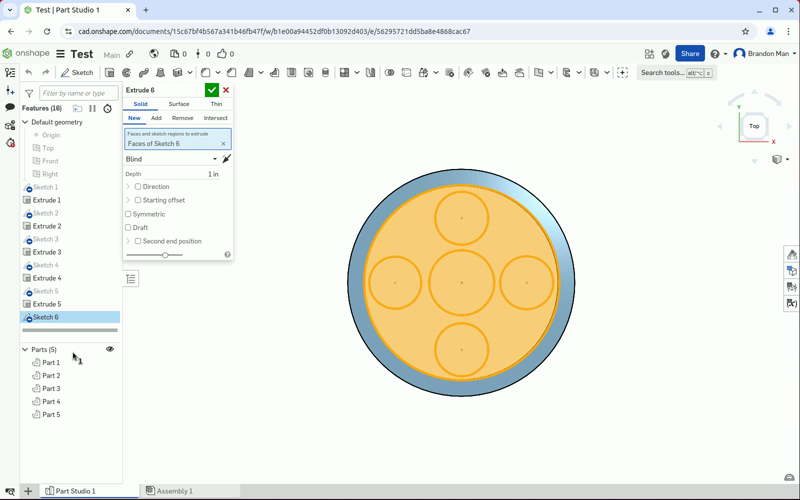
mouse_move(143, 106)
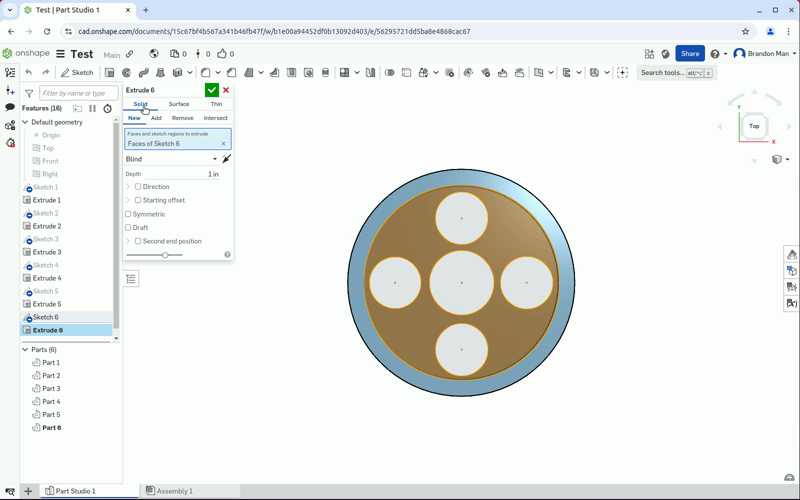
click(143, 106)
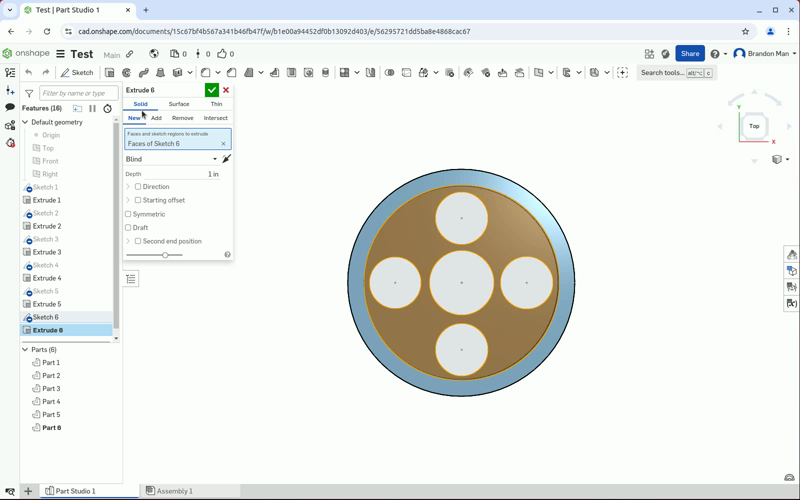
mouse_move(137, 120)
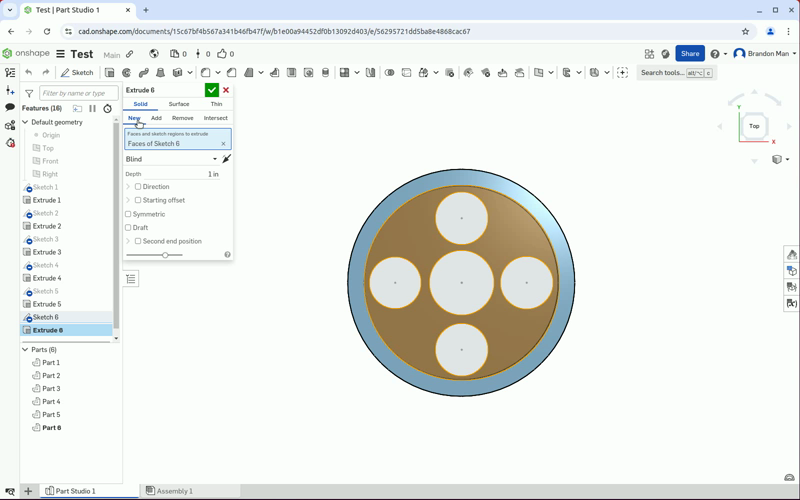
click(137, 120)
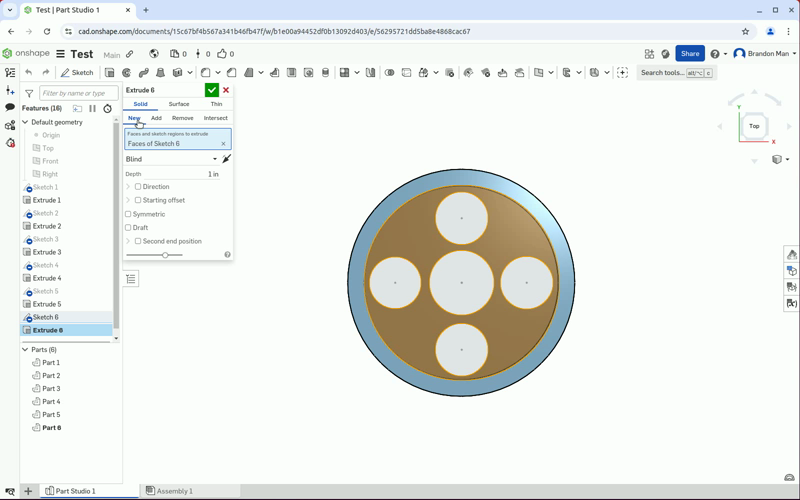
key(tab, 4)
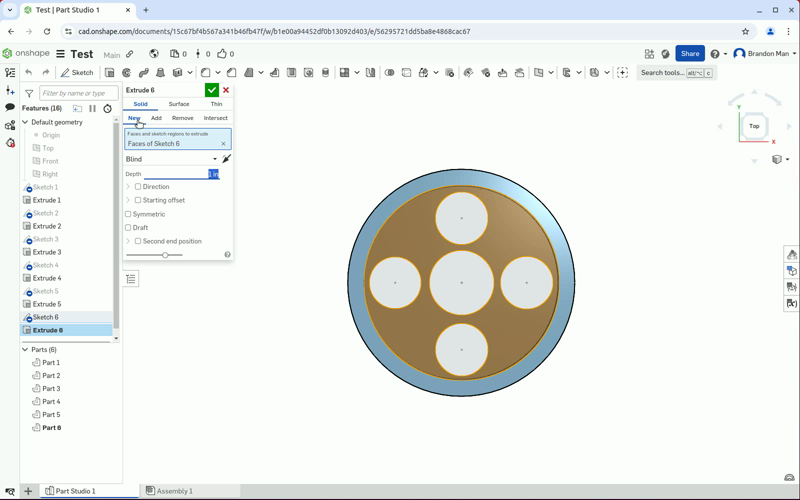
text(6.74)
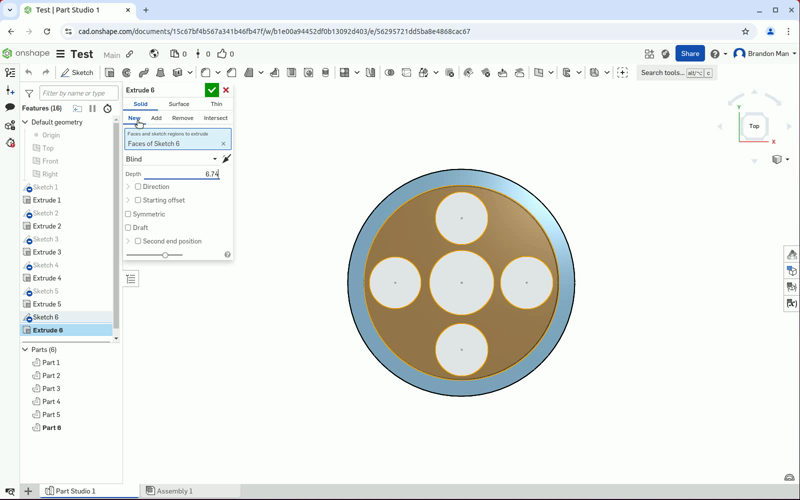
key(enter)
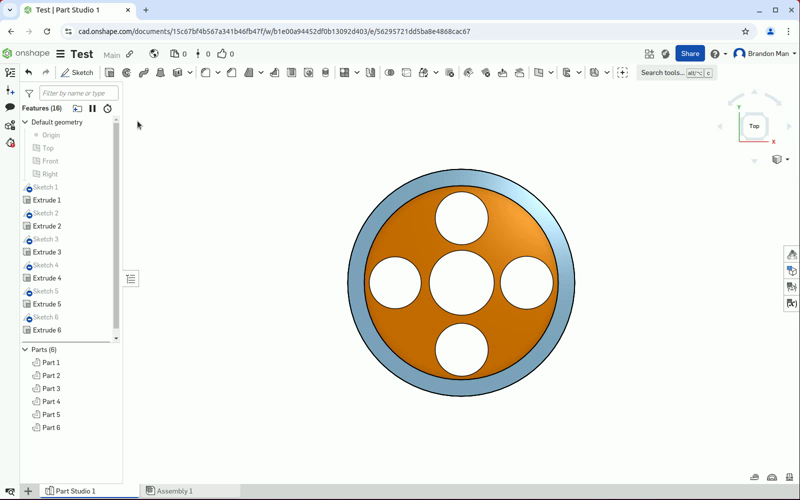
key(shift+h)
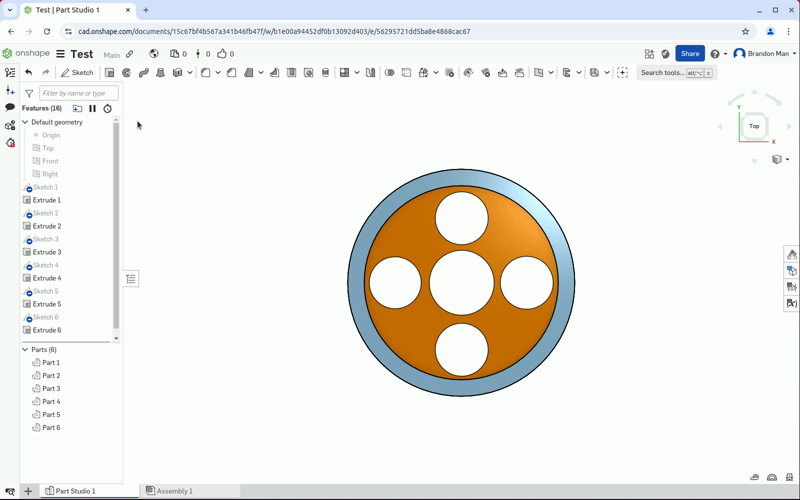
key(shift+h)
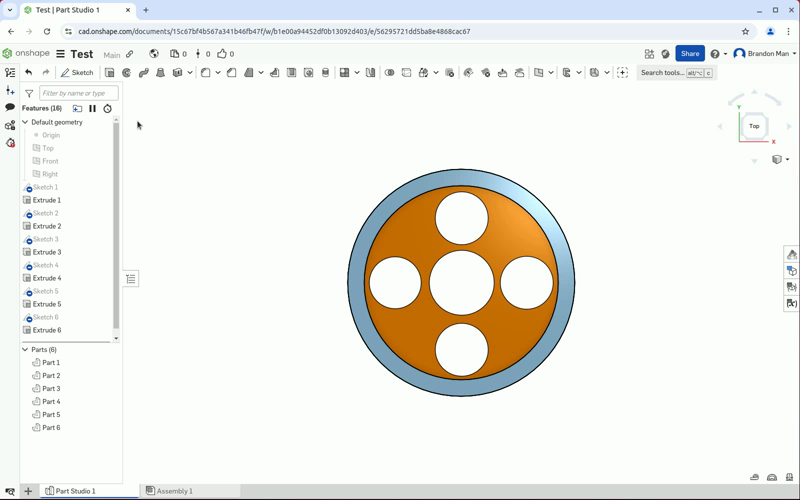
mouse_move(69, 189)
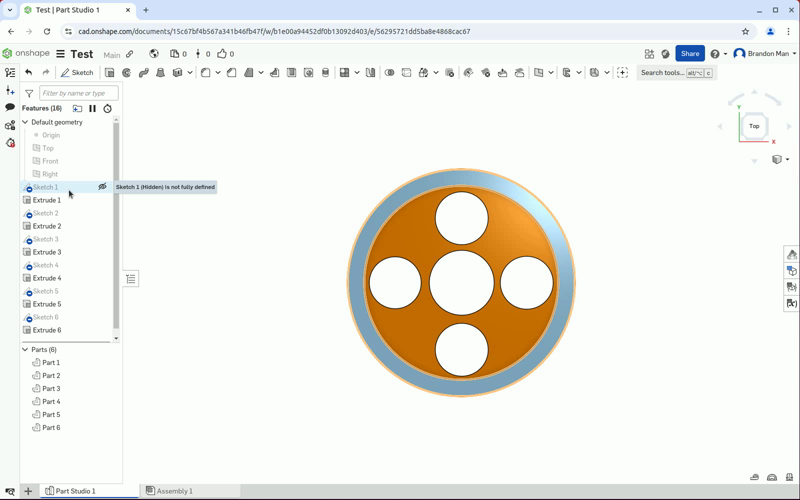
click(69, 189)
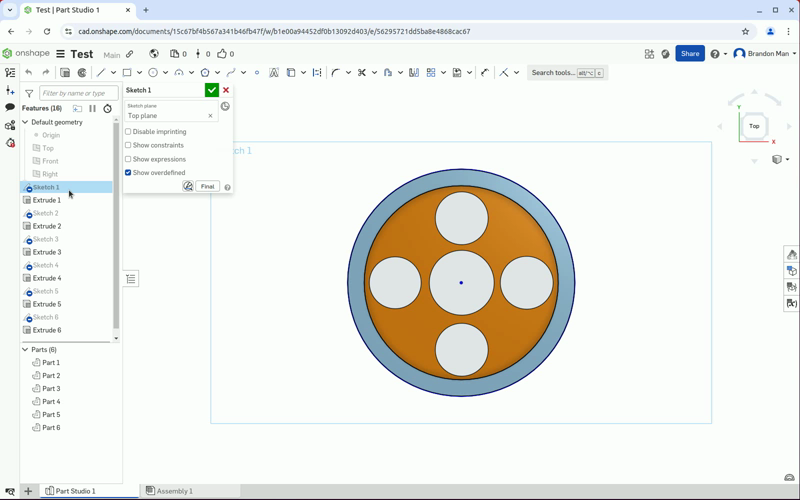
mouse_move(229, 92)
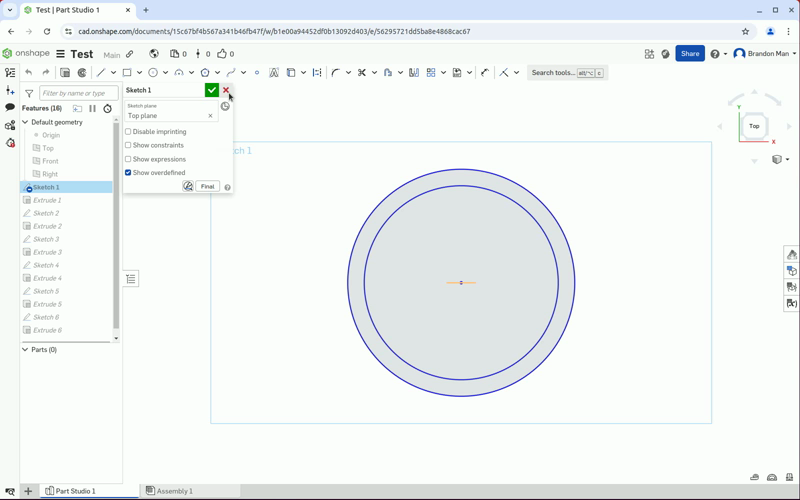
click(229, 92)
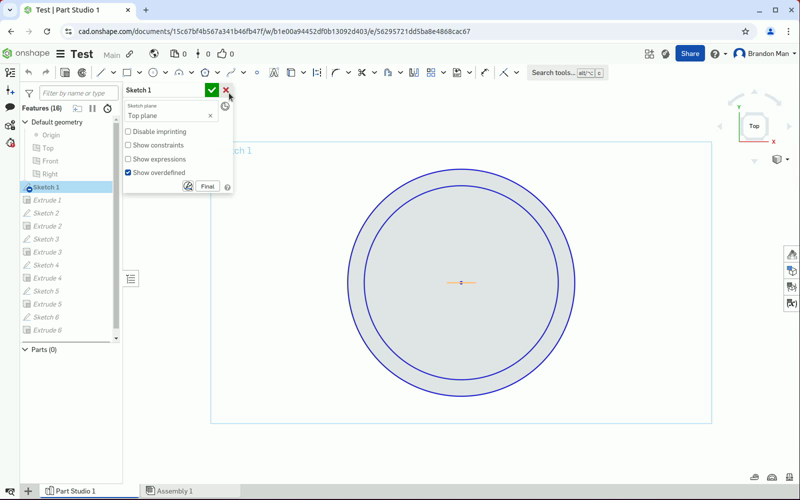
key(shift+s)
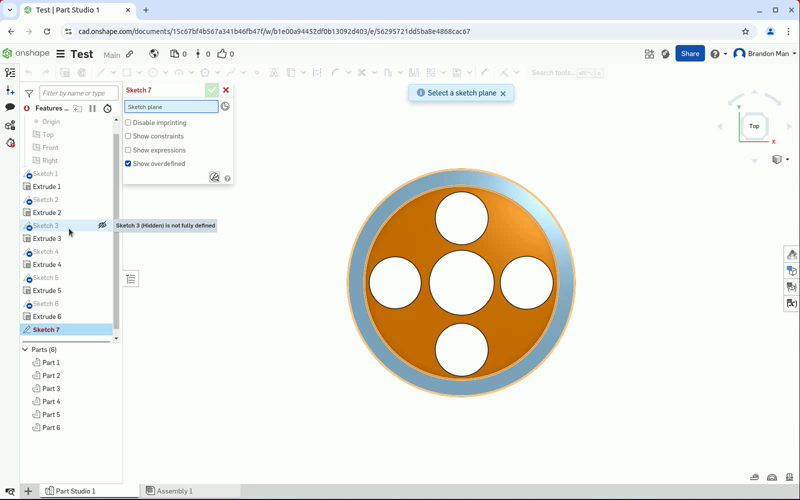
scroll(3)
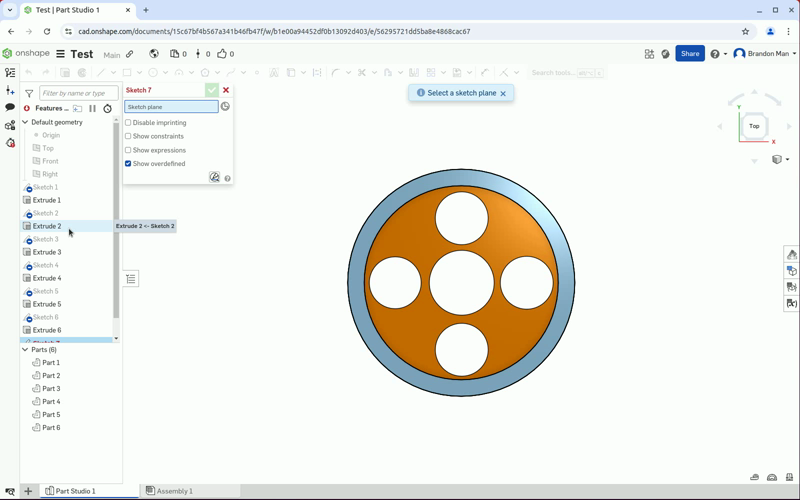
mouse_move(69, 150)
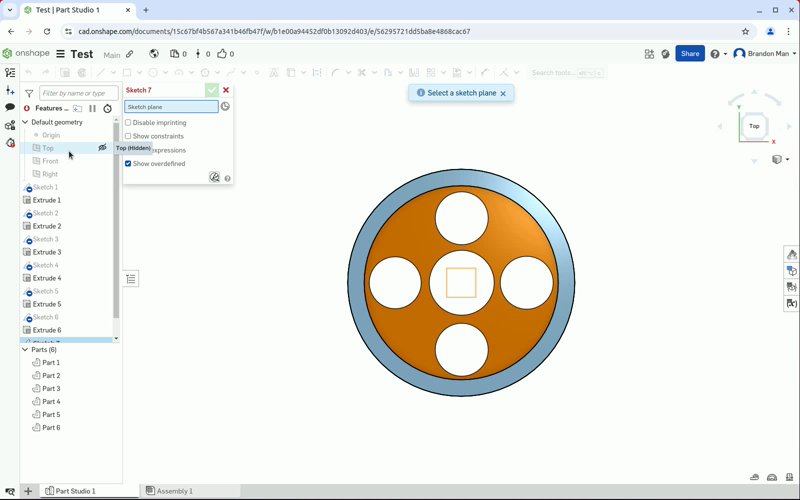
click(69, 150)
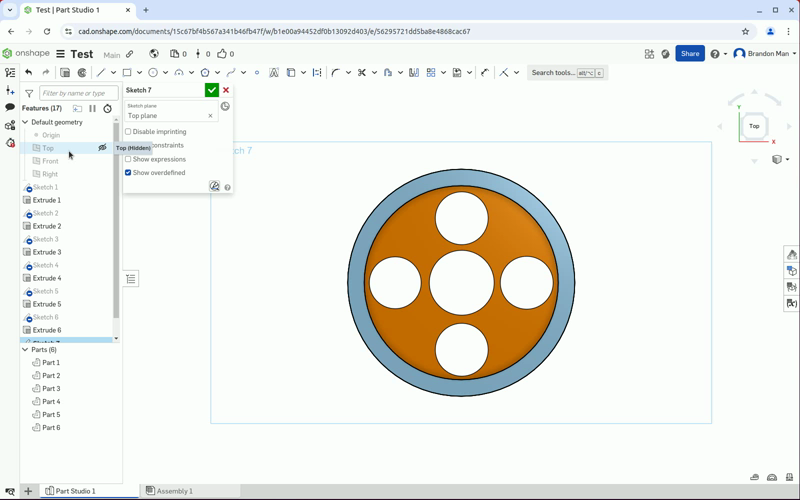
mouse_move(73, 352)
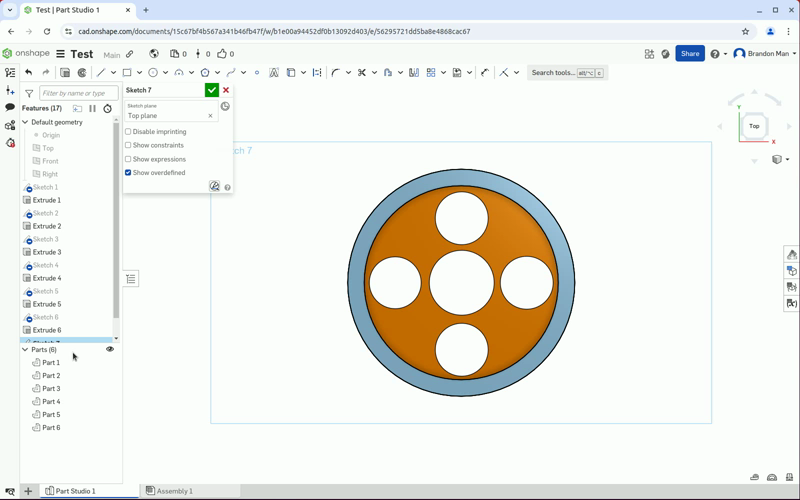
key(y)
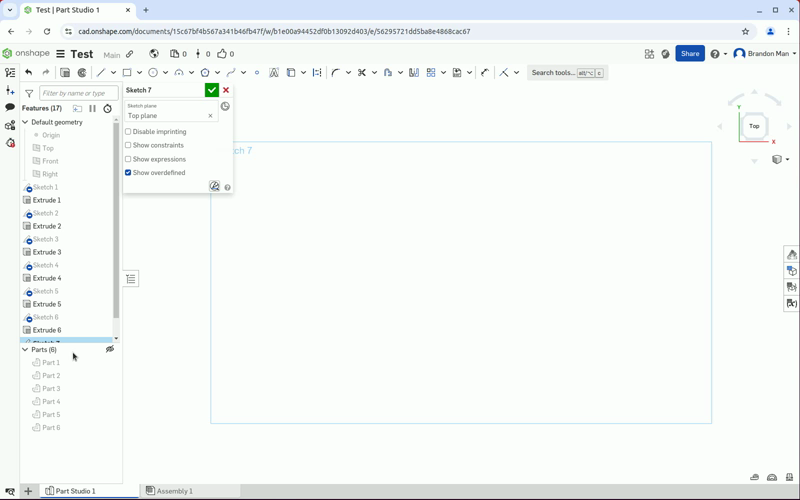
key(c)
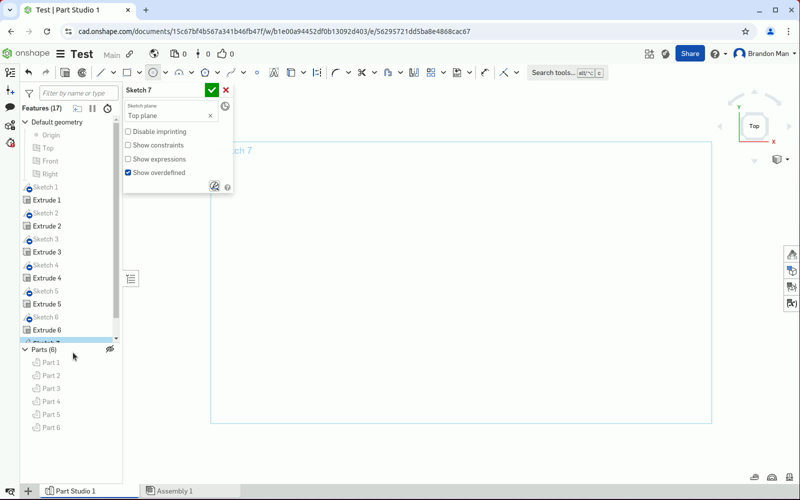
key_down(shift)
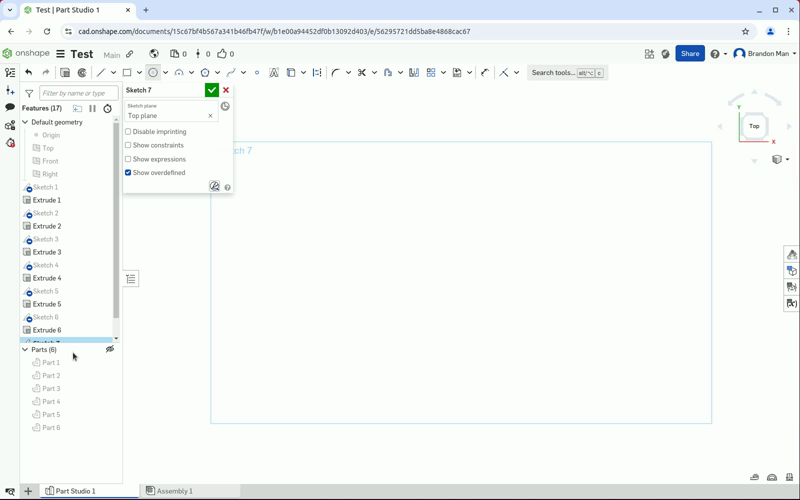
mouse_move(461, 282)
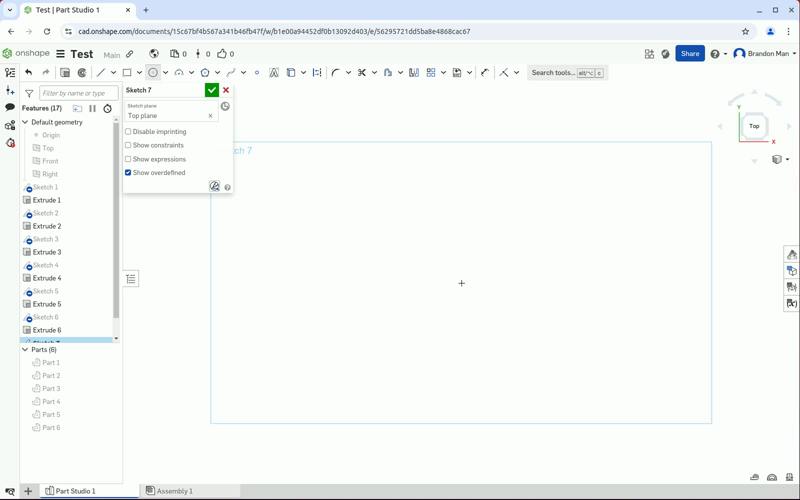
click(461, 282)
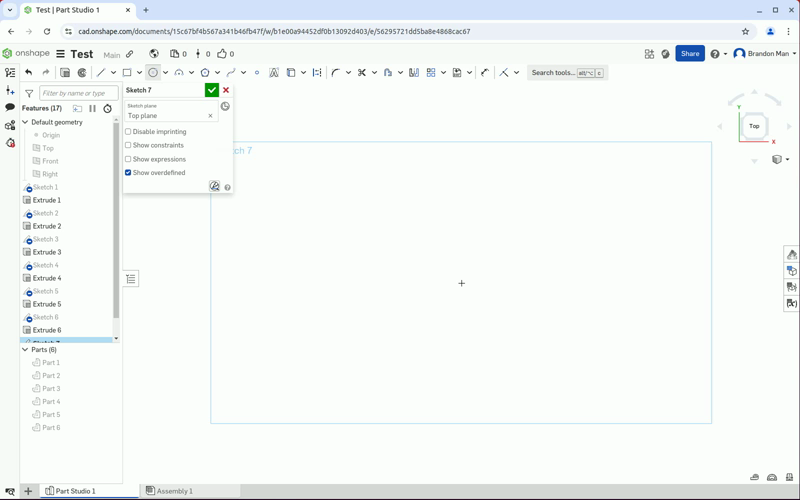
key_up(shift)
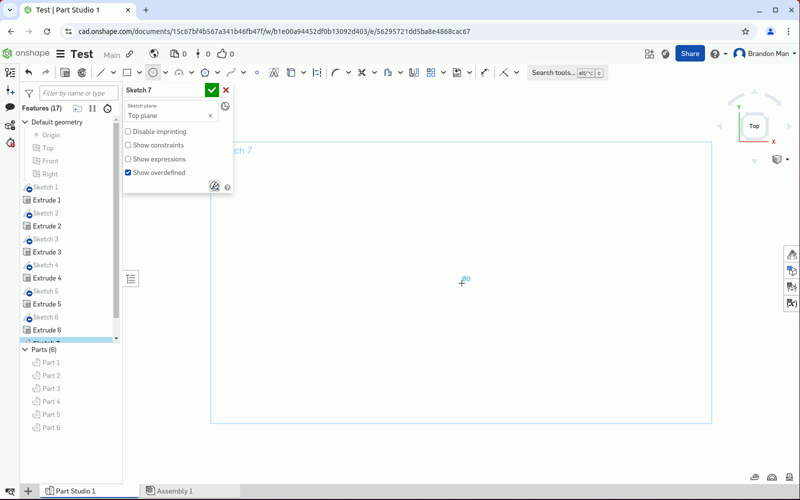
mouse_move(494, 282)
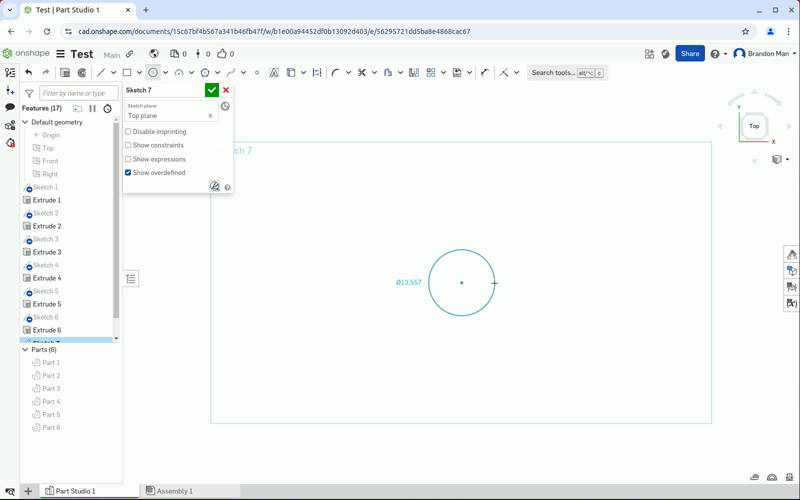
click(494, 282)
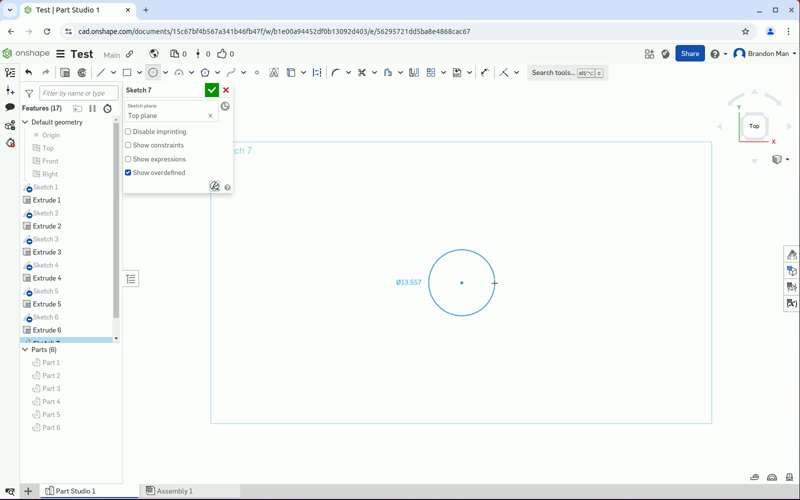
key(esc)
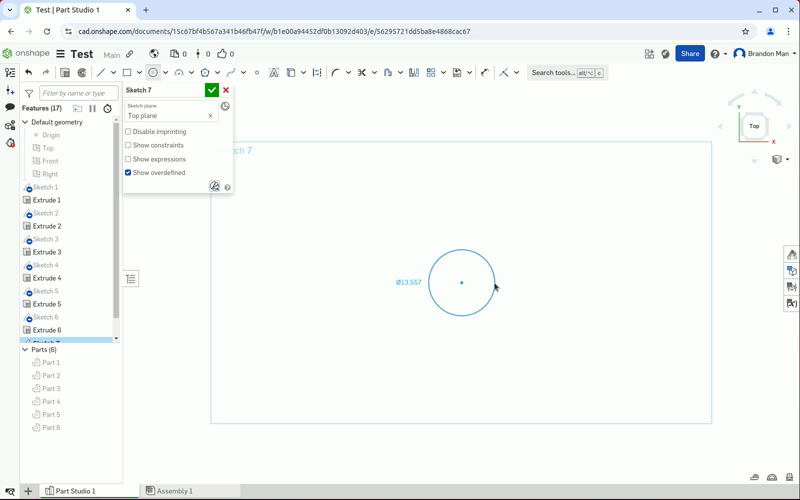
key(c)
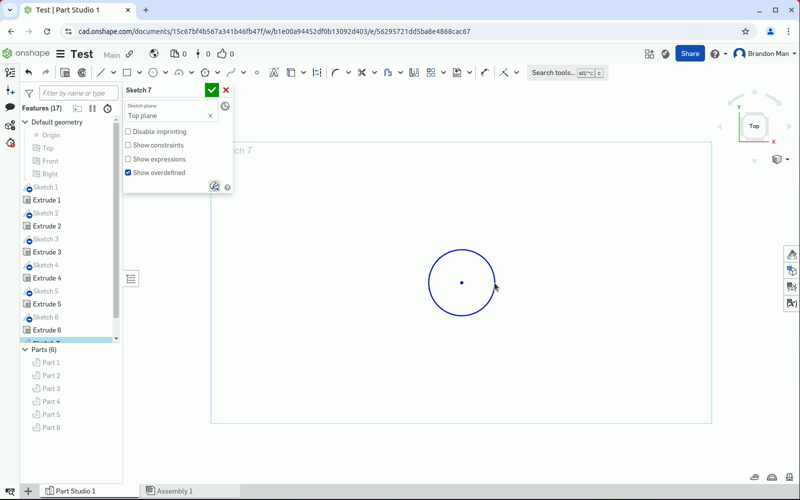
key_down(shift)
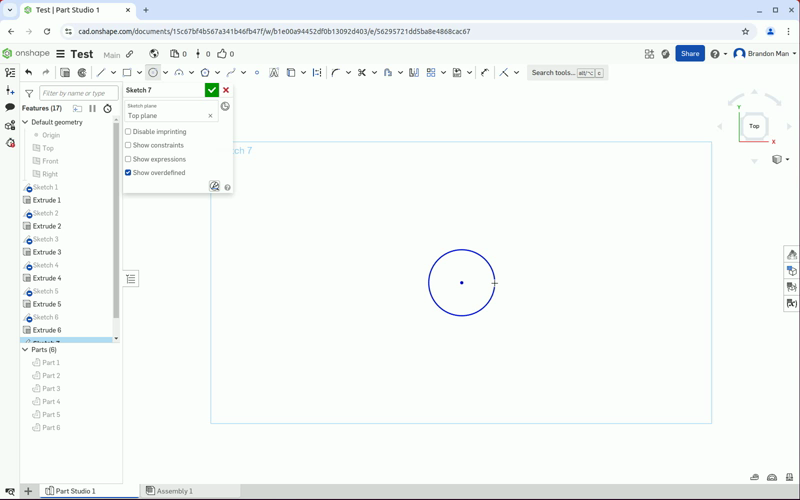
mouse_move(461, 282)
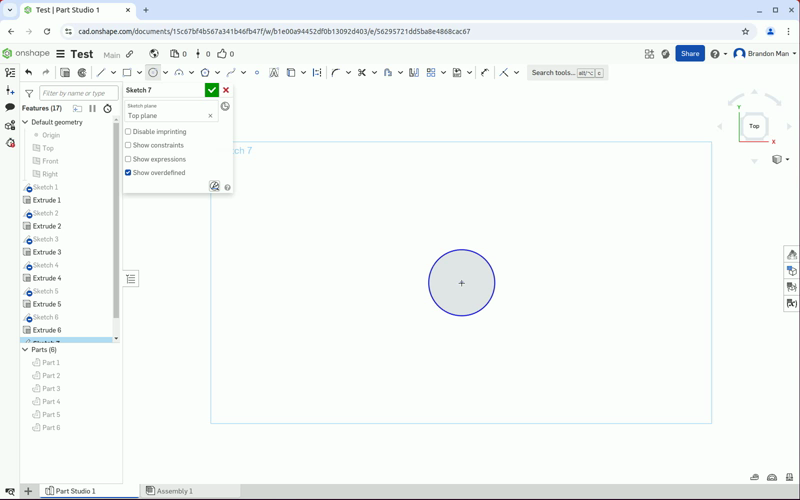
click(461, 282)
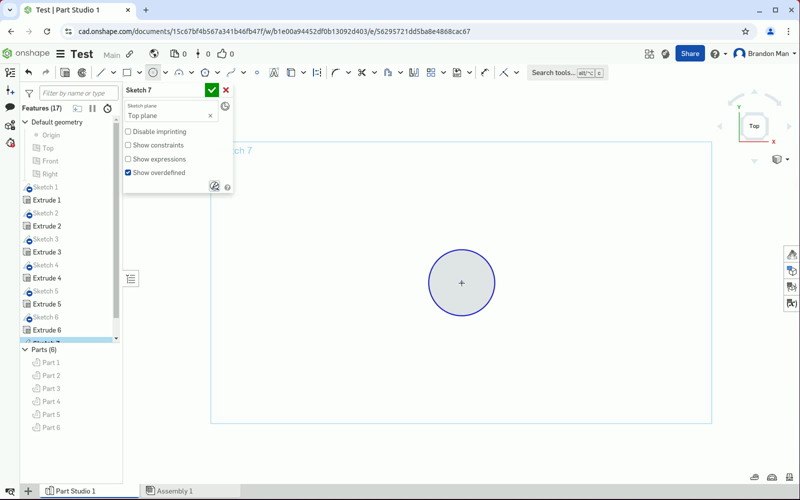
key_up(shift)
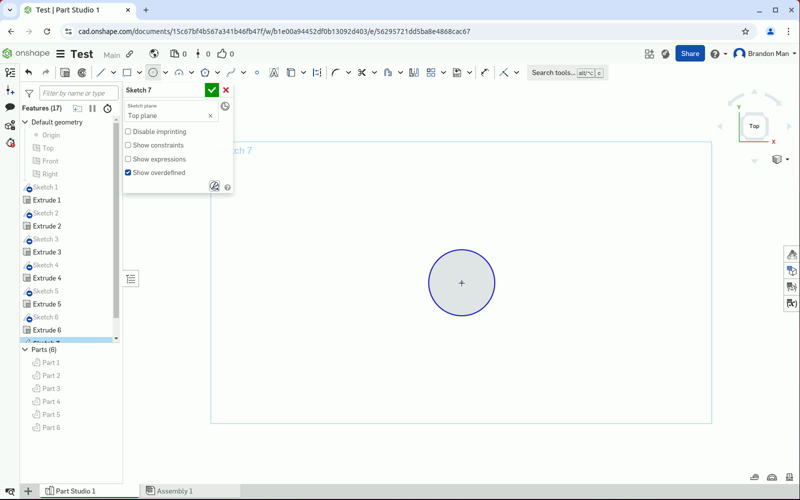
mouse_move(482, 282)
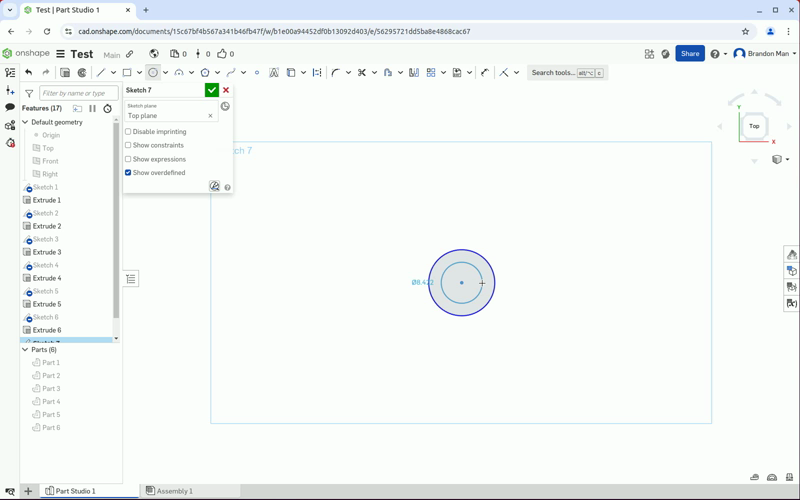
click(482, 282)
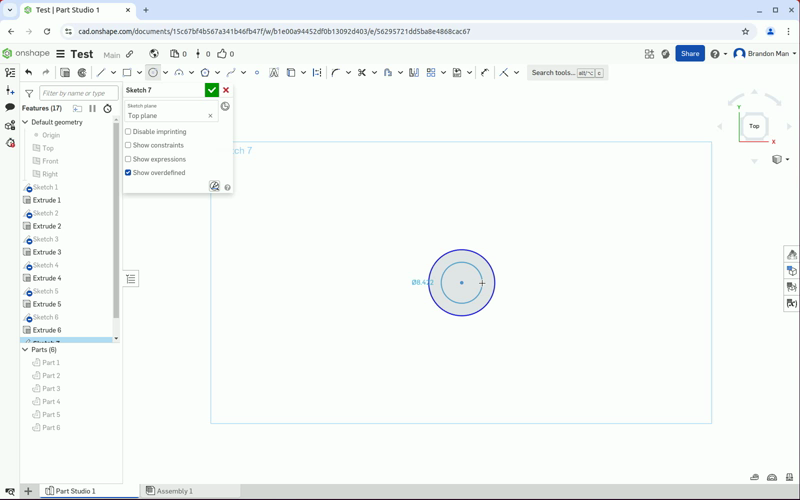
key(esc)
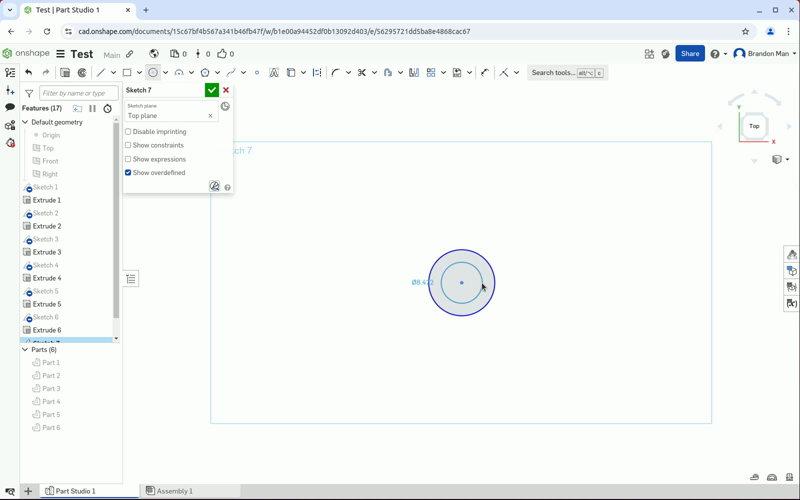
mouse_move(464, 254)
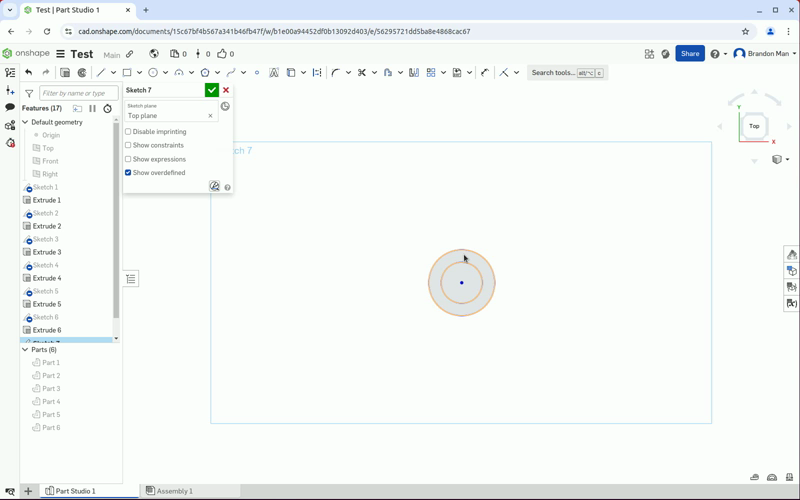
click(464, 254)
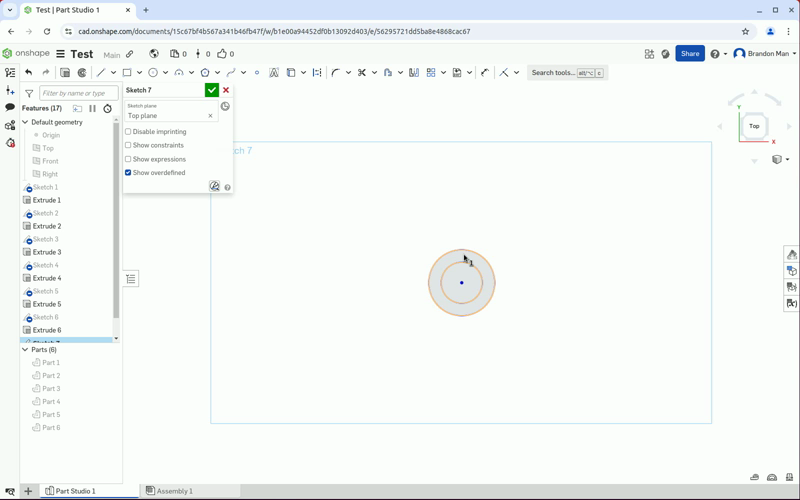
mouse_move(73, 352)
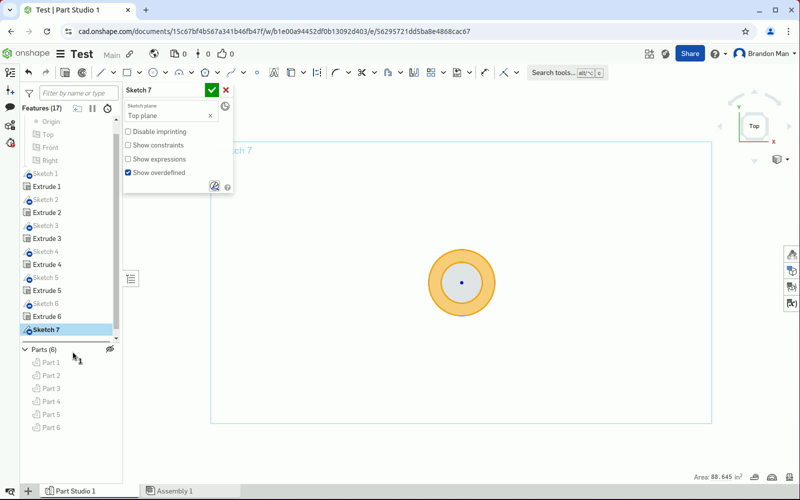
key(shift+y)
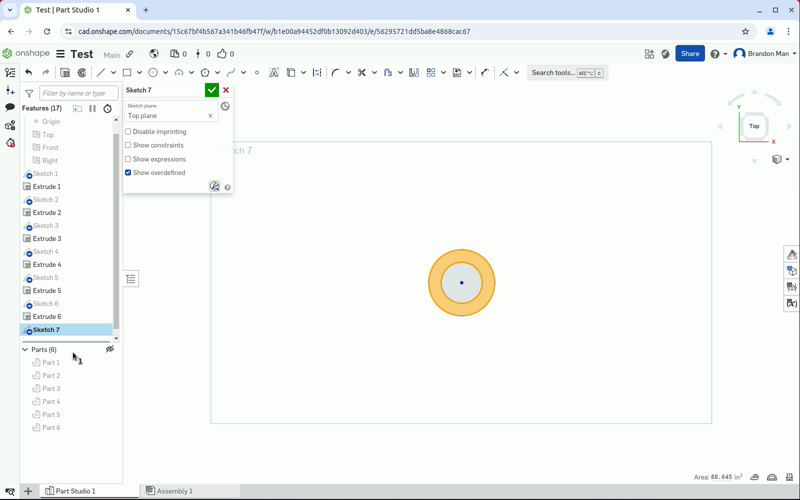
key(shift+e)
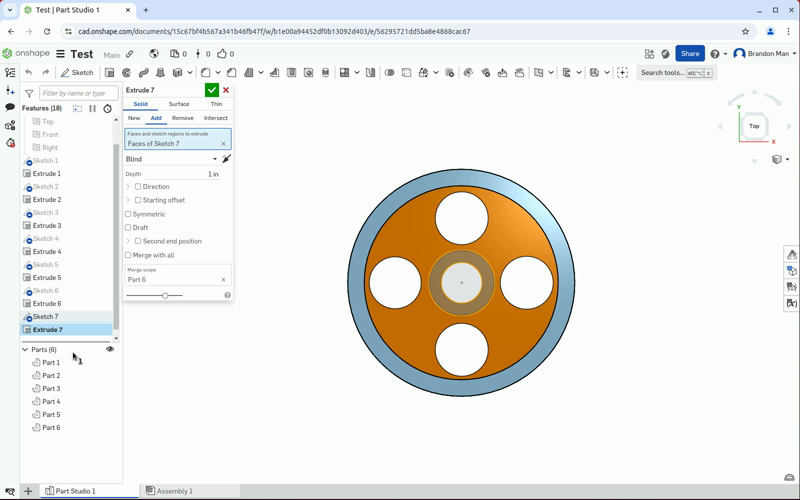
mouse_move(143, 106)
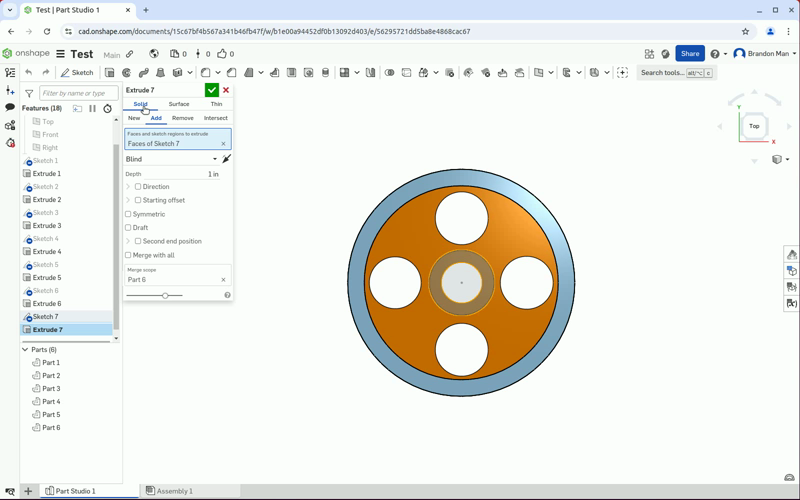
click(143, 106)
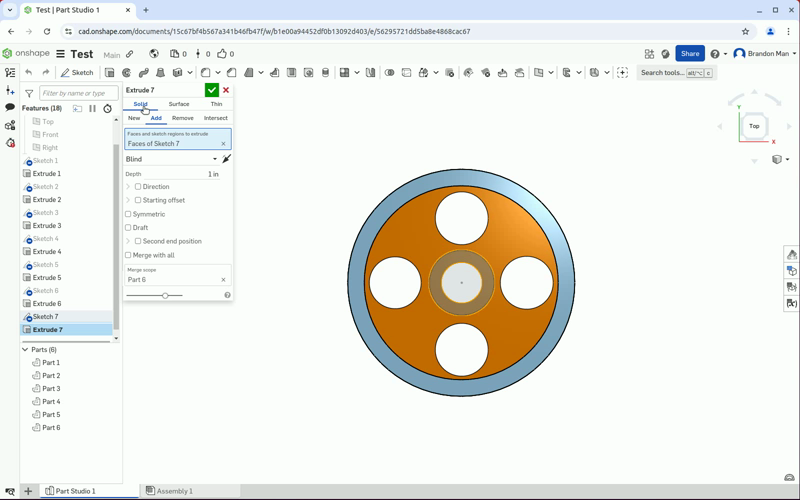
mouse_move(137, 120)
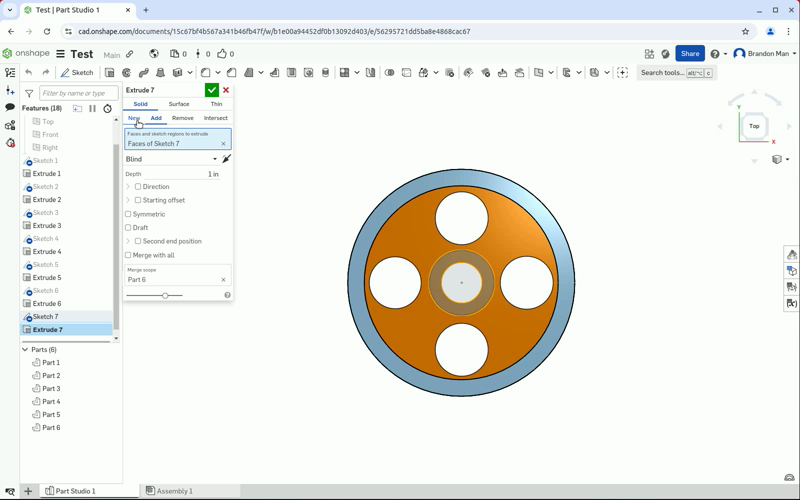
click(137, 120)
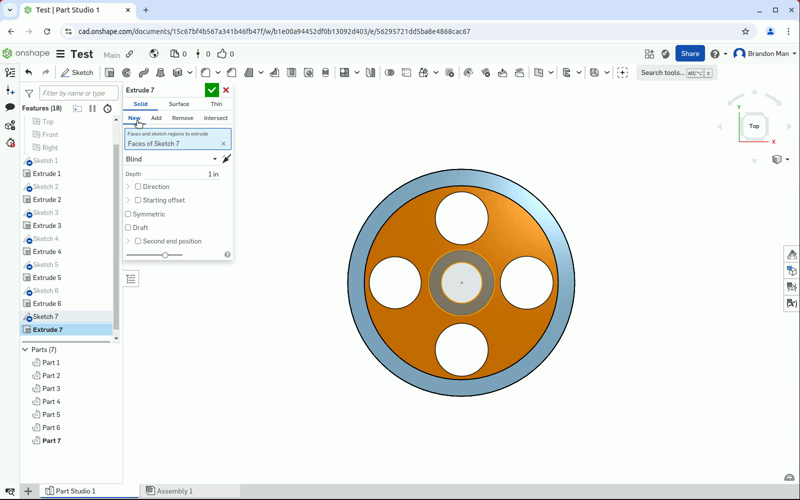
key(tab, 4)
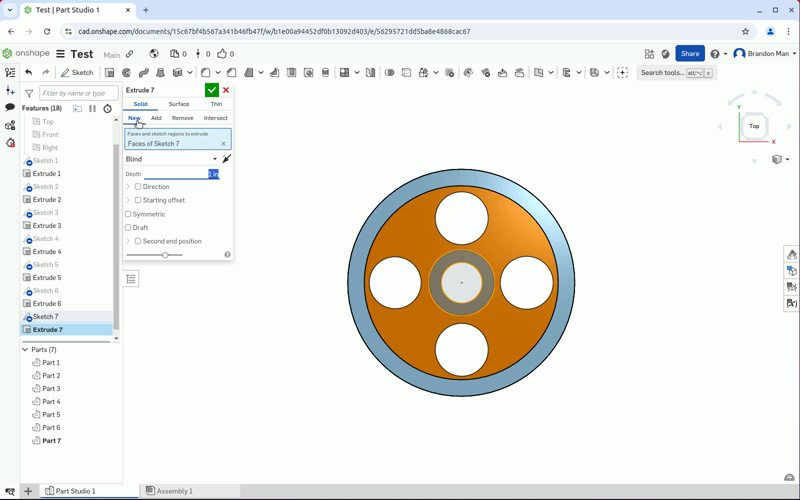
text(12.998)
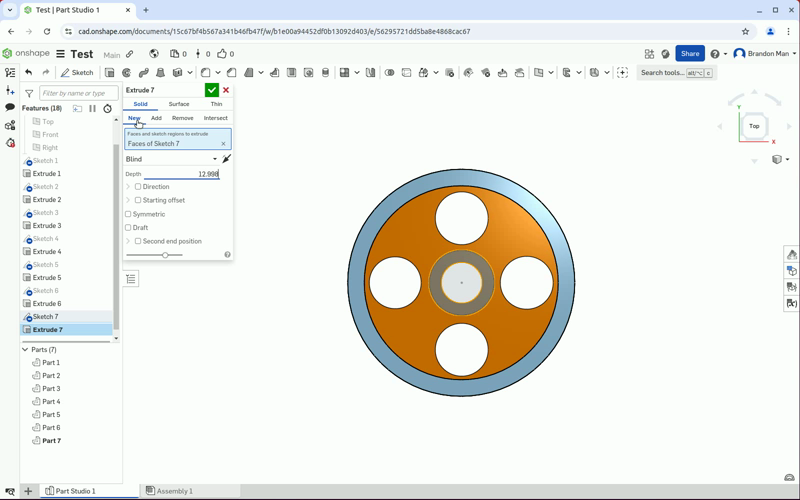
key(enter)
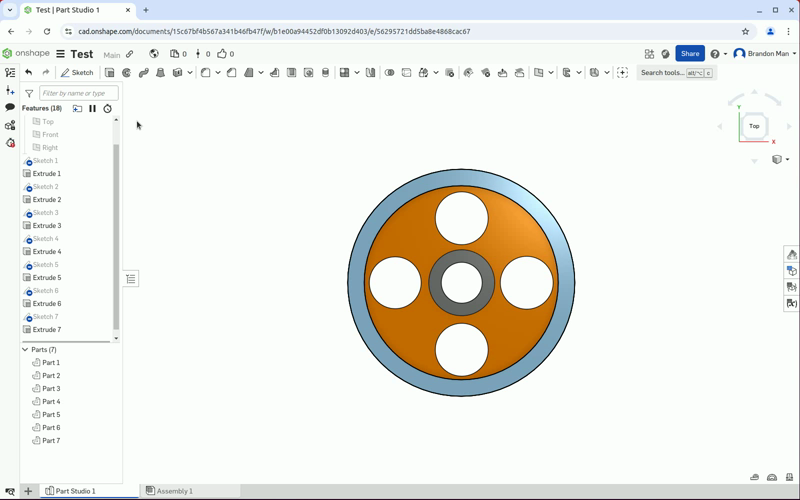
key(shift+h)
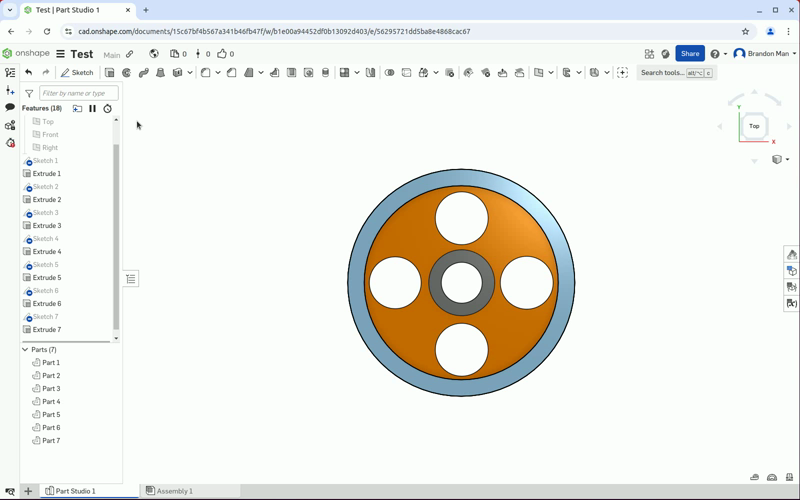
key(shift+h)
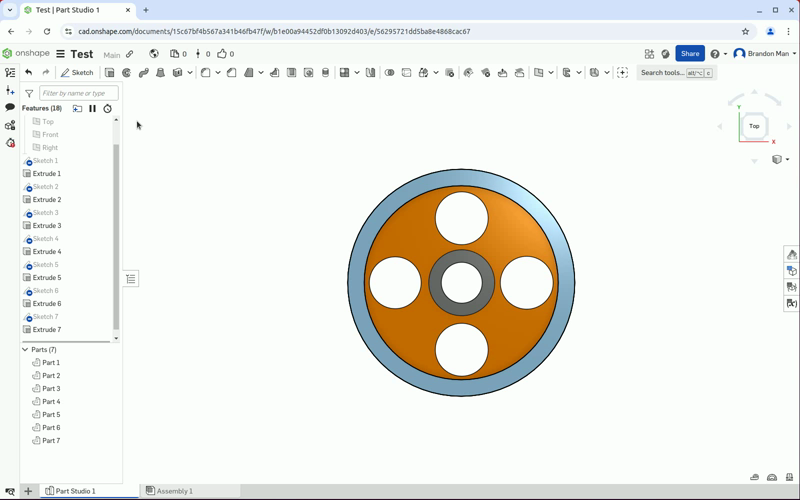
key(shift+7)
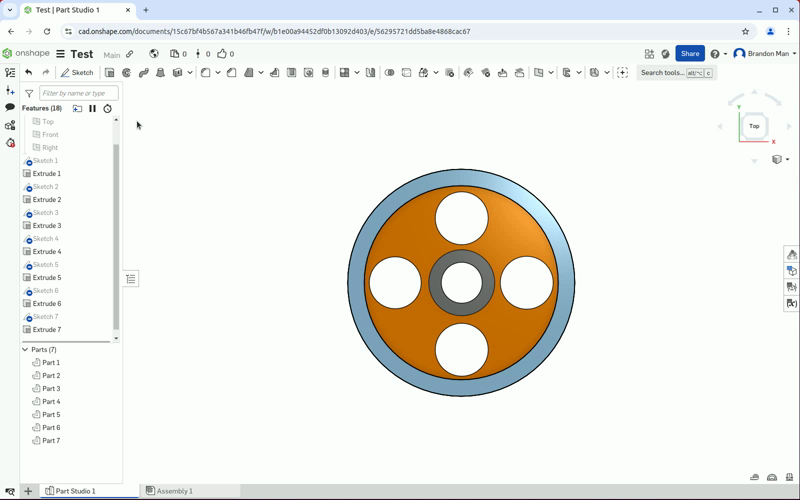
key(up, 3)
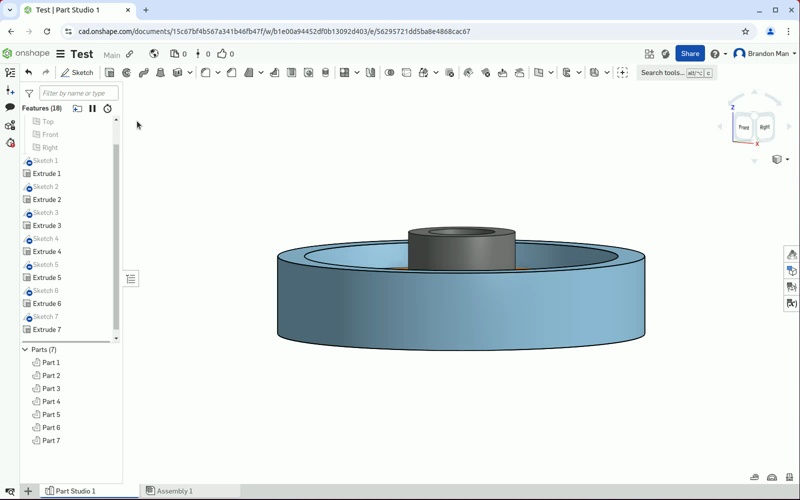
key(left, 3)
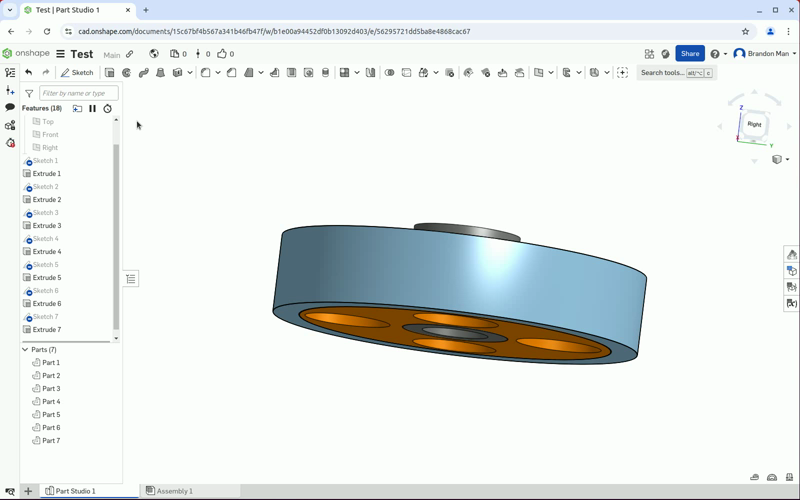
key(right, 3)
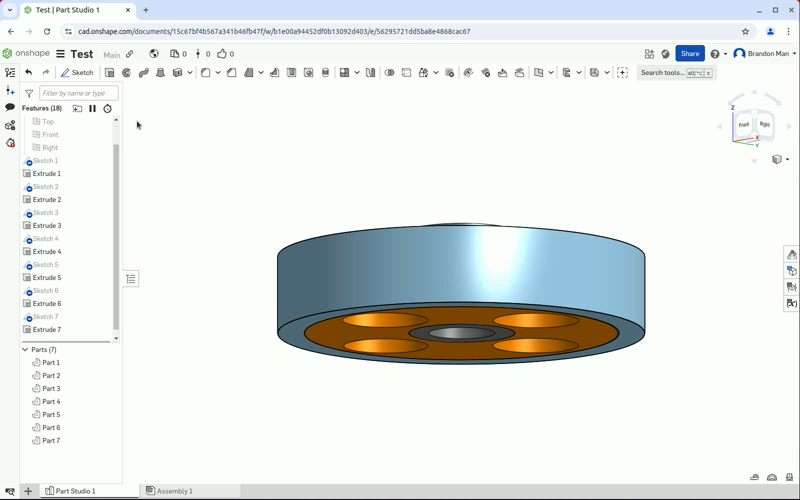
key(down, 3)
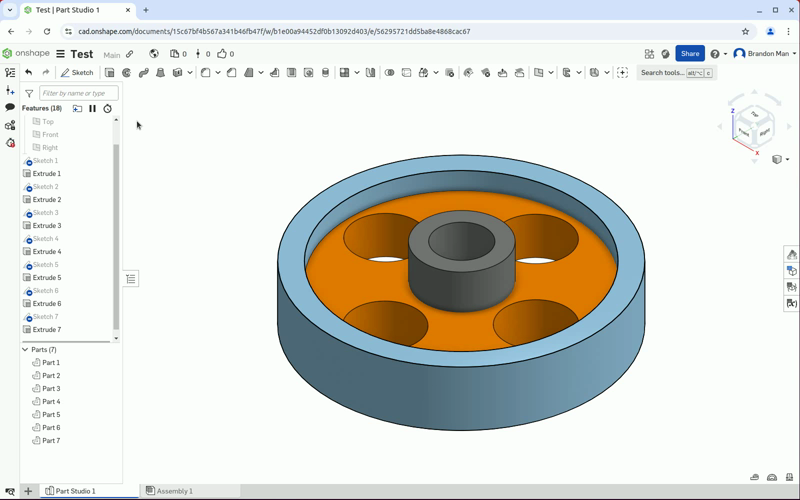
mouse_move(69, 163)
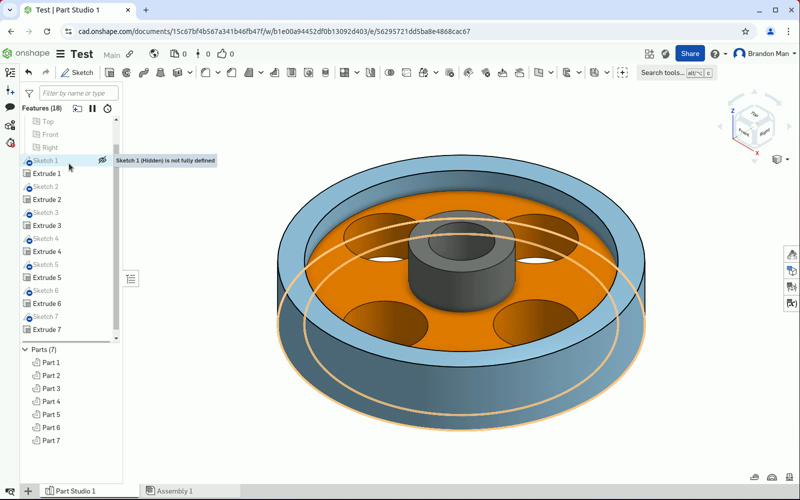
click(69, 163)